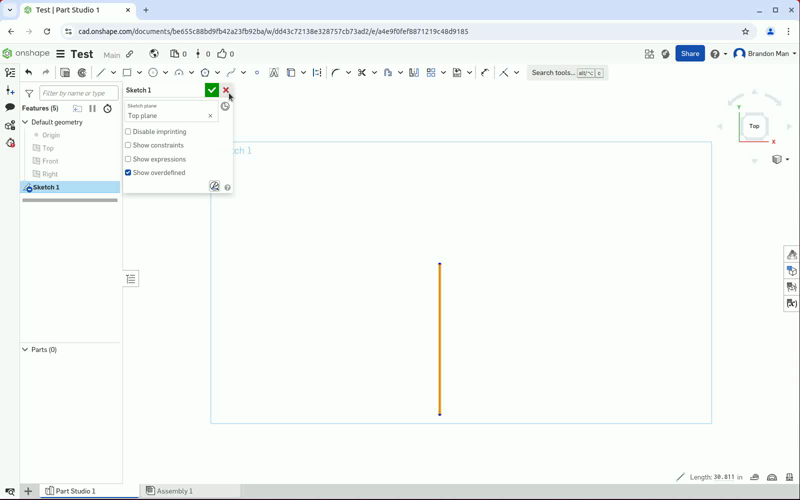
key(shift+h)
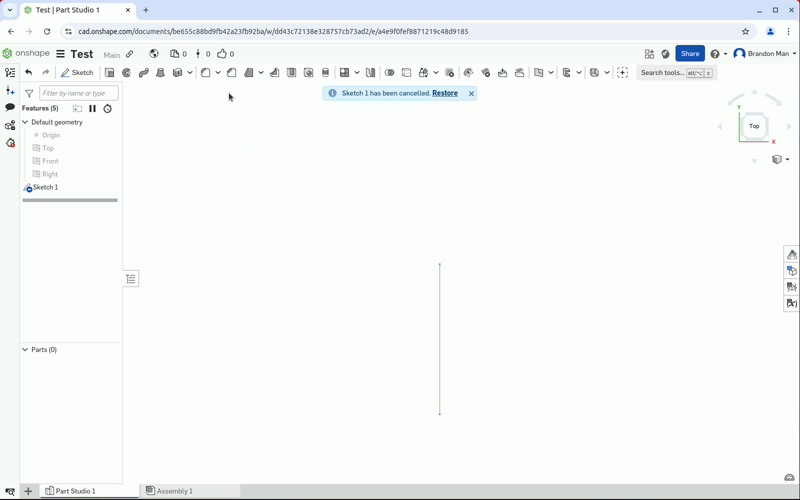
mouse_move(73, 352)
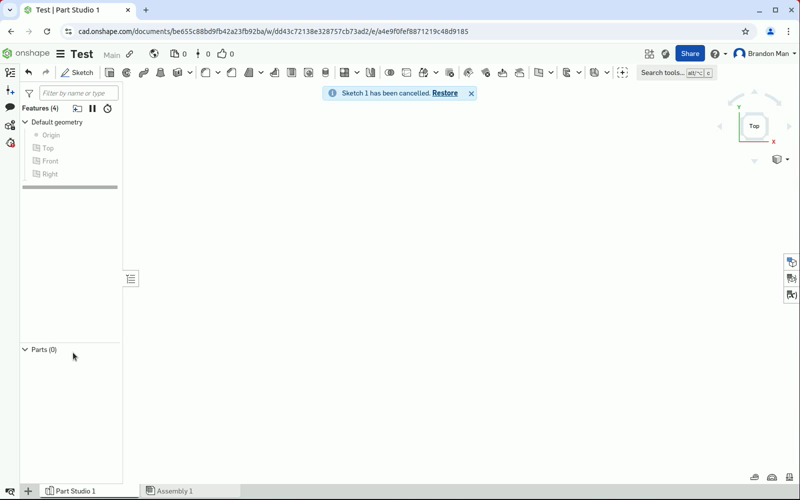
key(y)
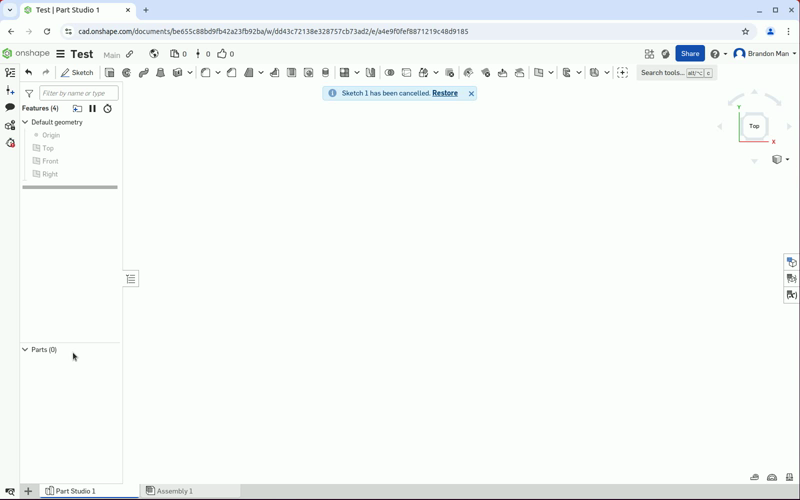
key(shift+p)
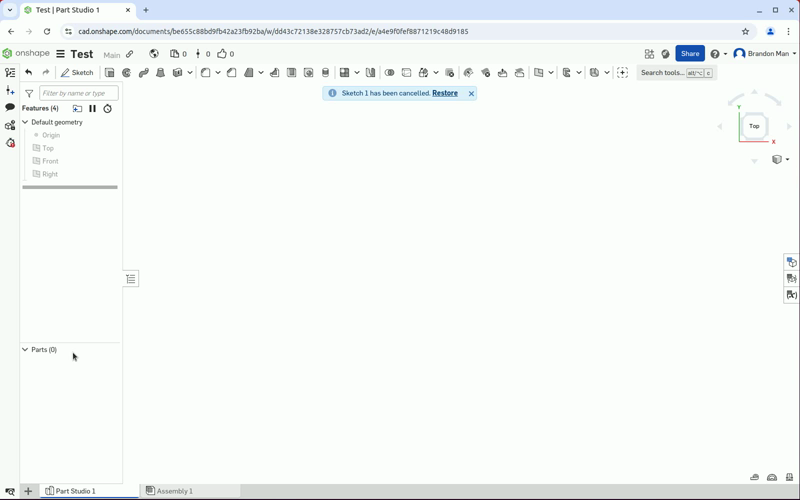
key(space)
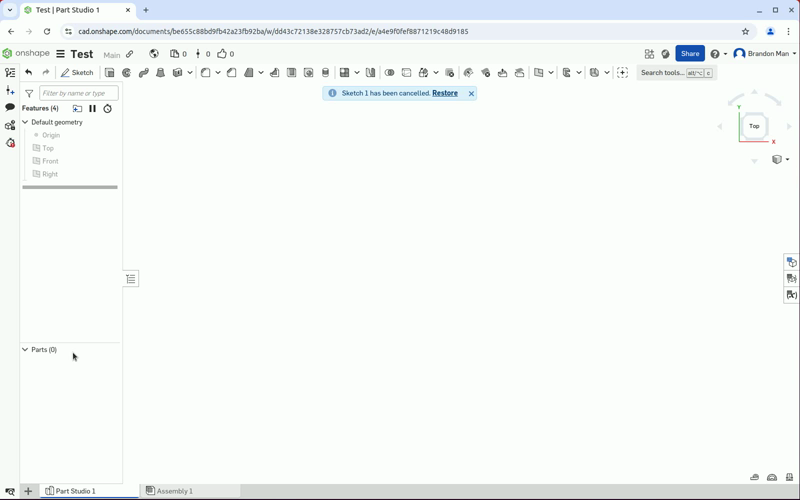
key_down(shift)
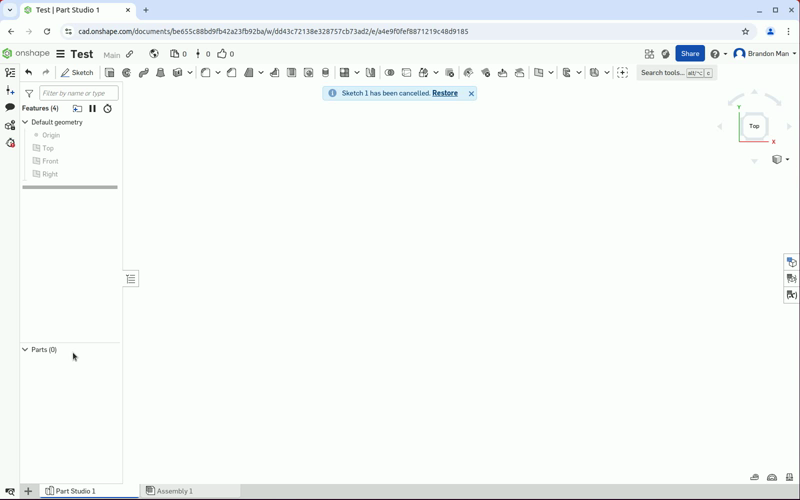
key(up)
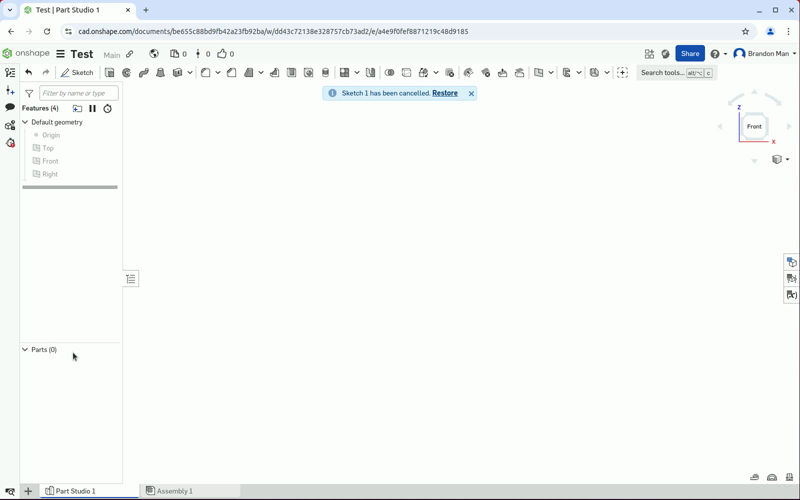
key_up(shift)
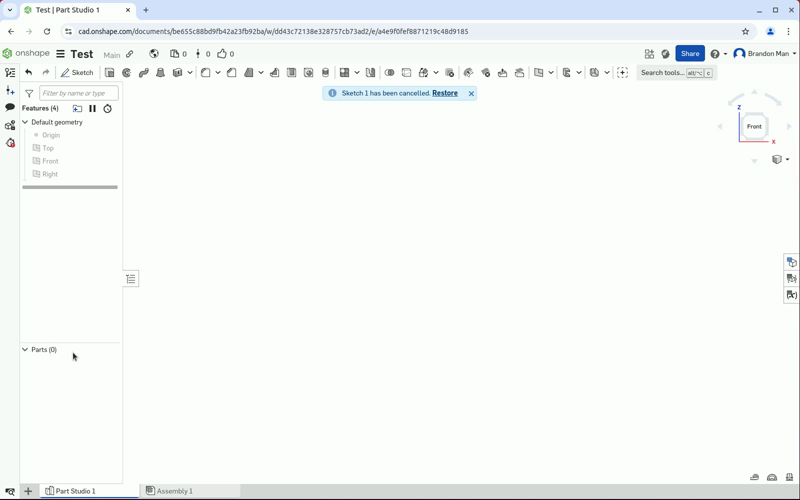
mouse_move(73, 352)
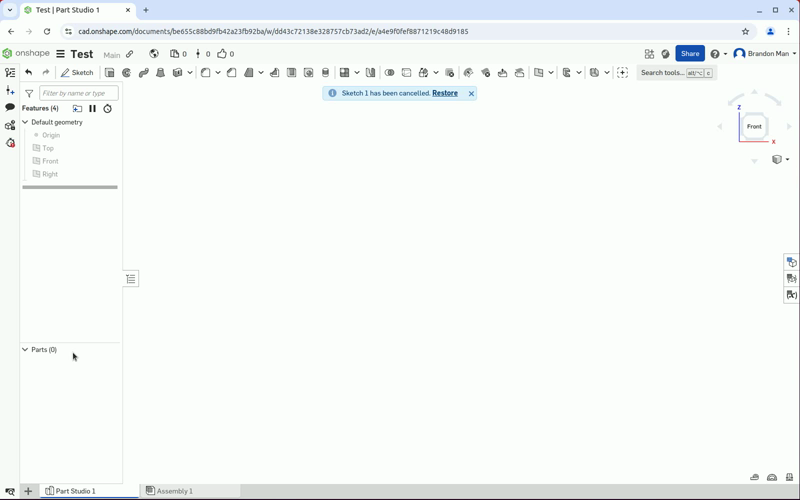
key(shift+y)
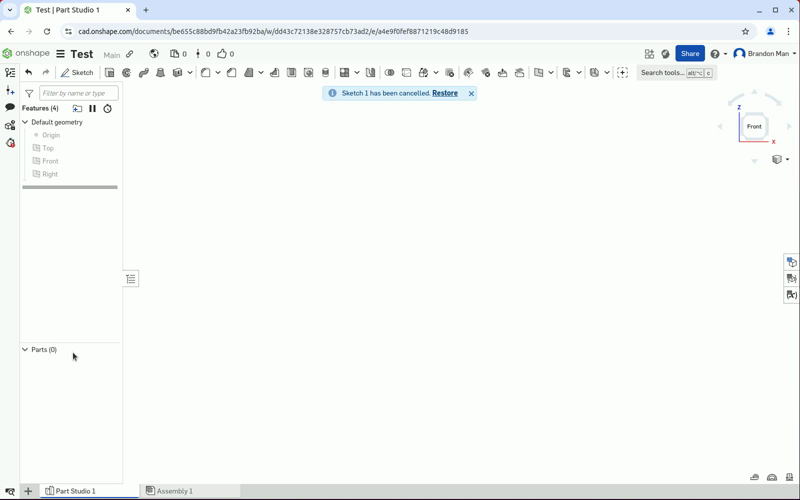
key(shift+s)
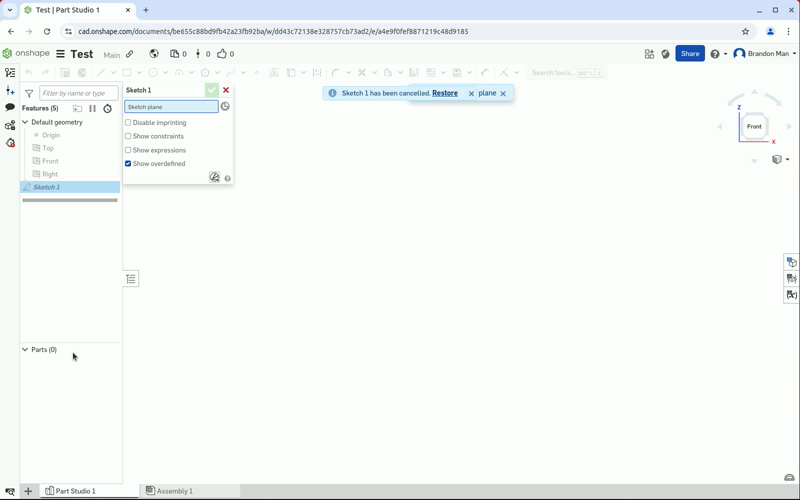
mouse_move(73, 163)
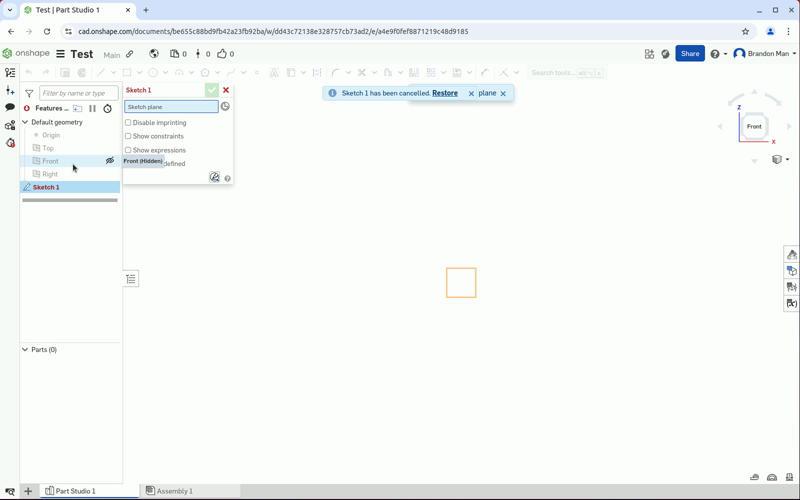
click(73, 163)
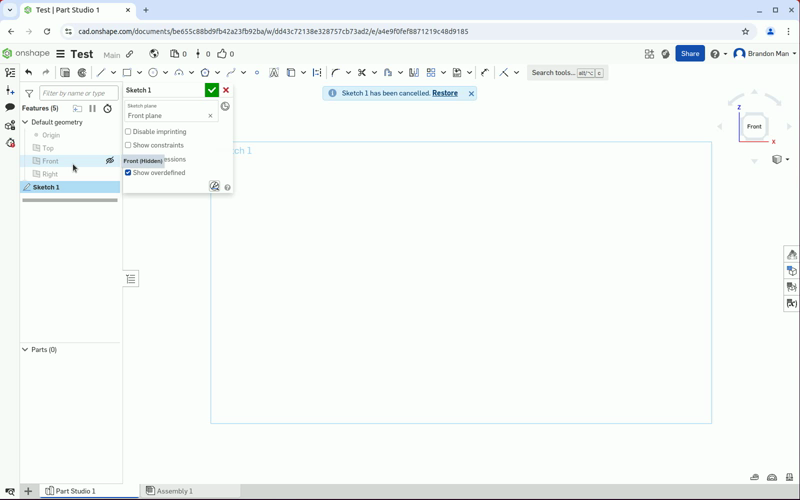
mouse_move(73, 352)
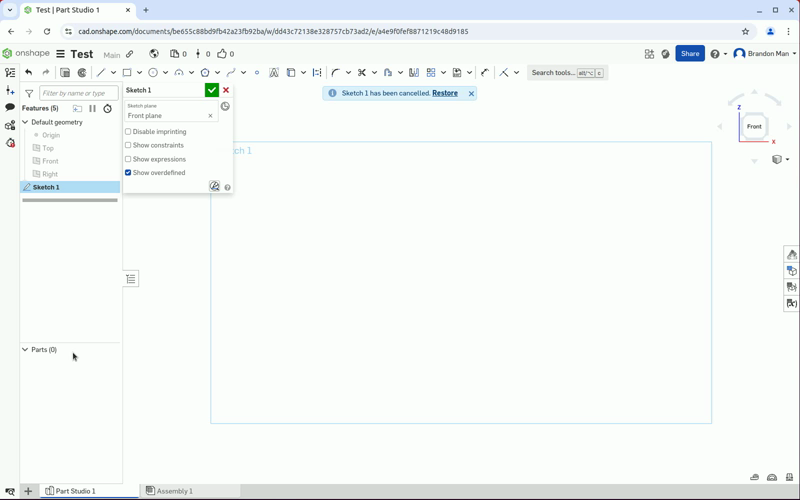
key(y)
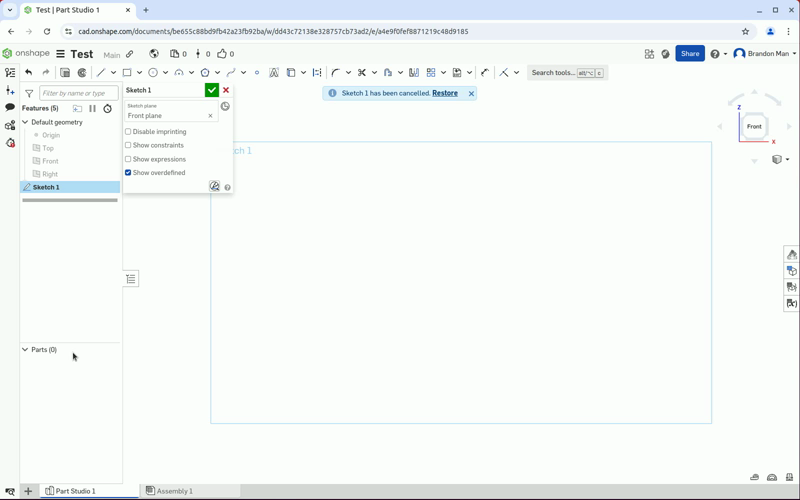
key(a)
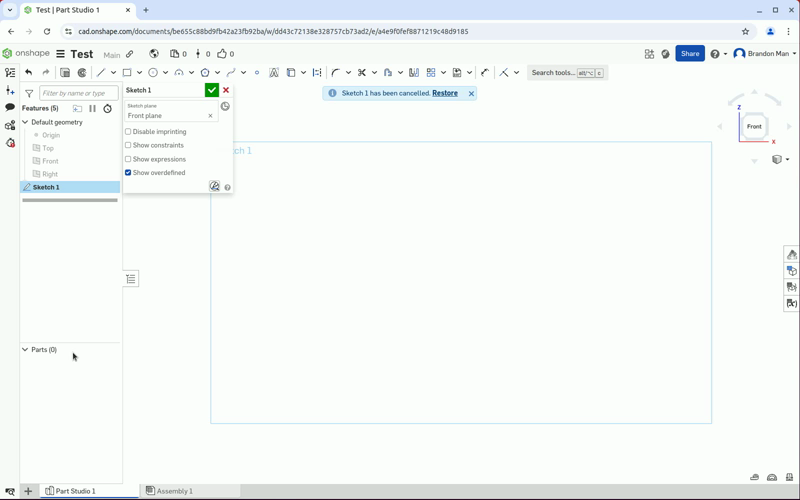
key_down(shift)
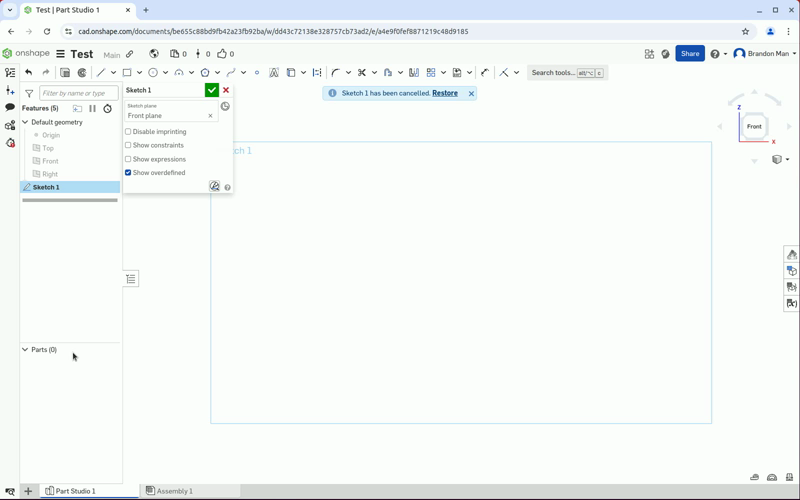
mouse_move(361, 363)
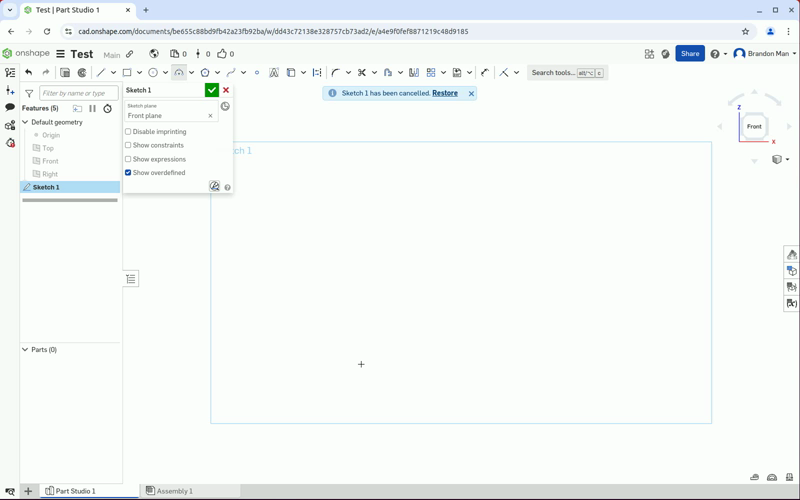
click(361, 363)
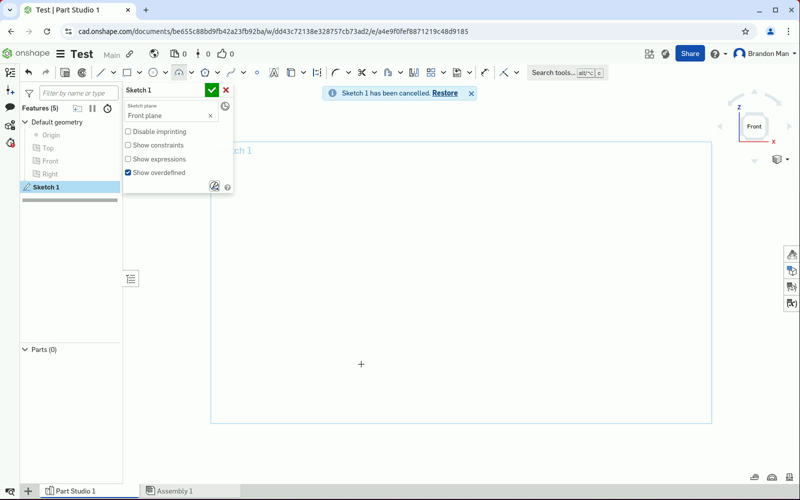
key_up(shift)
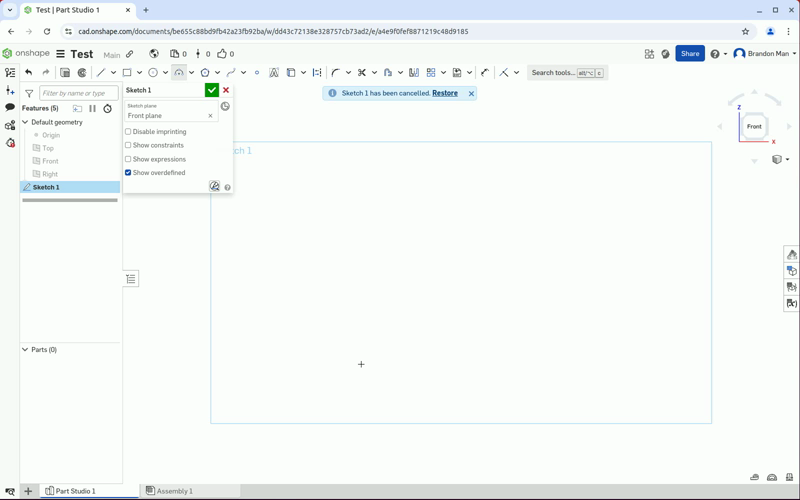
key_down(shift)
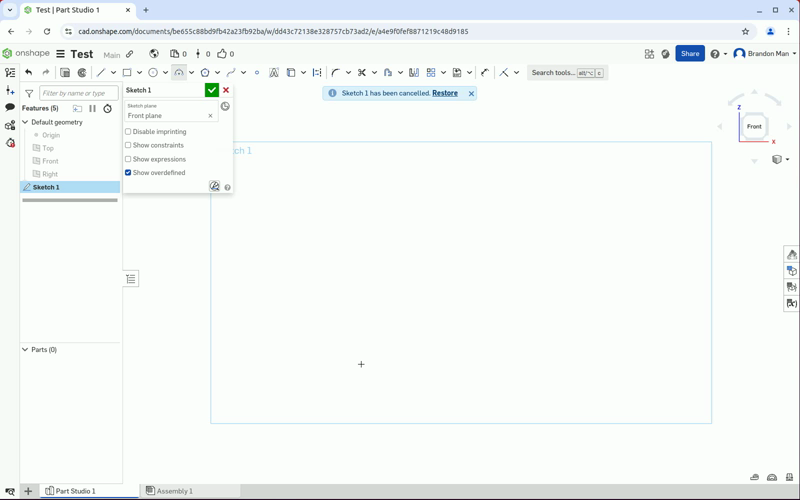
mouse_move(380, 382)
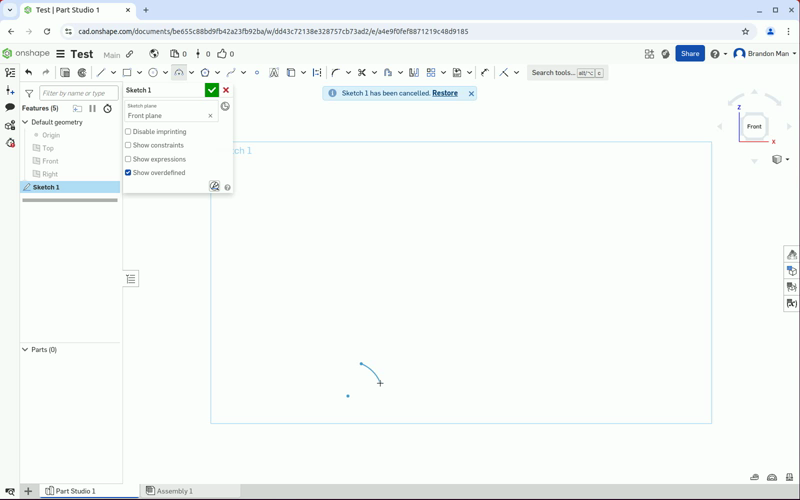
click(380, 382)
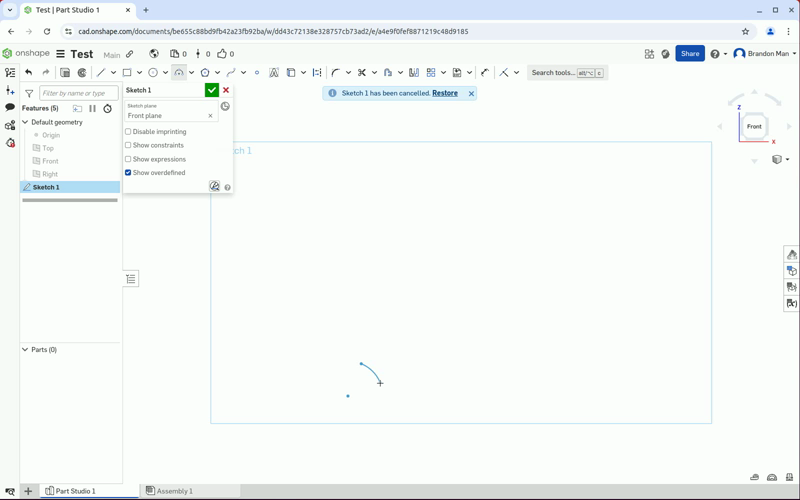
mouse_move(366, 377)
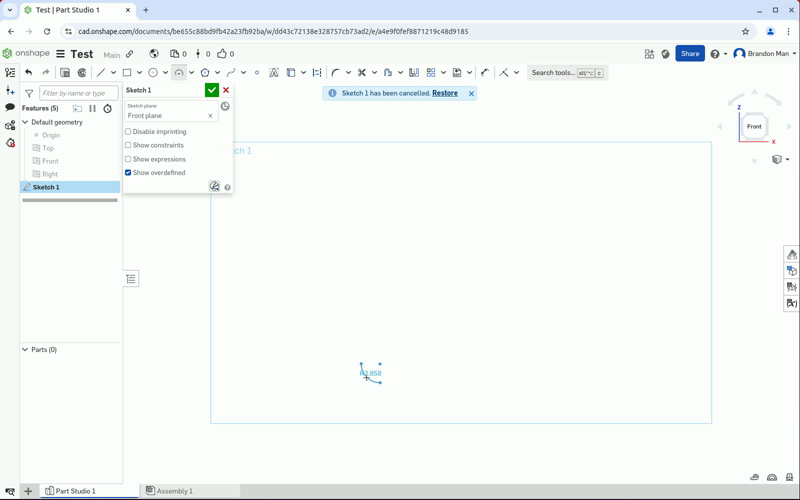
click(366, 377)
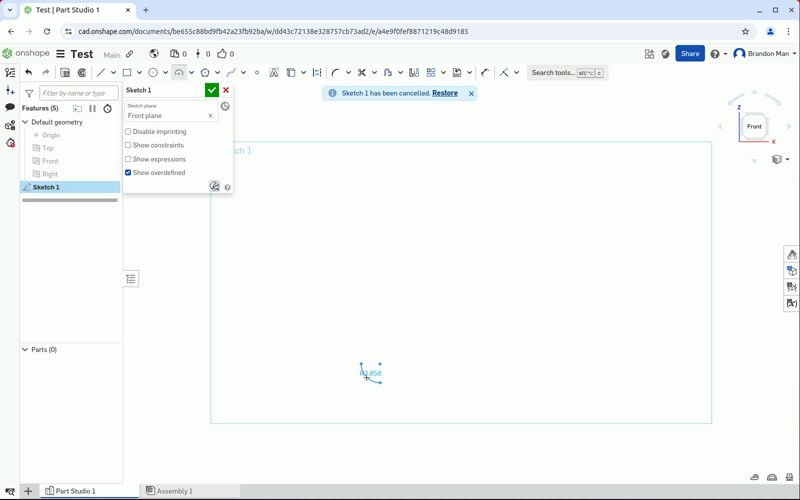
key_up(shift)
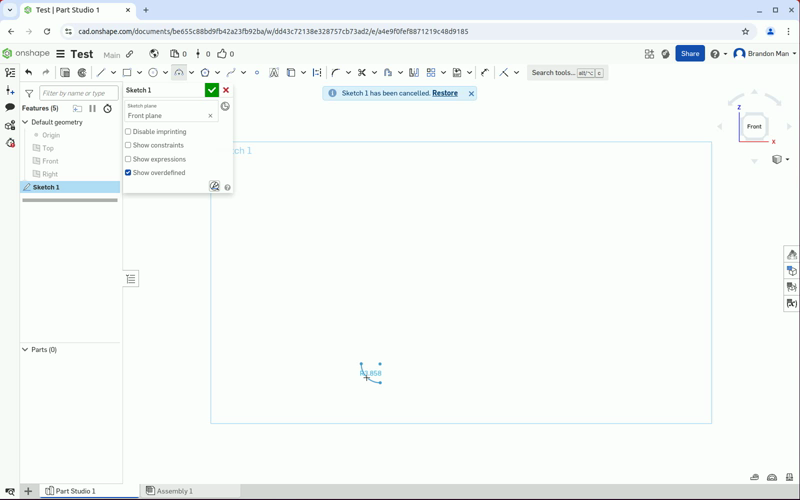
key(esc)
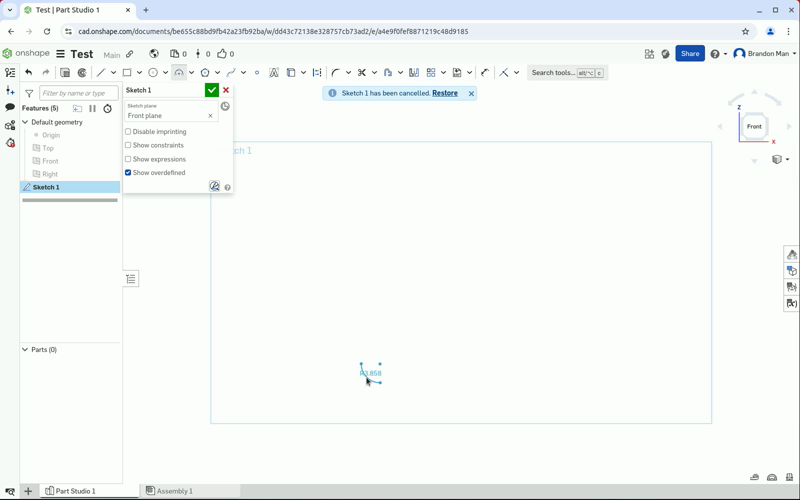
key(l)
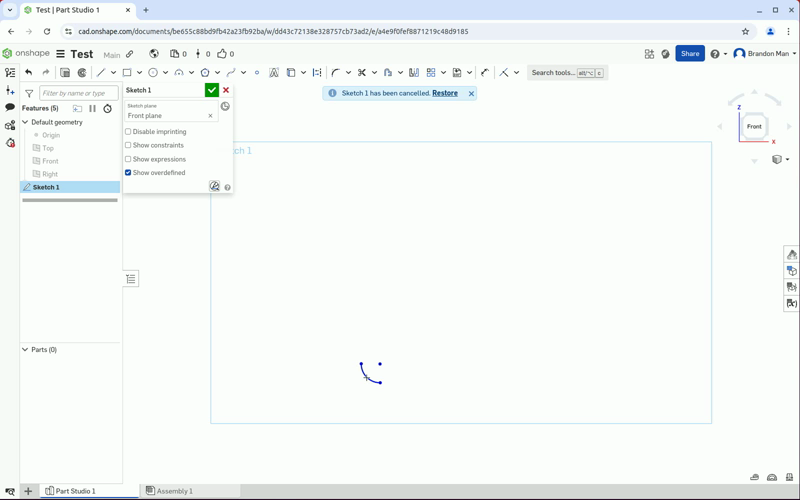
mouse_move(380, 382)
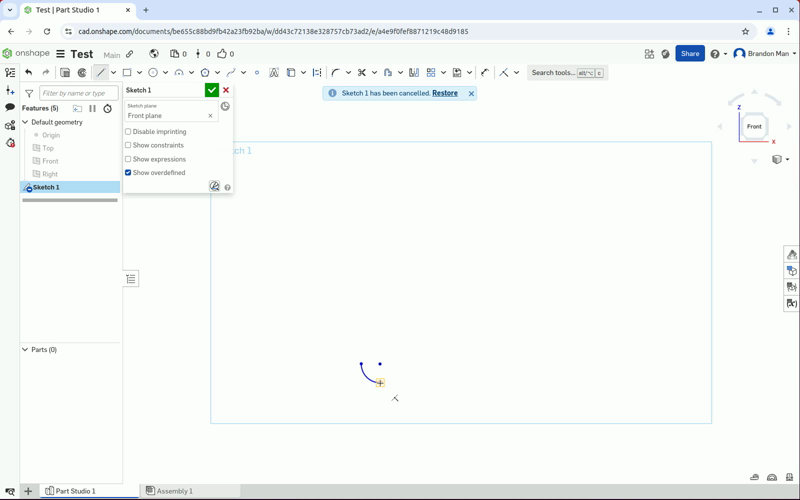
click(380, 382)
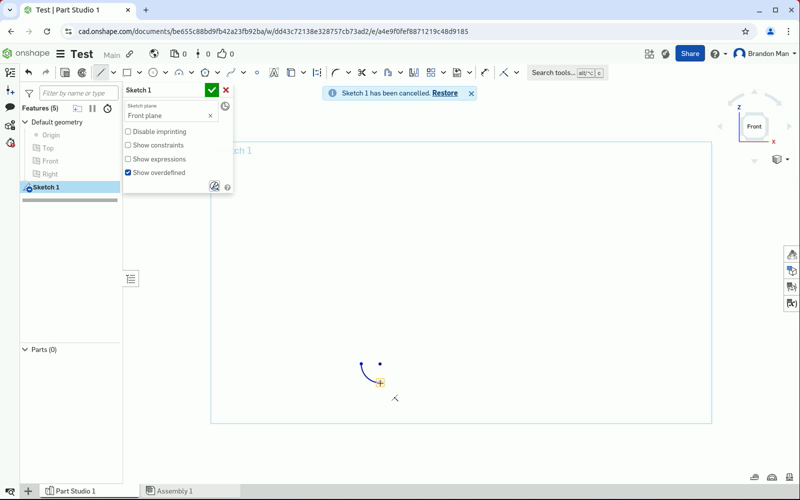
key_down(shift)
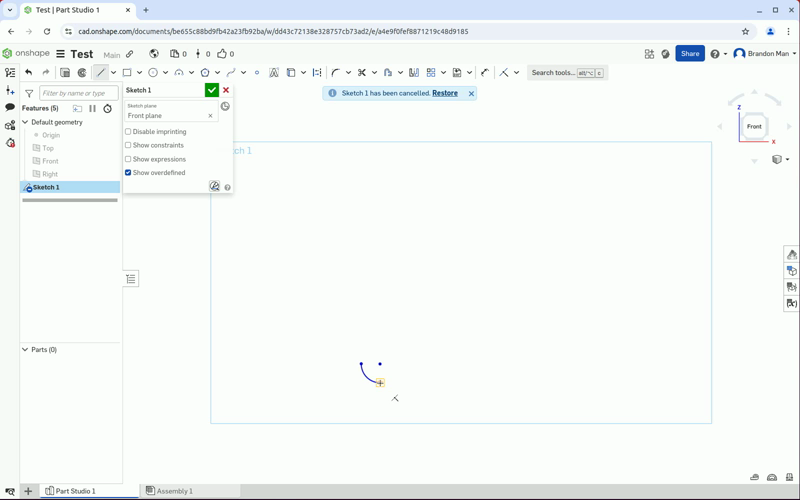
mouse_move(541, 382)
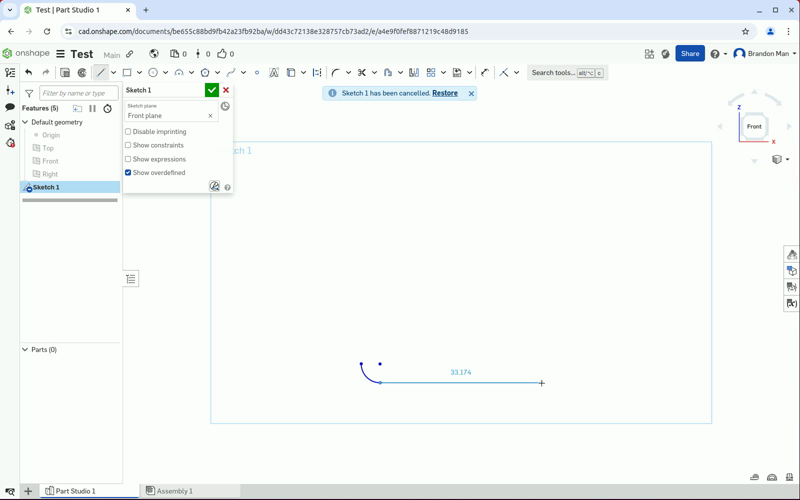
click(541, 382)
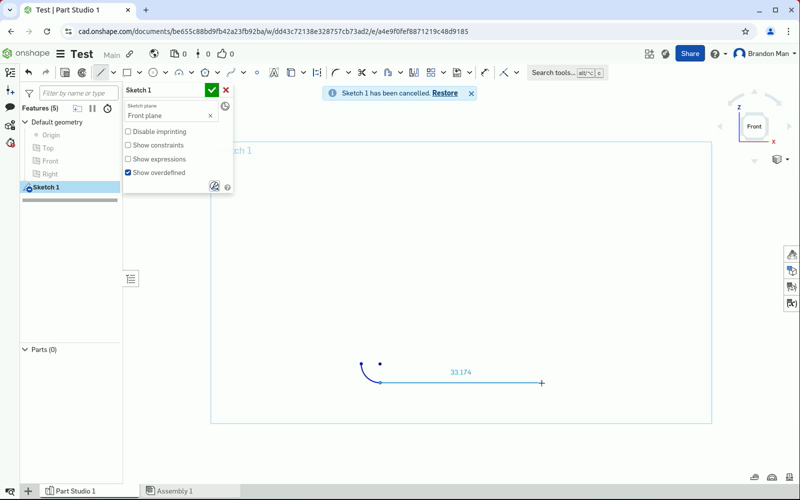
key_up(shift)
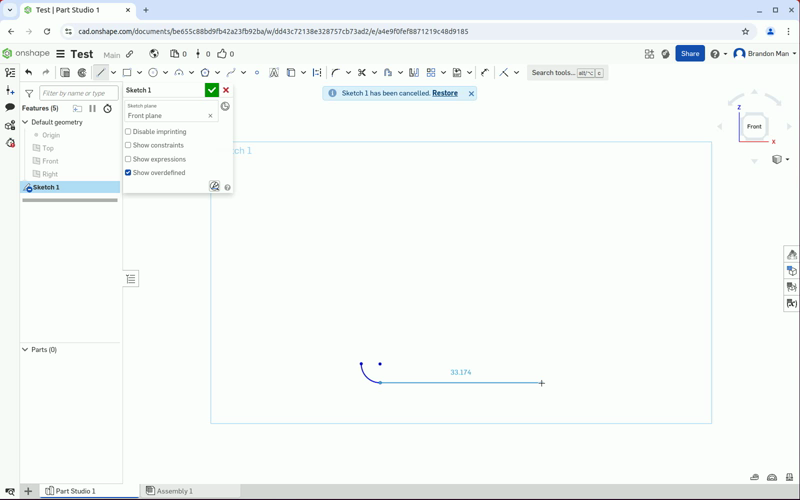
key(esc)
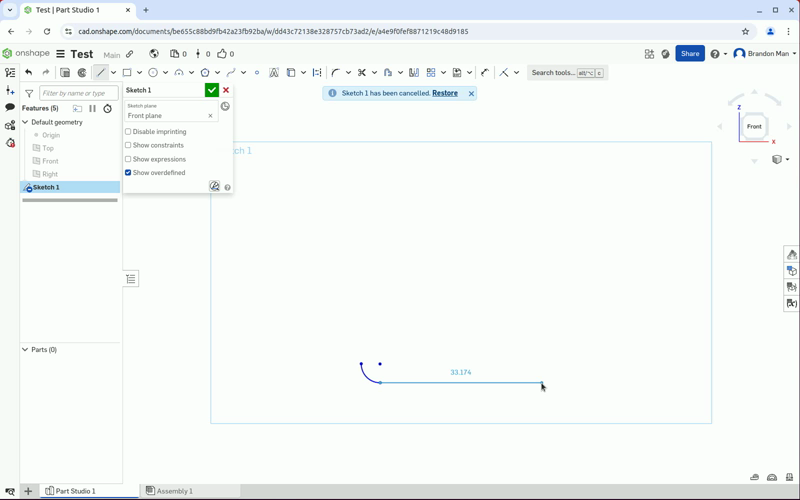
key(a)
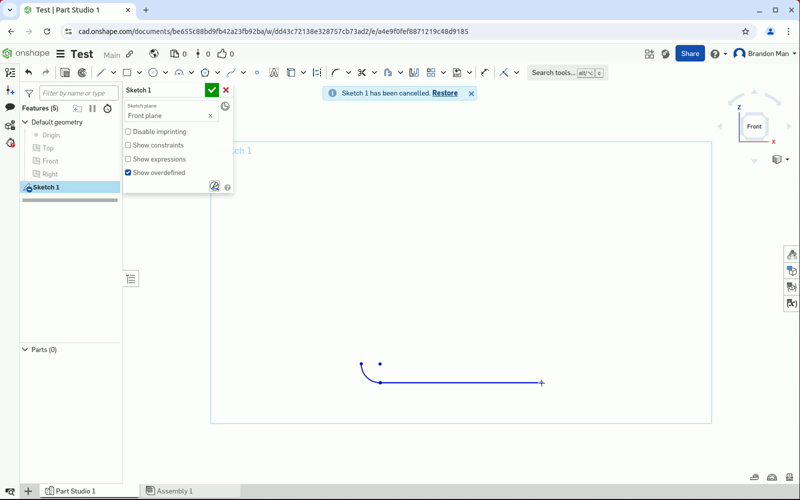
mouse_move(541, 382)
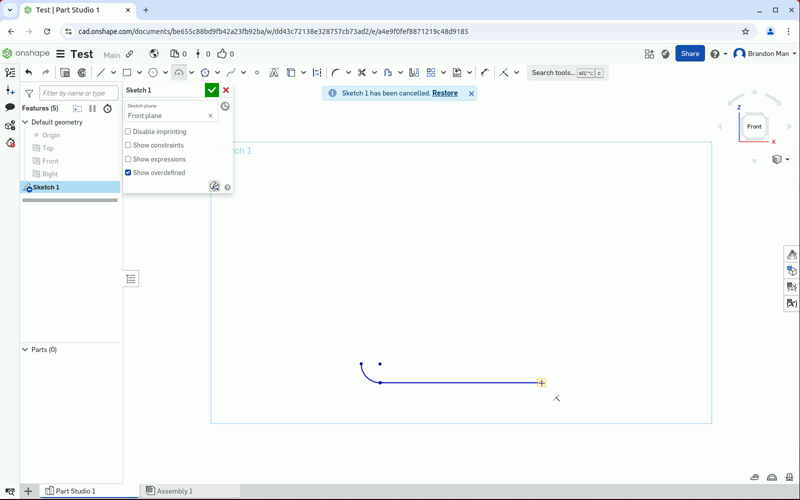
click(541, 382)
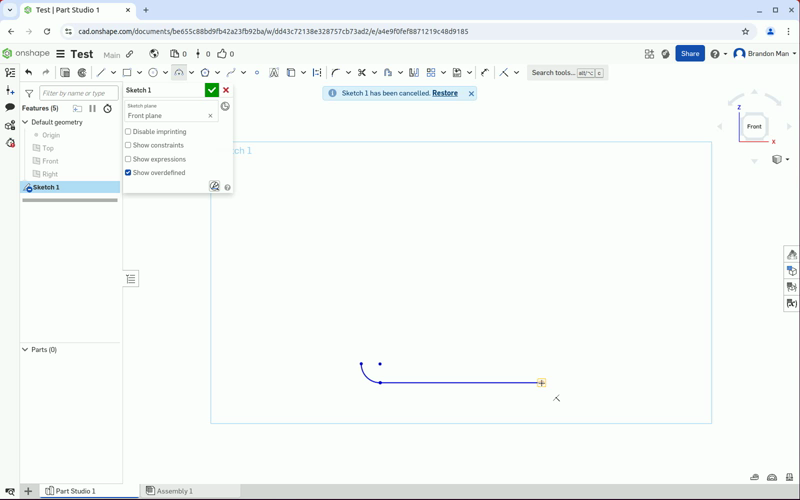
key_down(shift)
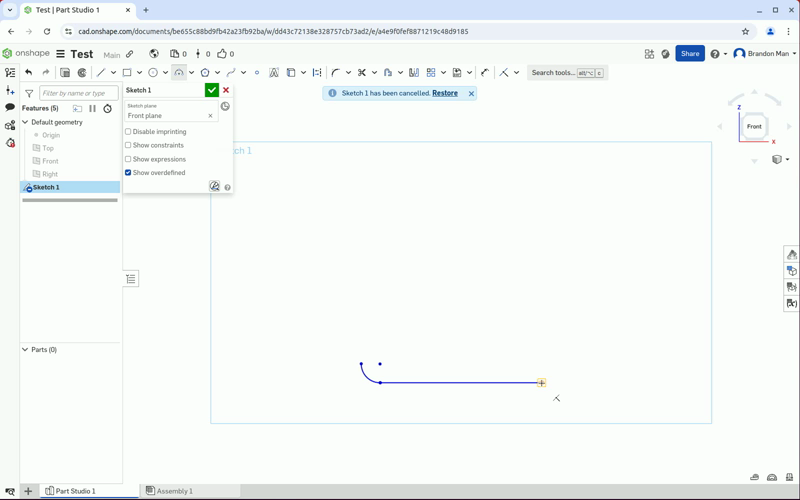
mouse_move(560, 363)
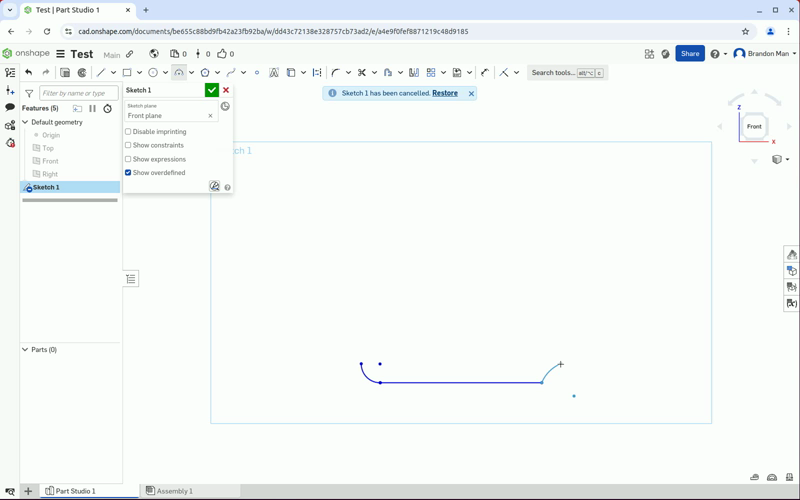
click(560, 363)
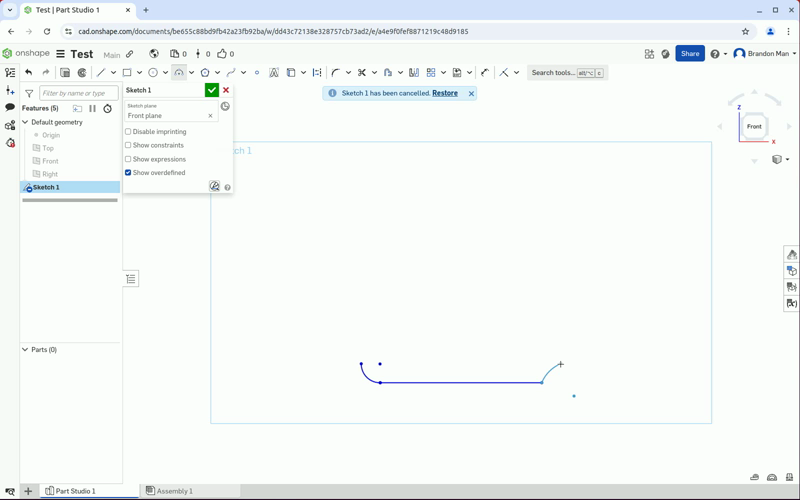
mouse_move(555, 377)
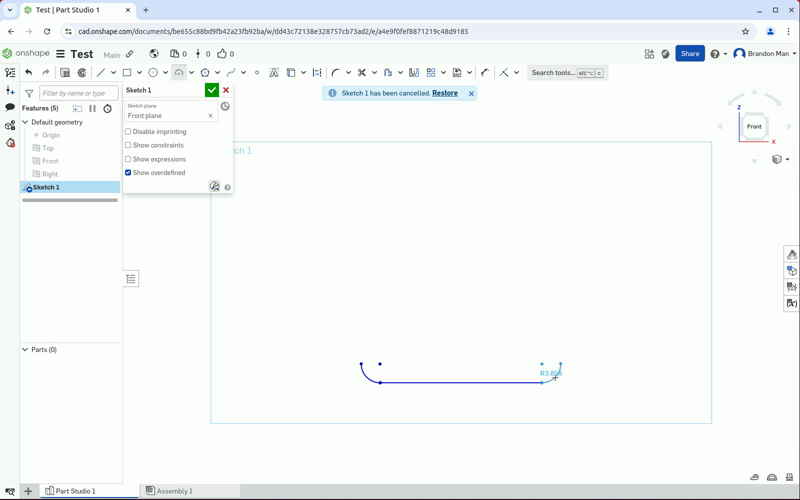
click(555, 377)
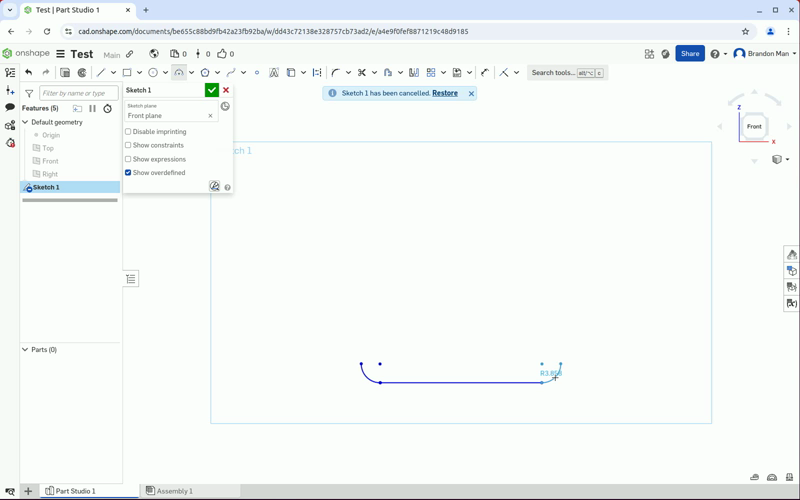
key_up(shift)
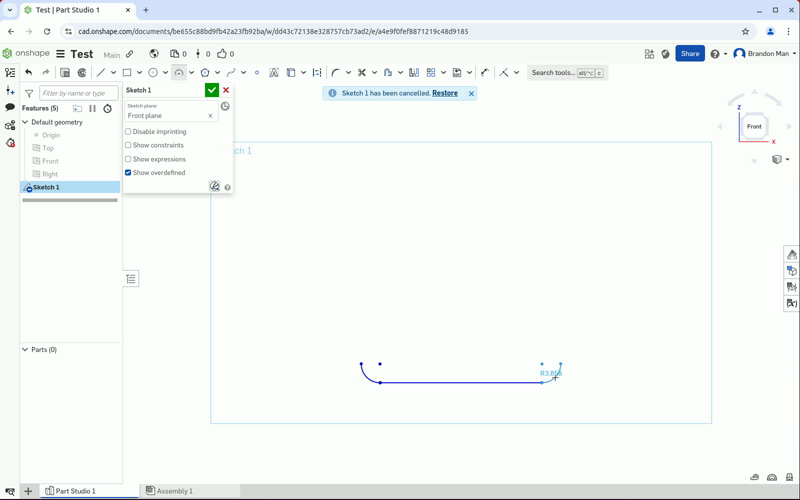
key(esc)
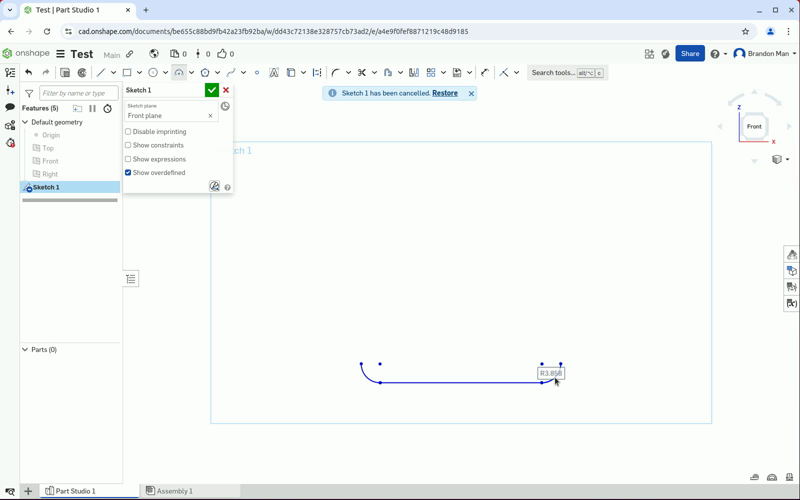
key(l)
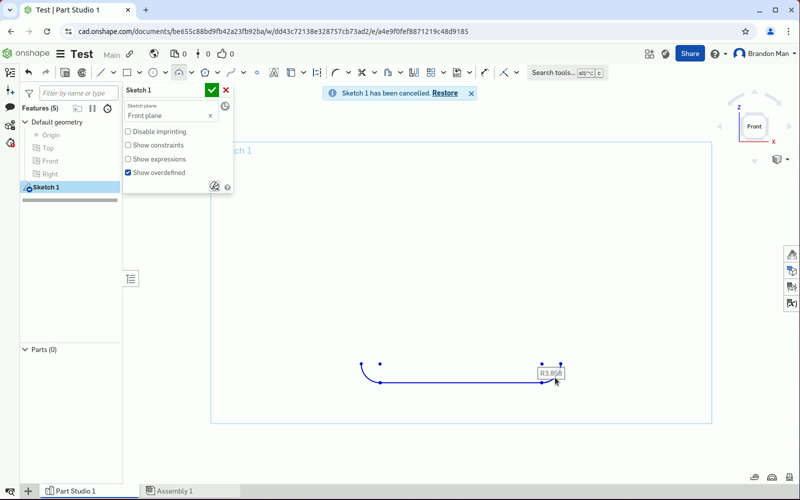
mouse_move(560, 363)
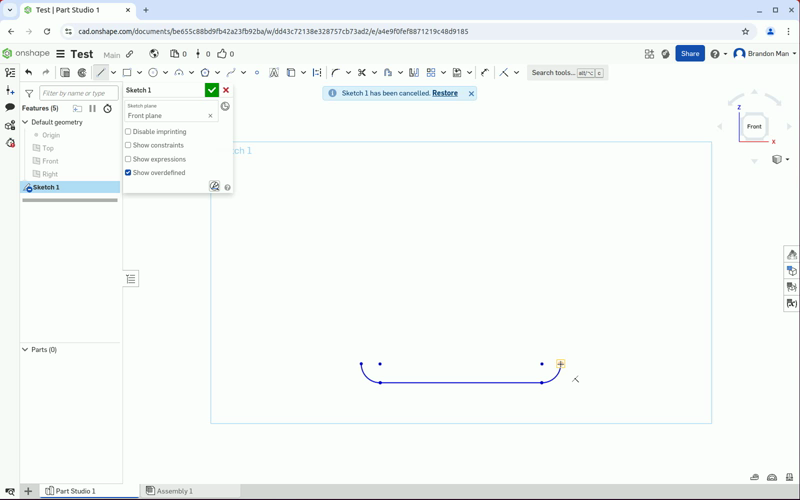
click(560, 363)
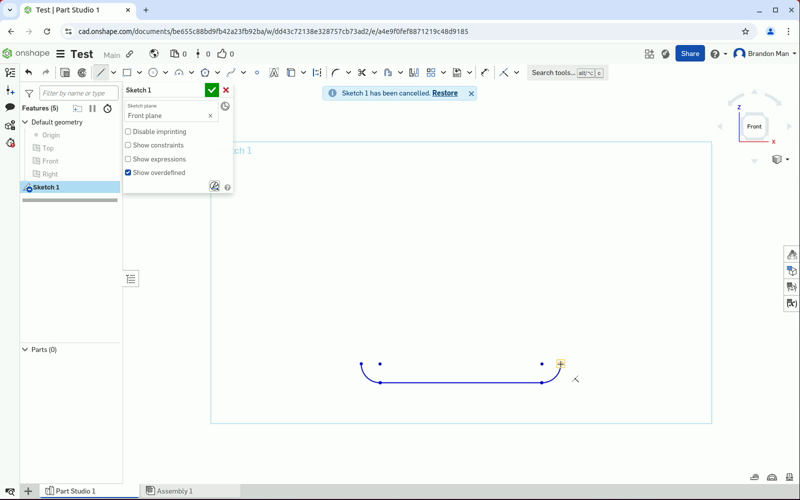
key_down(shift)
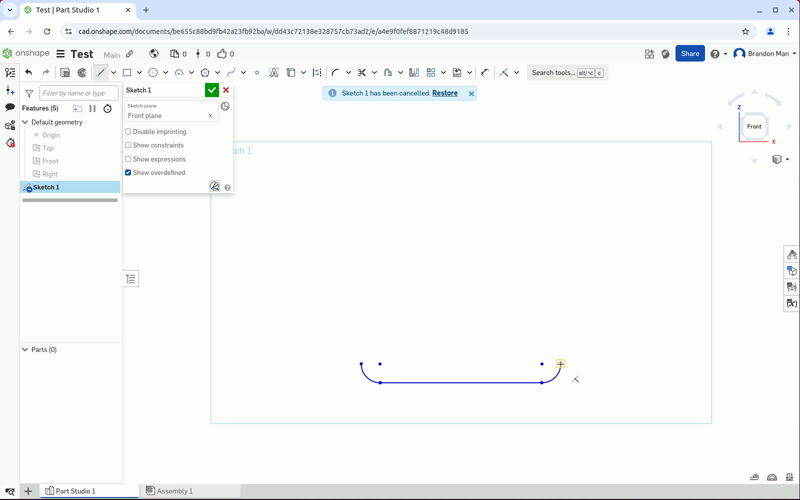
mouse_move(560, 202)
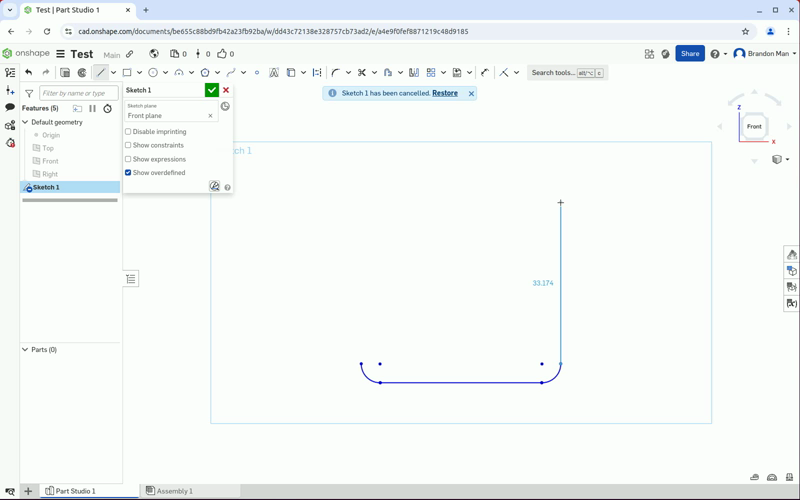
click(560, 202)
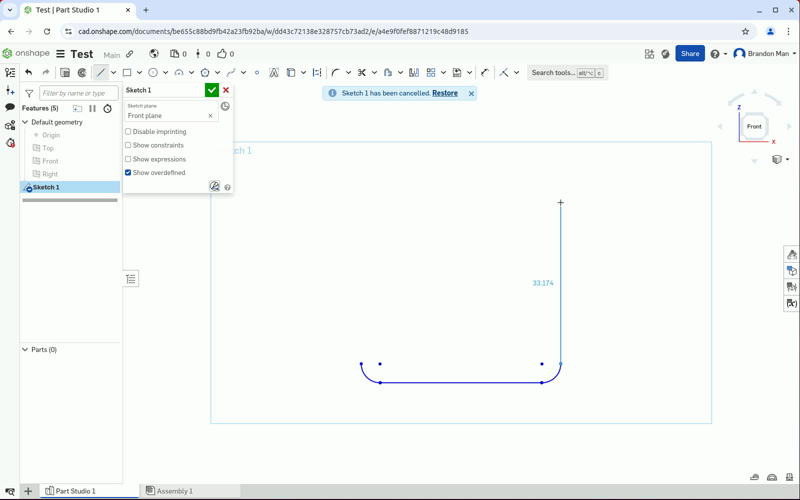
key_up(shift)
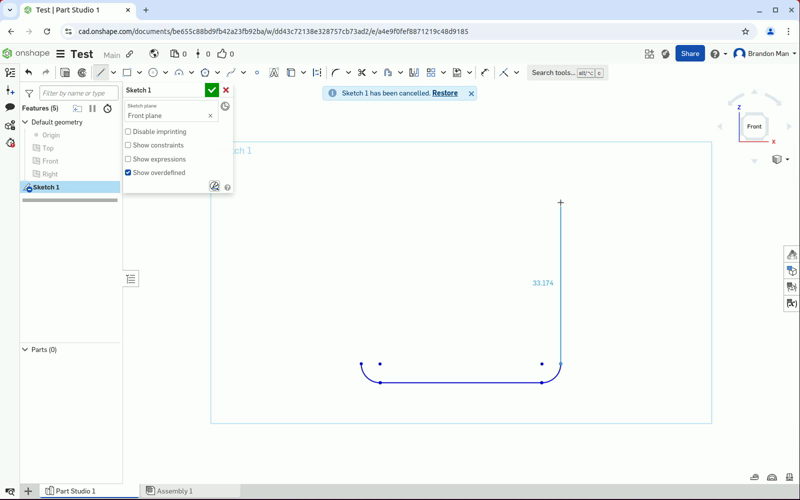
key(esc)
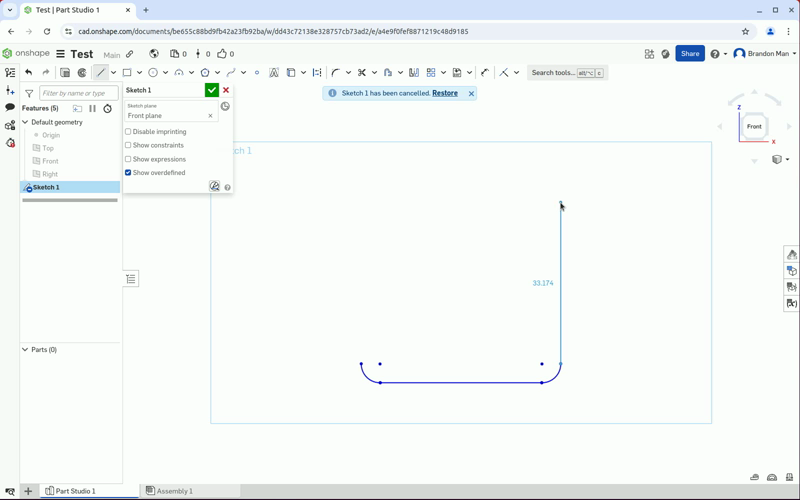
key(a)
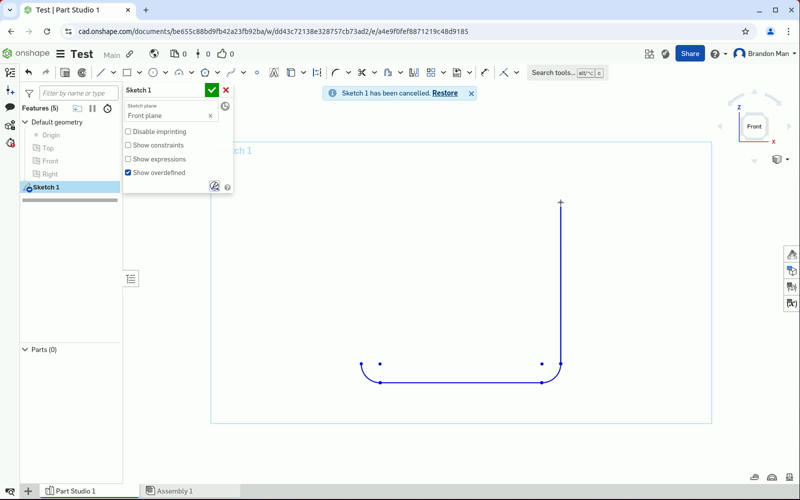
mouse_move(560, 202)
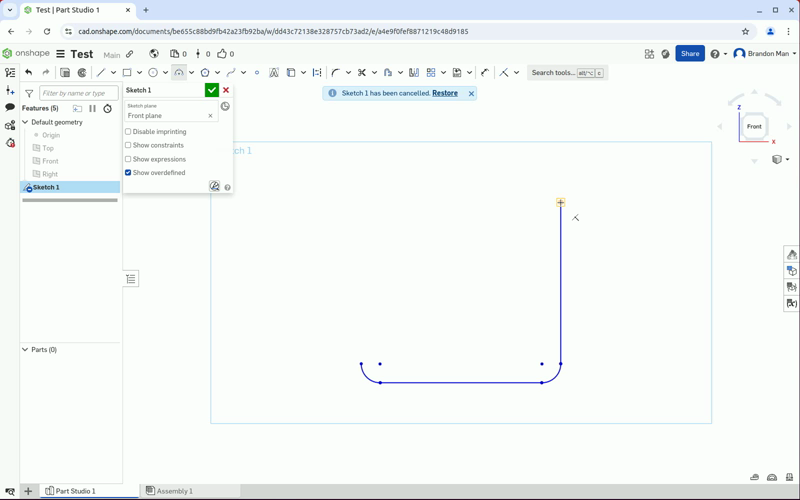
click(560, 202)
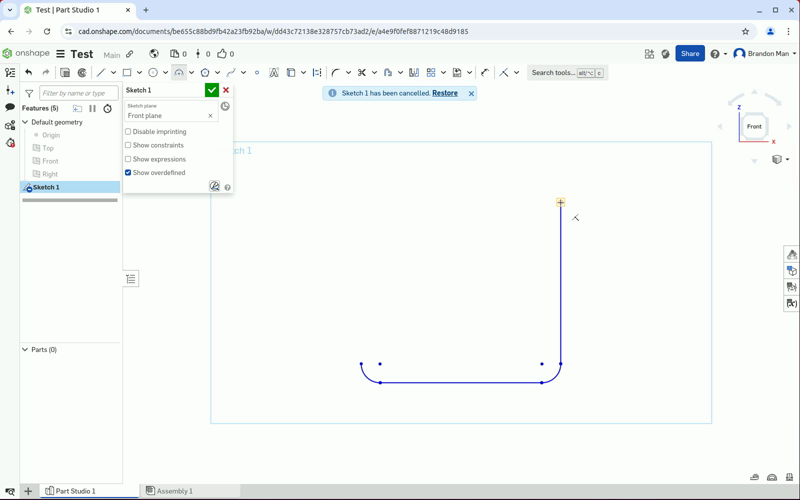
key_down(shift)
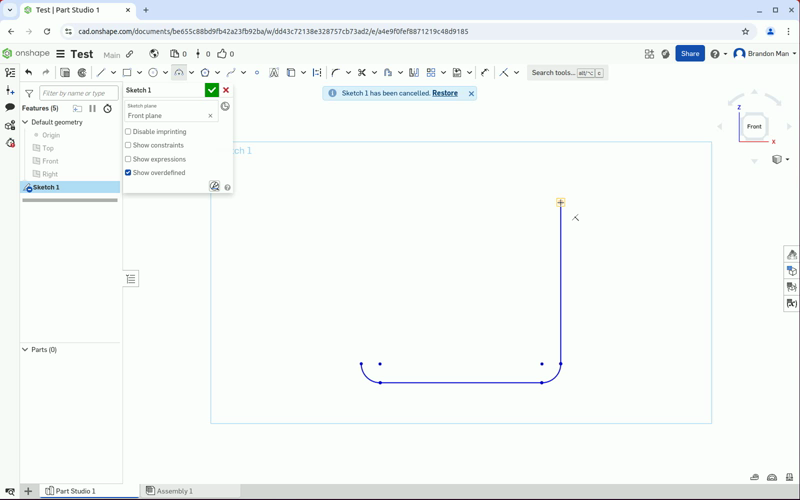
mouse_move(541, 183)
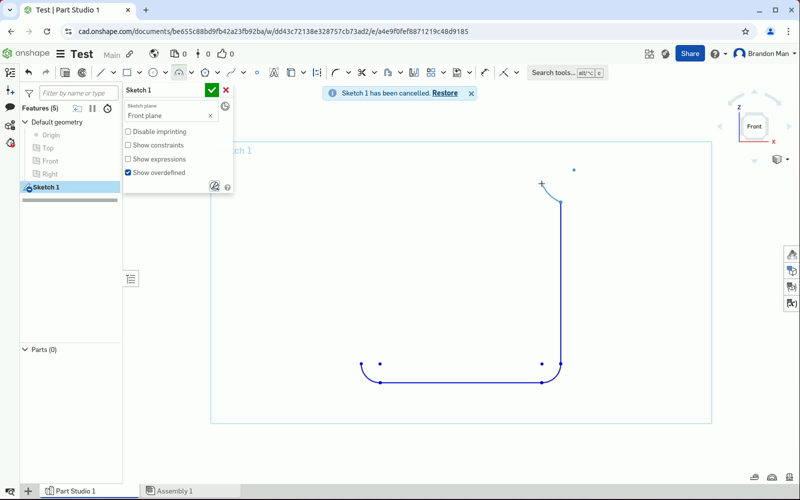
click(541, 183)
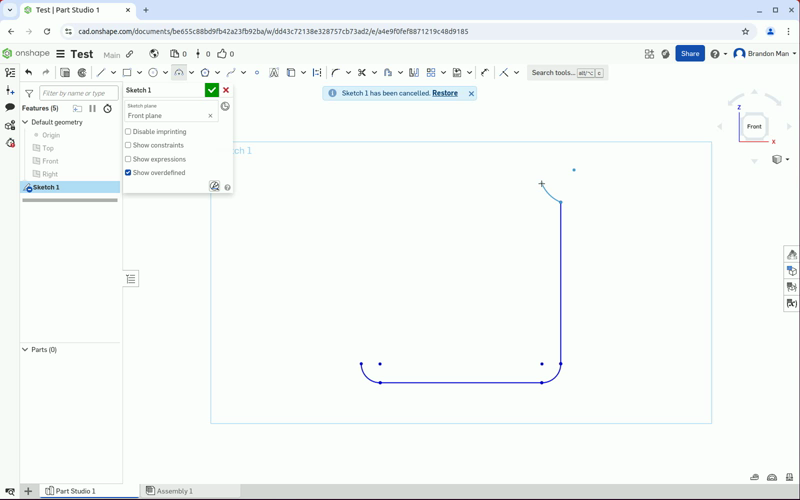
mouse_move(555, 188)
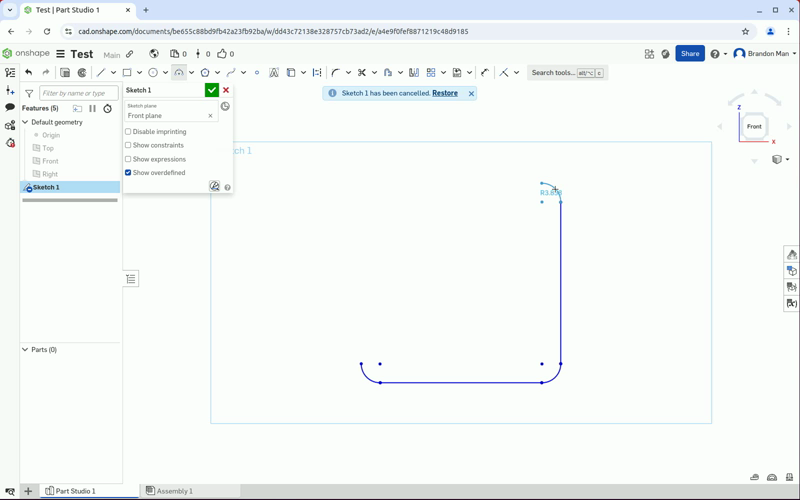
click(555, 188)
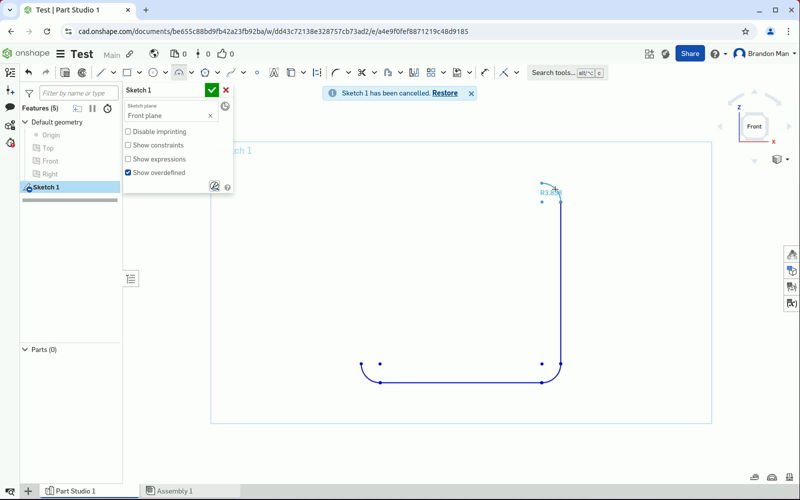
key_up(shift)
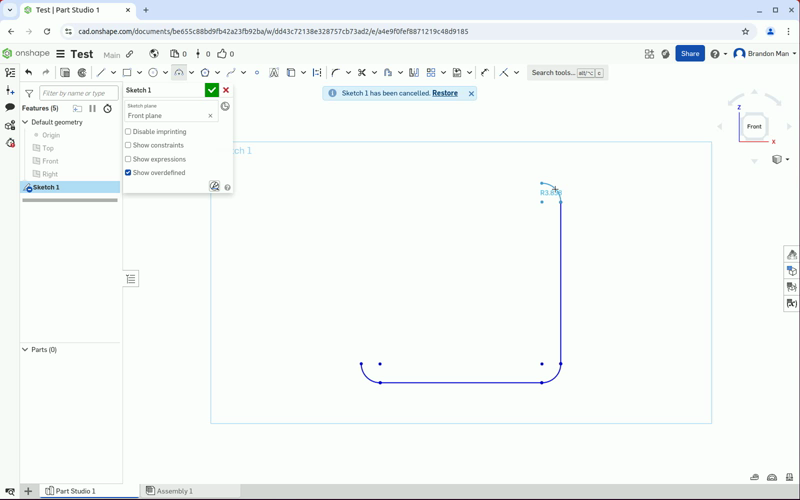
key(esc)
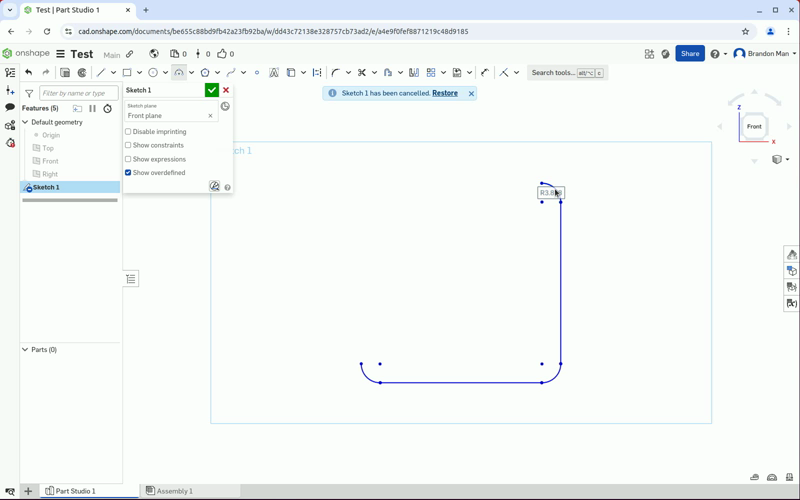
key(l)
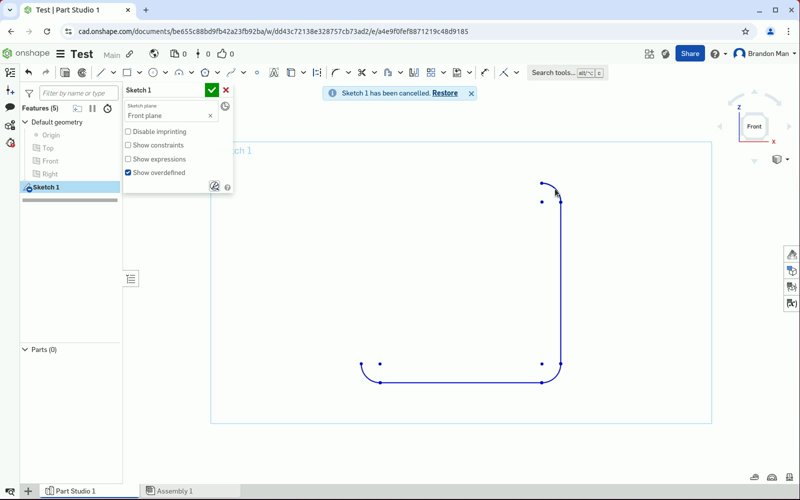
mouse_move(541, 183)
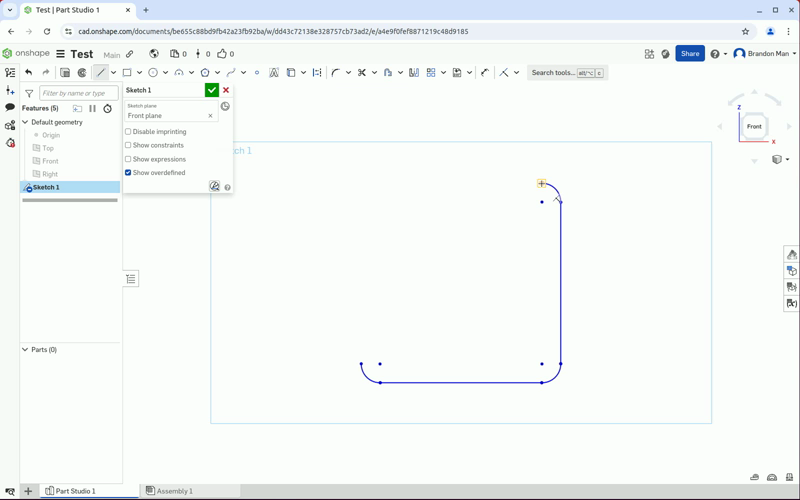
click(541, 183)
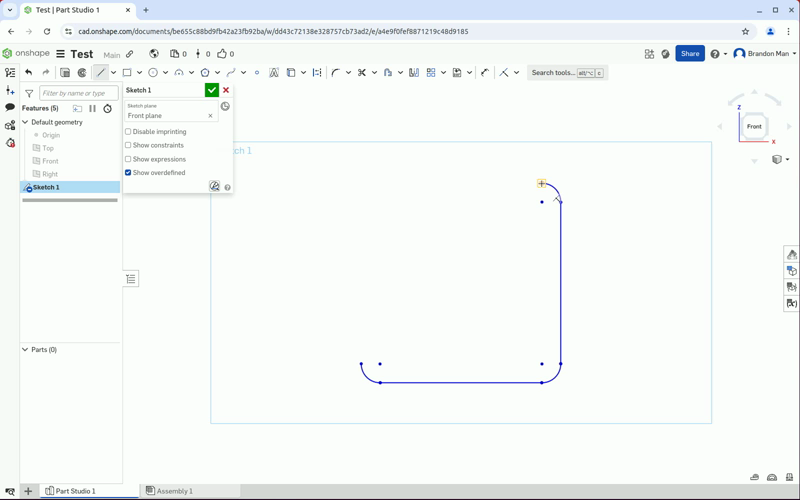
key_down(shift)
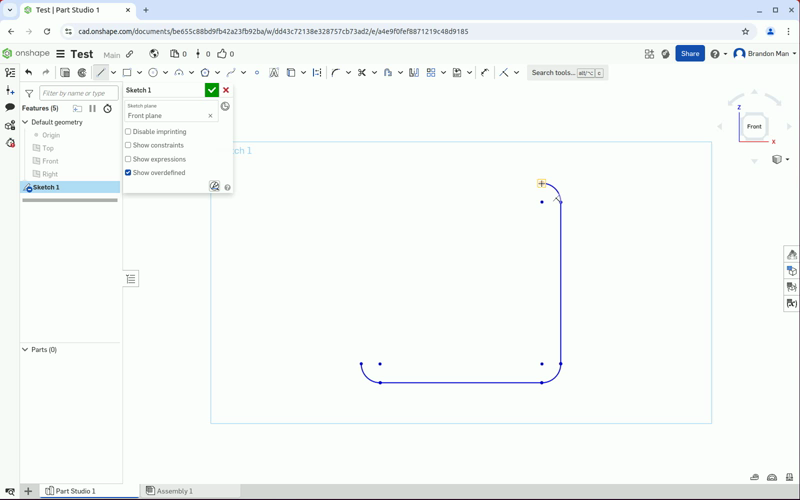
mouse_move(380, 183)
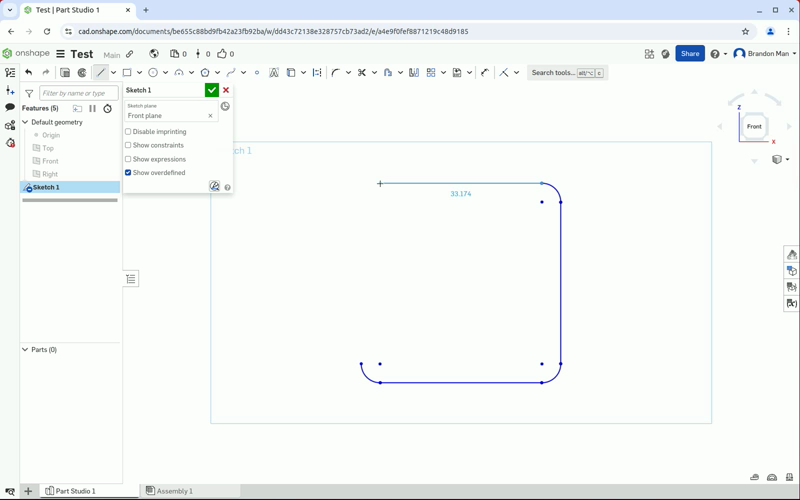
click(380, 183)
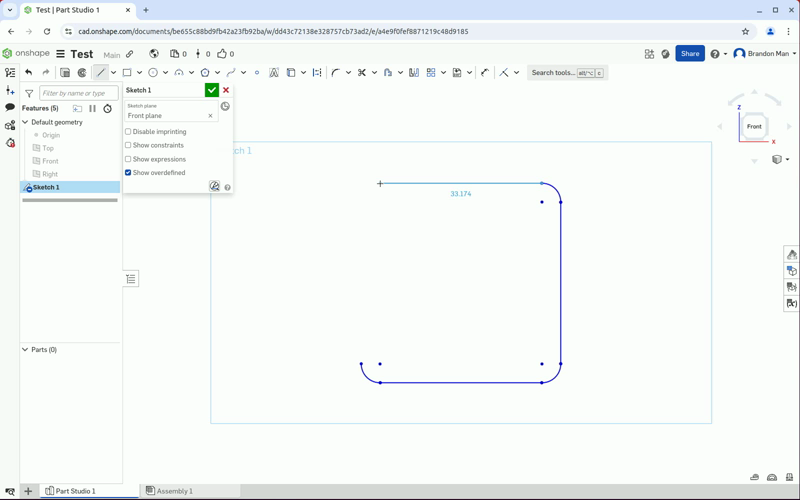
key_up(shift)
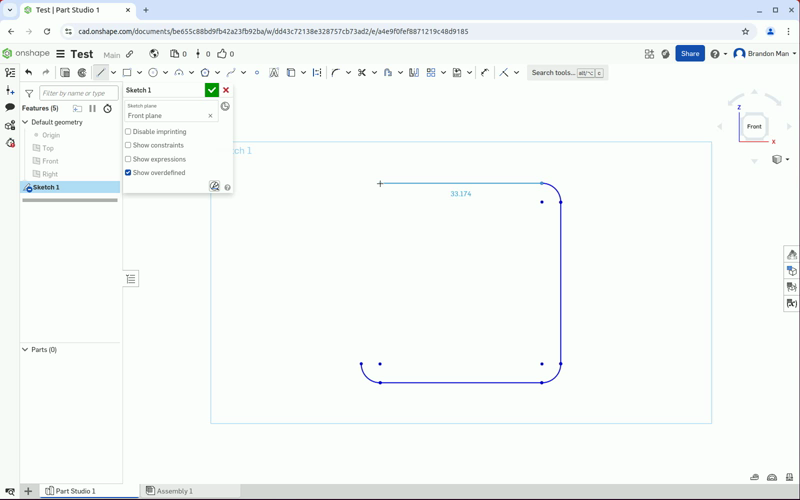
key(esc)
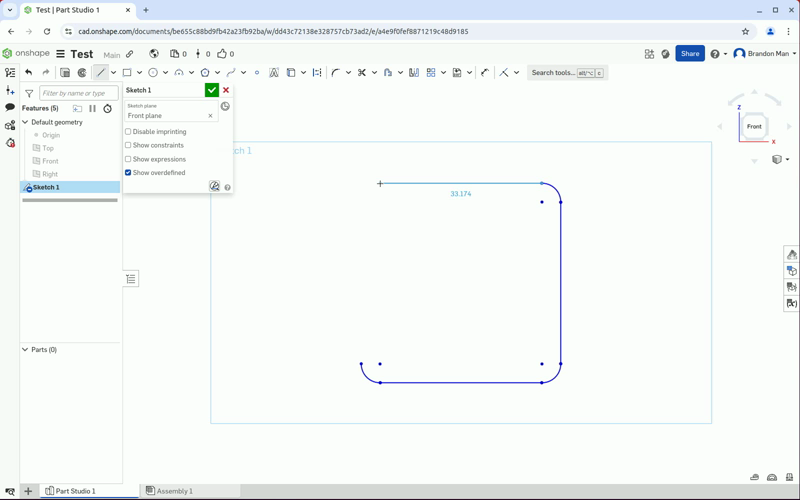
key(a)
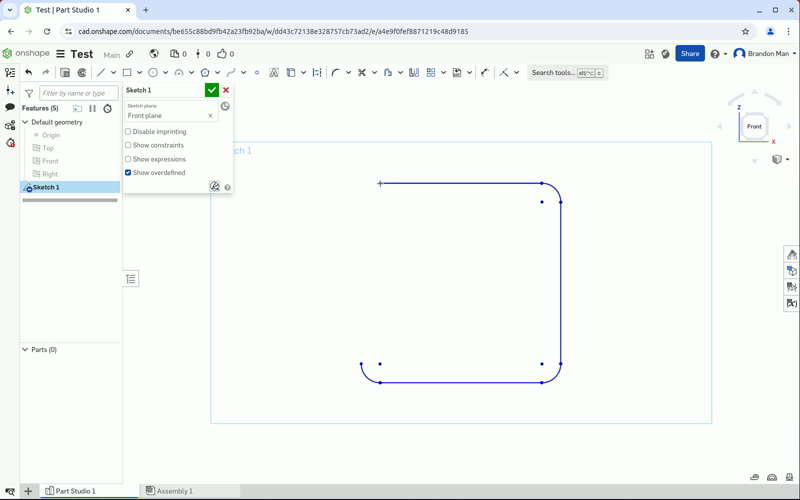
mouse_move(380, 183)
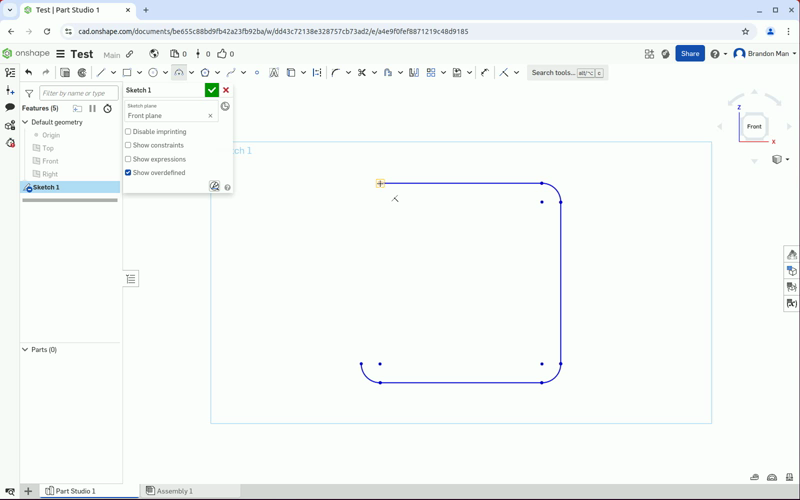
click(380, 183)
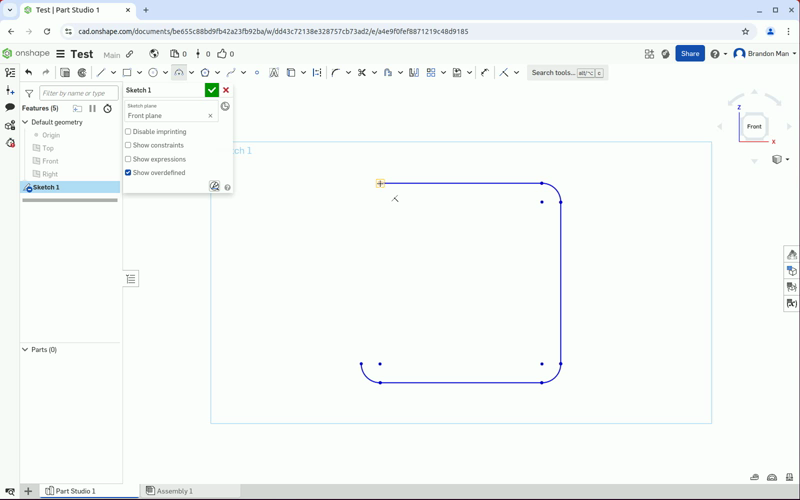
key_down(shift)
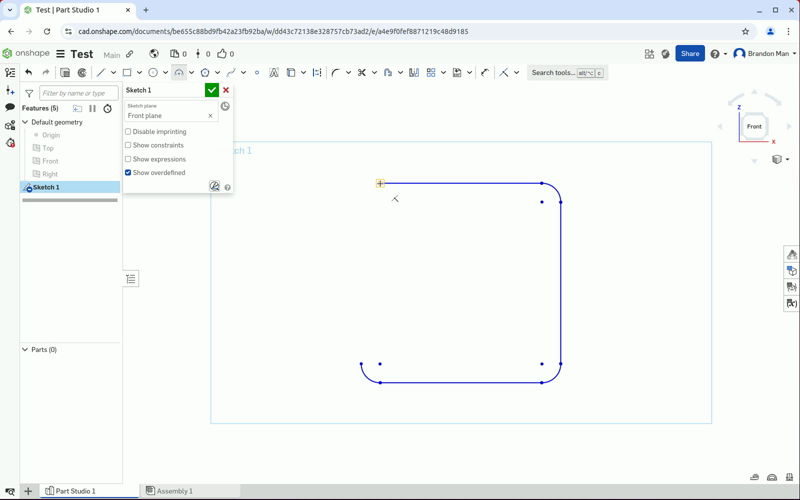
mouse_move(361, 202)
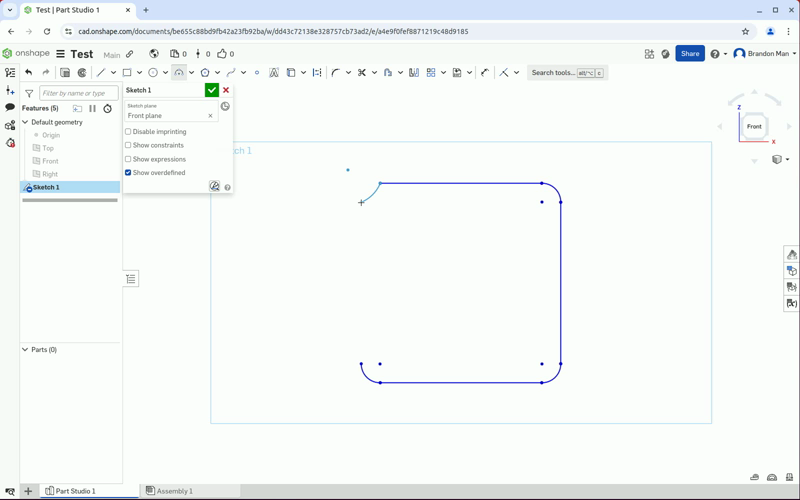
click(361, 202)
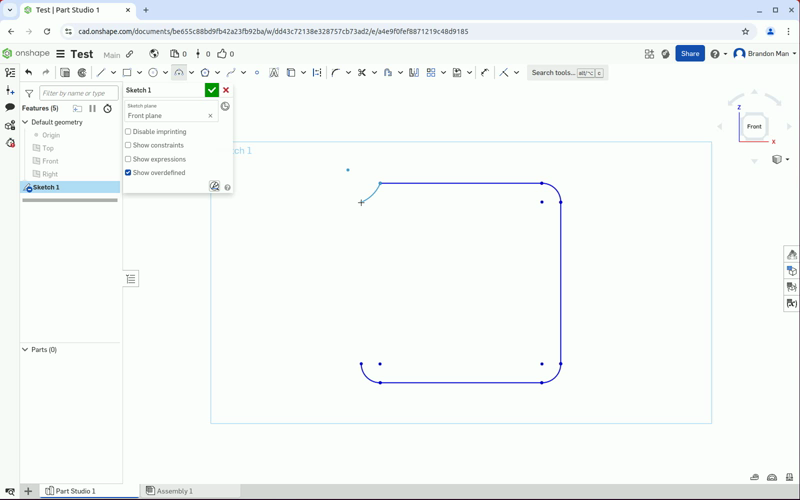
mouse_move(366, 188)
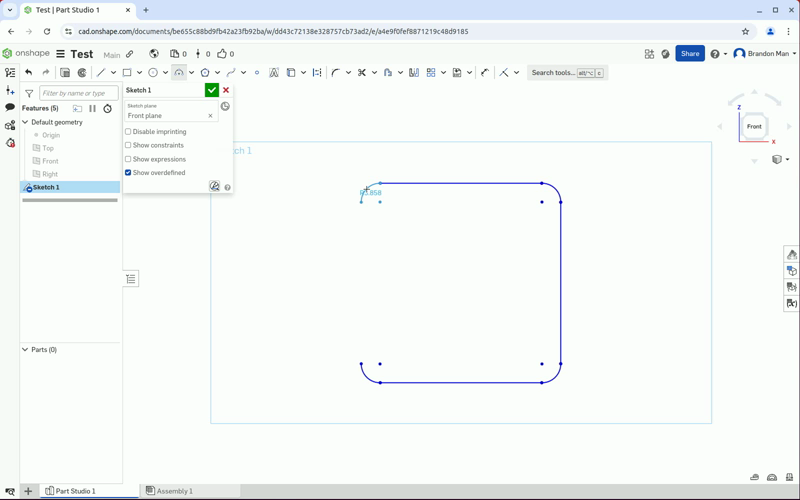
click(366, 188)
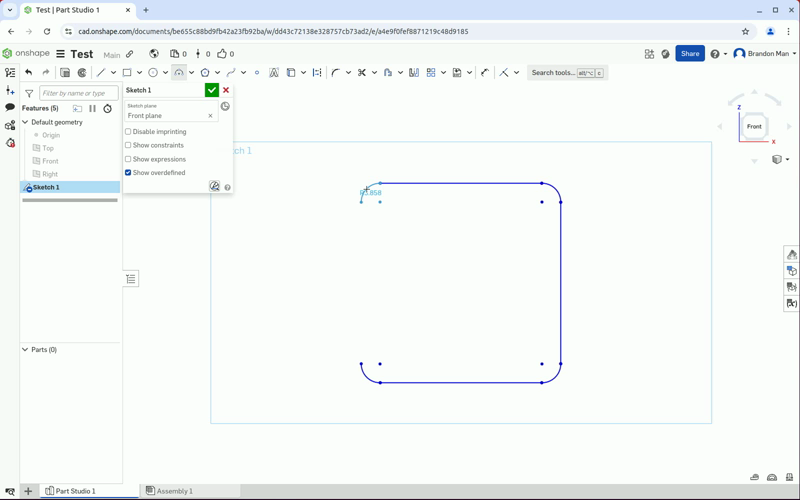
key_up(shift)
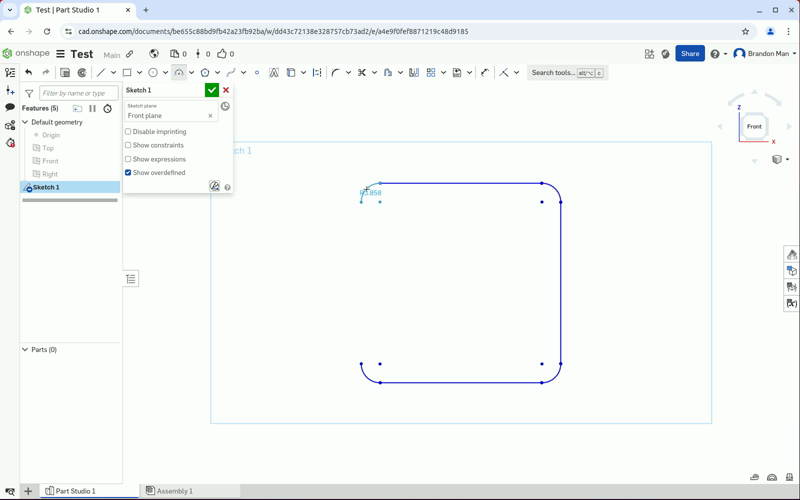
key(esc)
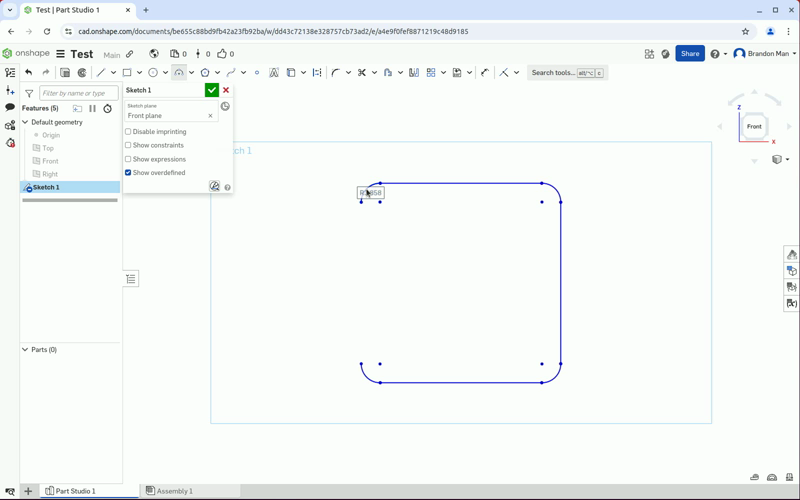
key(l)
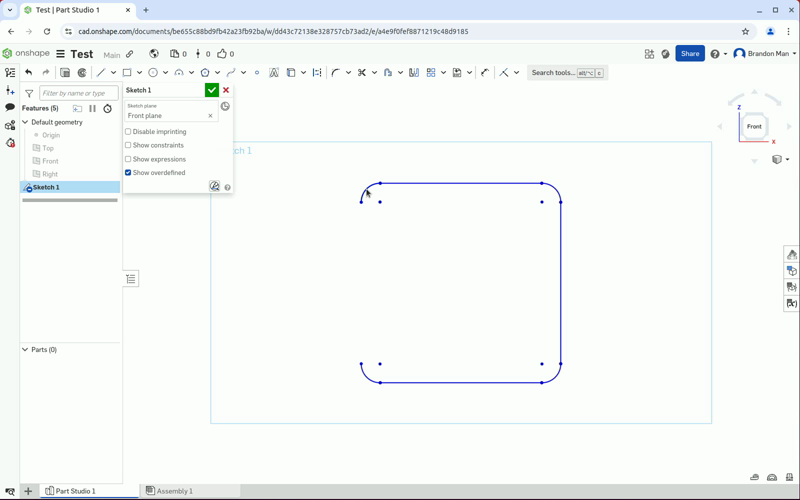
mouse_move(361, 202)
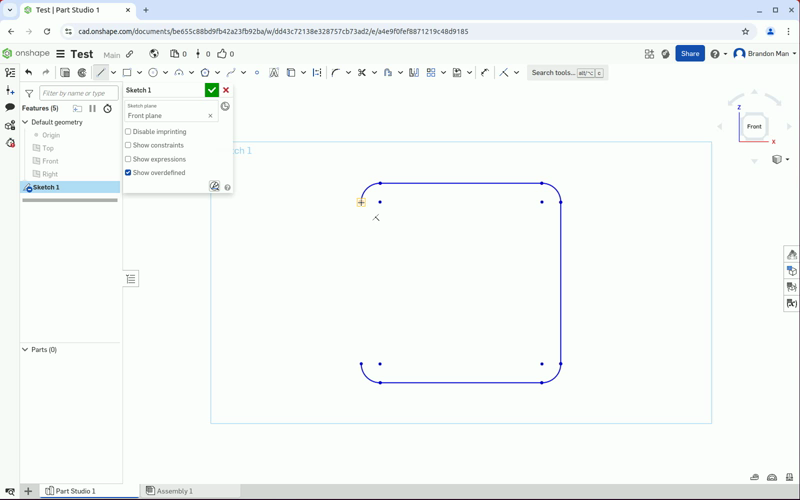
click(361, 202)
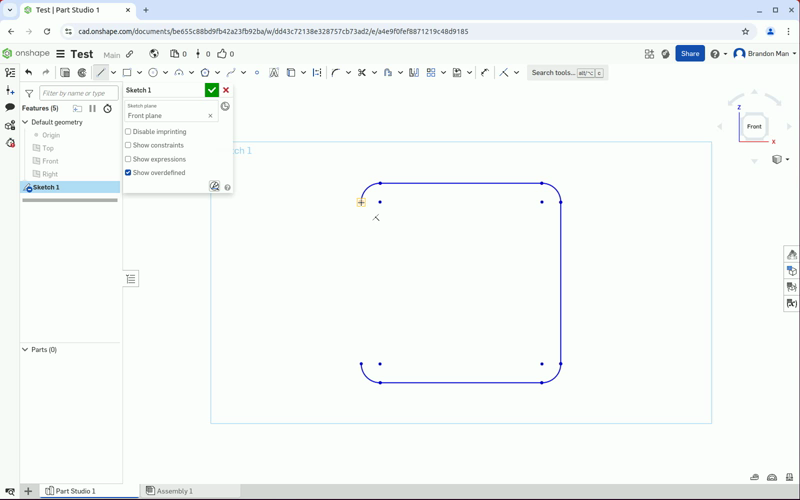
key_down(shift)
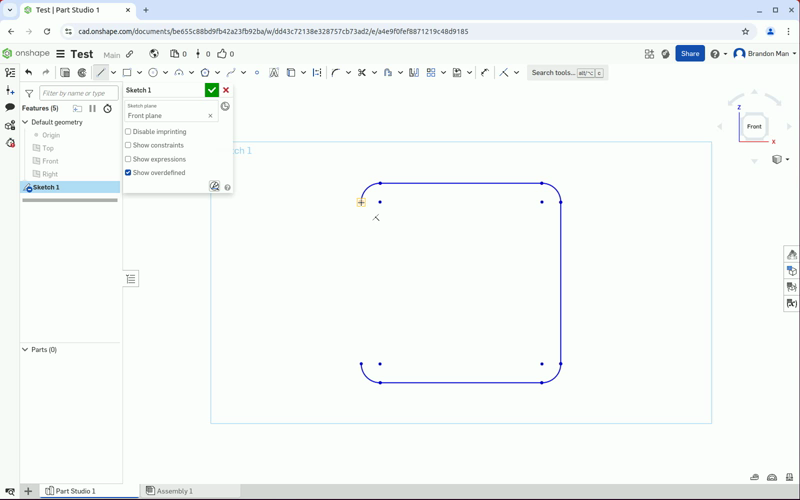
mouse_move(361, 363)
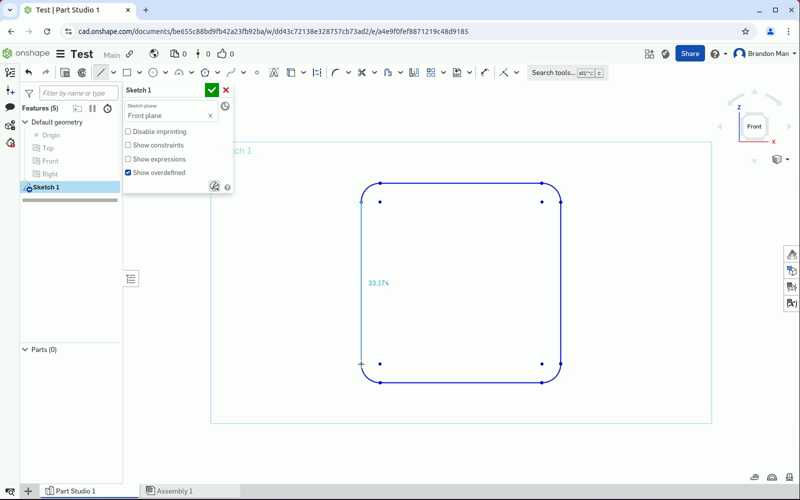
key_up(shift)
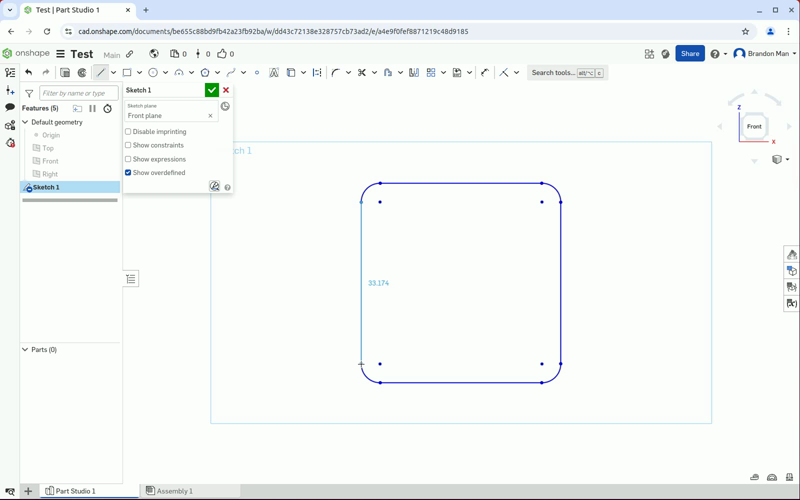
click(361, 363)
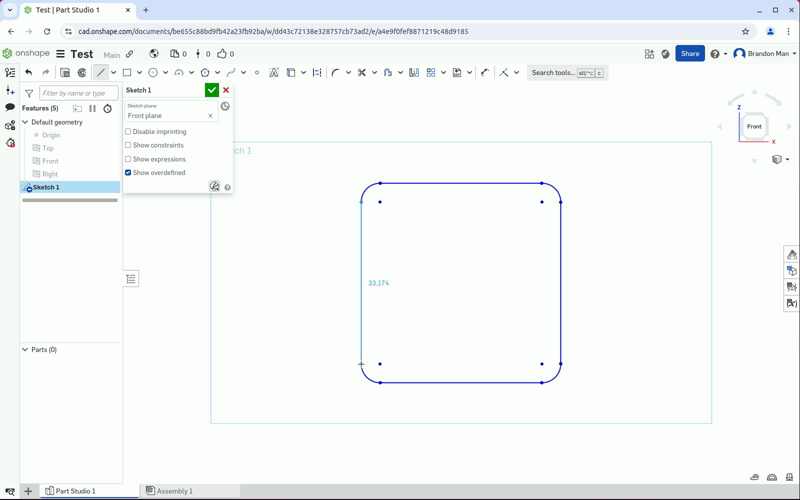
key(esc)
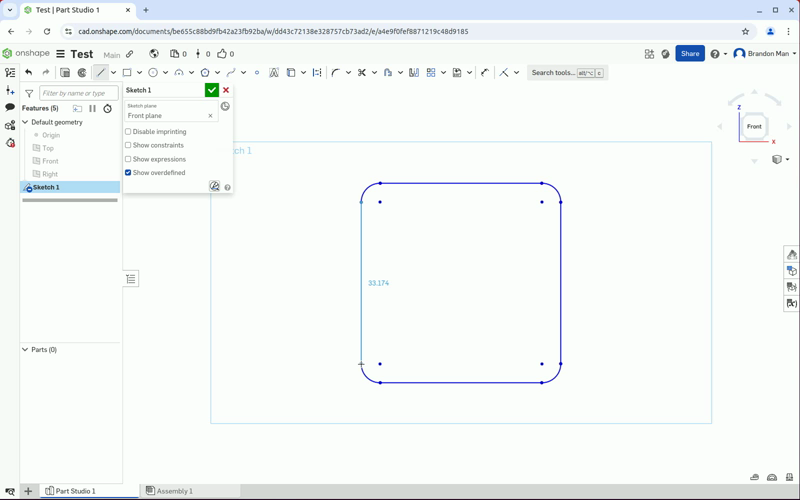
key(a)
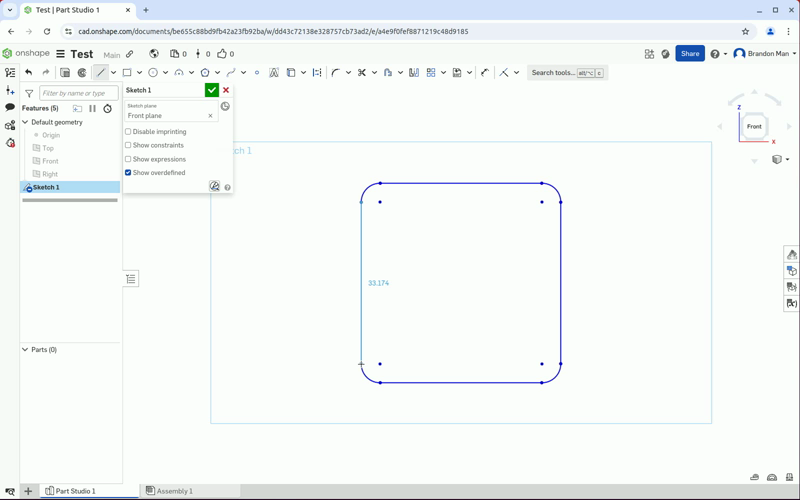
key_down(shift)
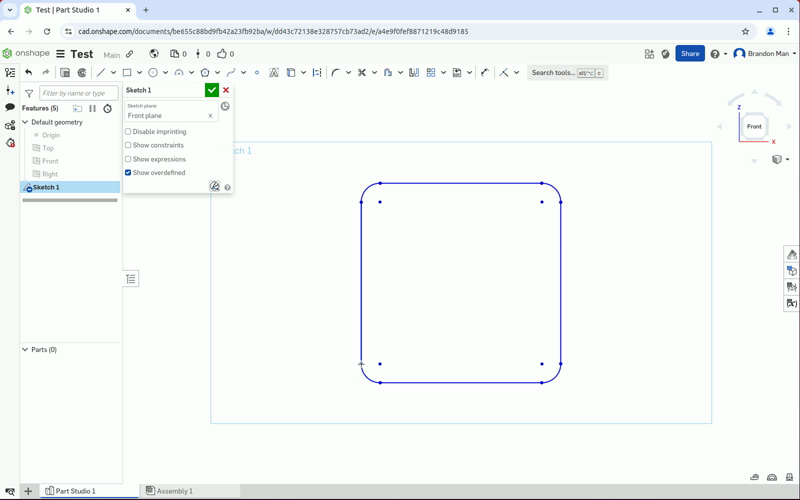
mouse_move(367, 363)
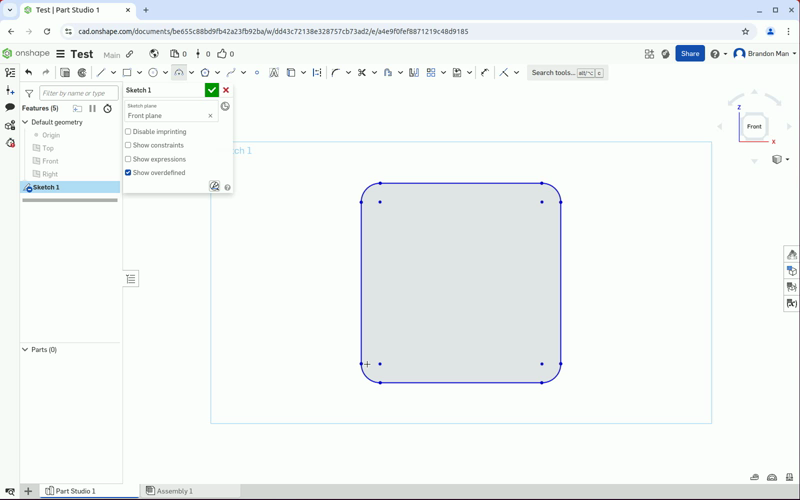
click(367, 363)
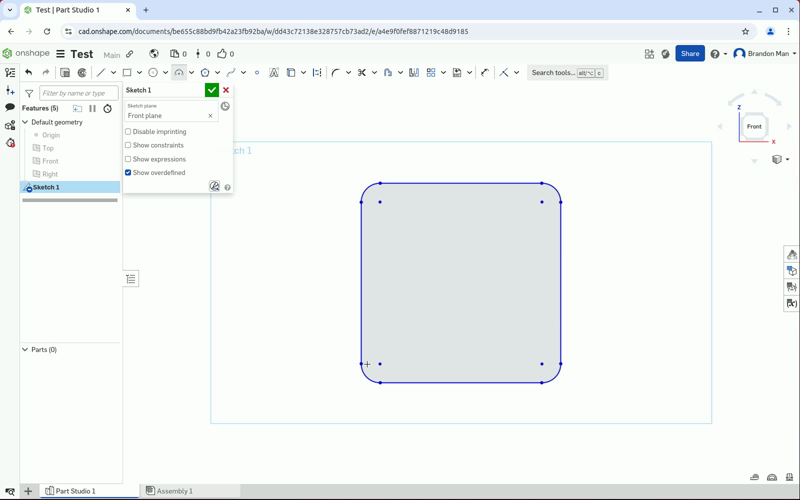
key_up(shift)
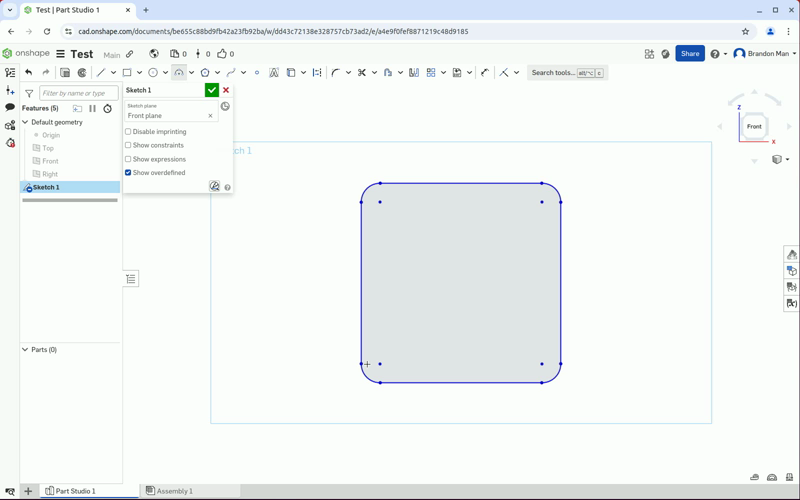
key_down(shift)
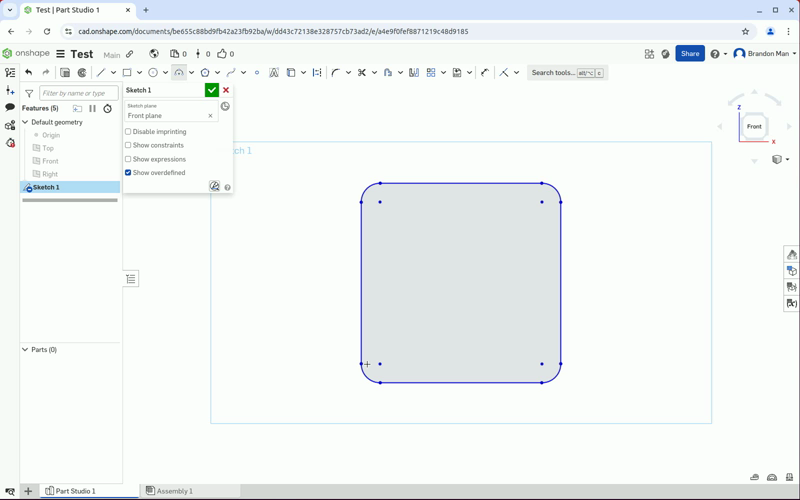
mouse_move(380, 376)
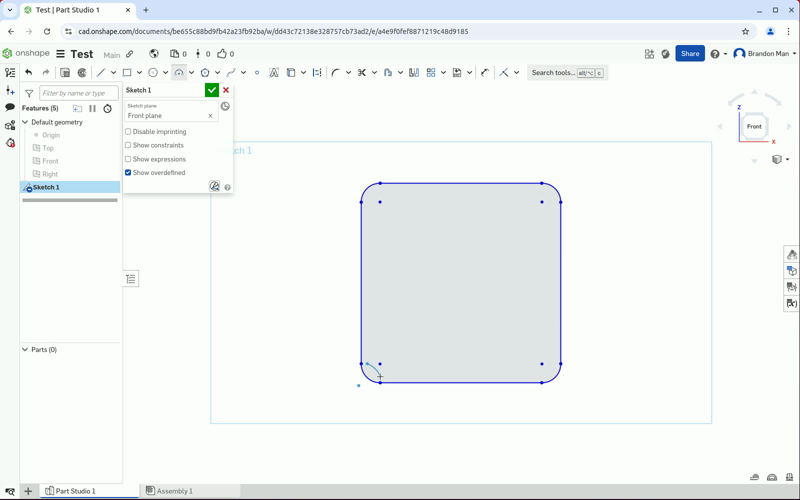
click(380, 376)
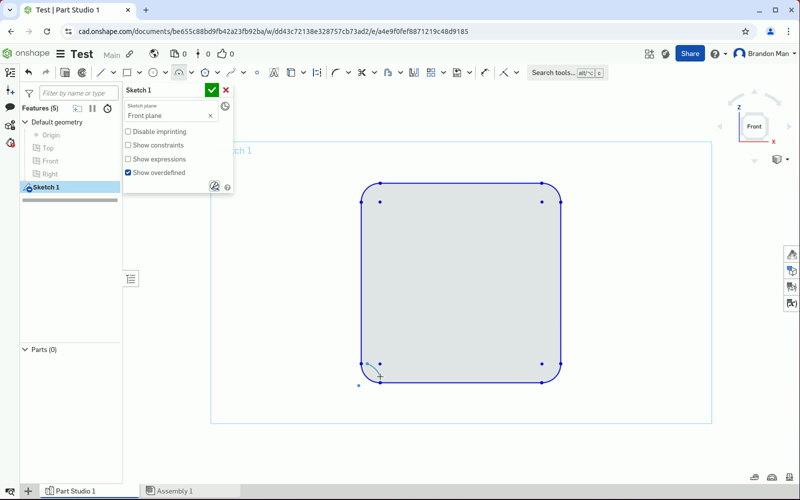
mouse_move(371, 372)
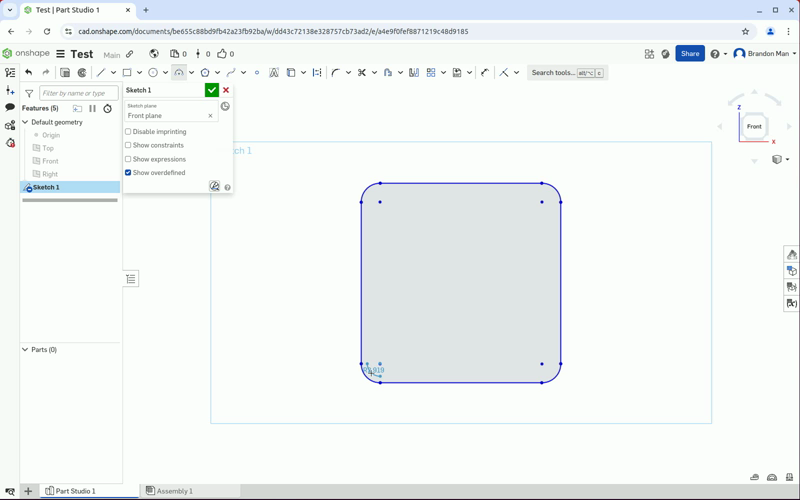
click(371, 372)
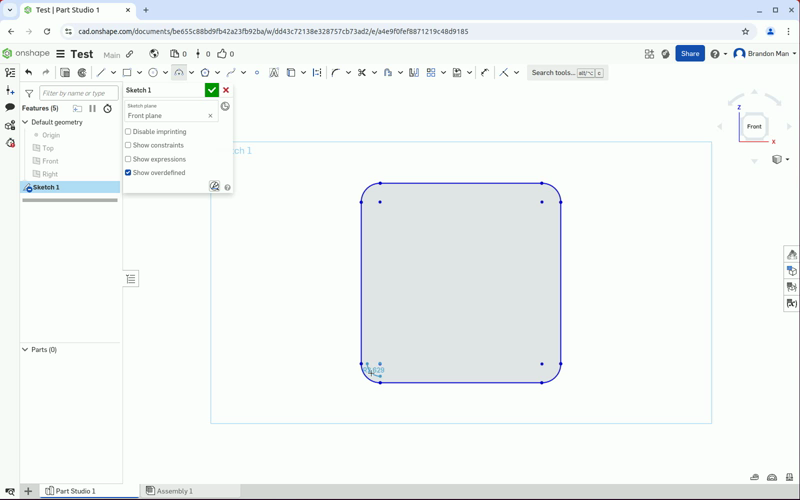
key_up(shift)
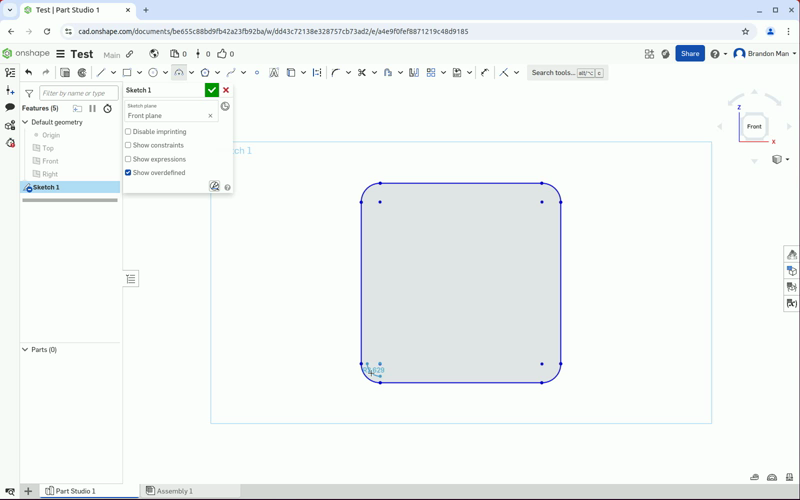
key(esc)
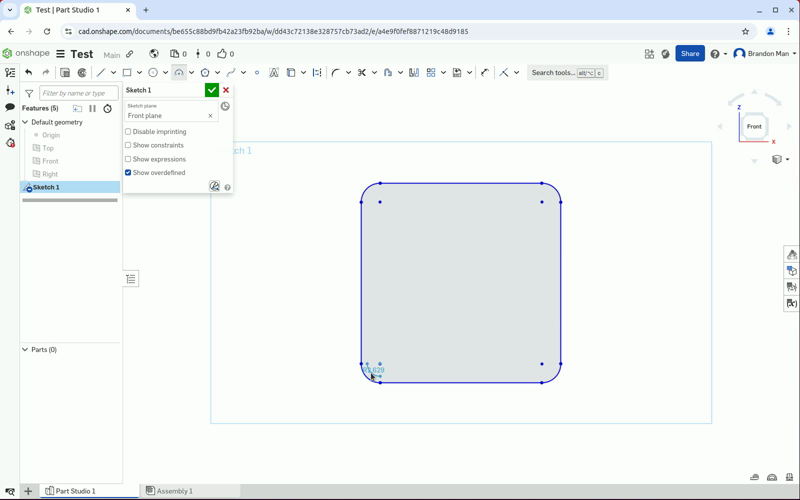
key(l)
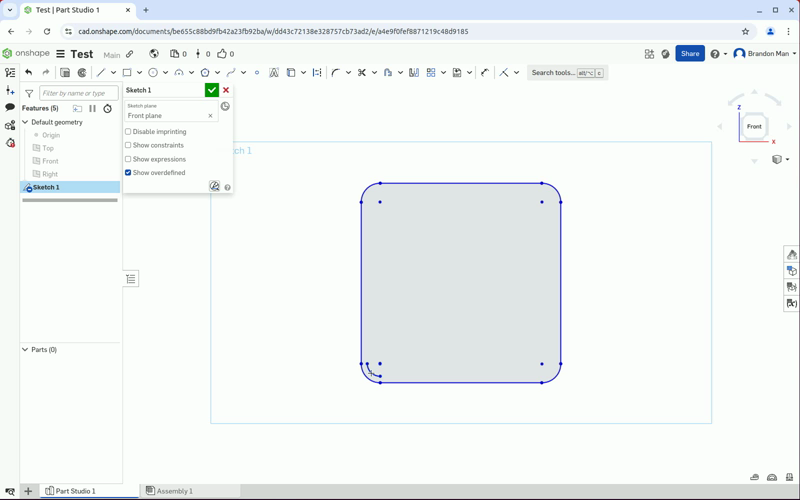
mouse_move(380, 376)
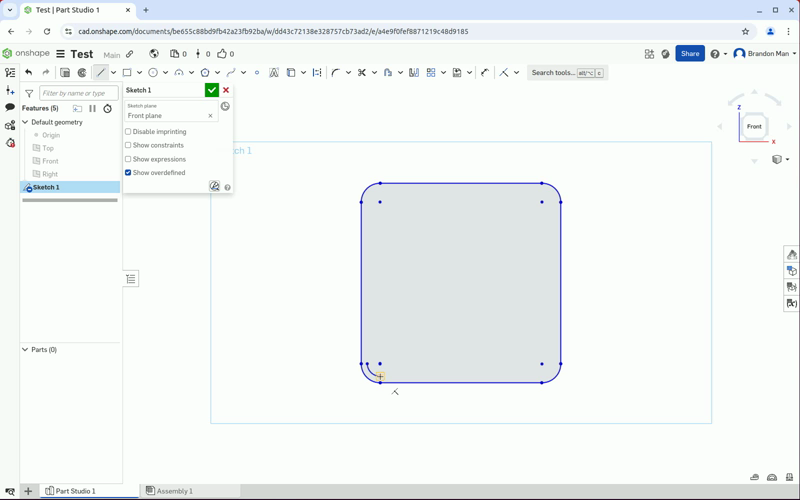
click(380, 376)
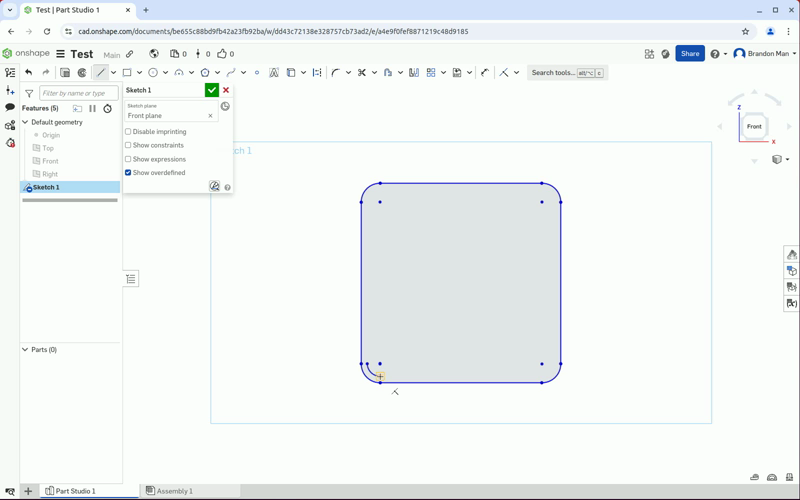
key_down(shift)
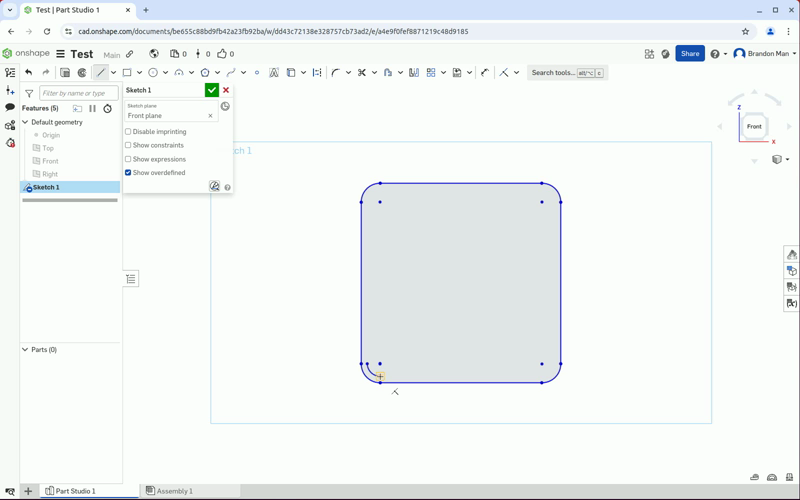
mouse_move(541, 376)
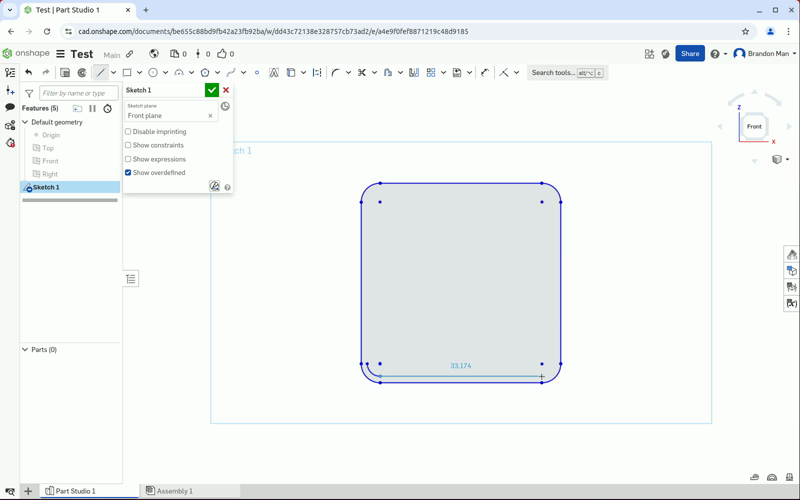
click(541, 376)
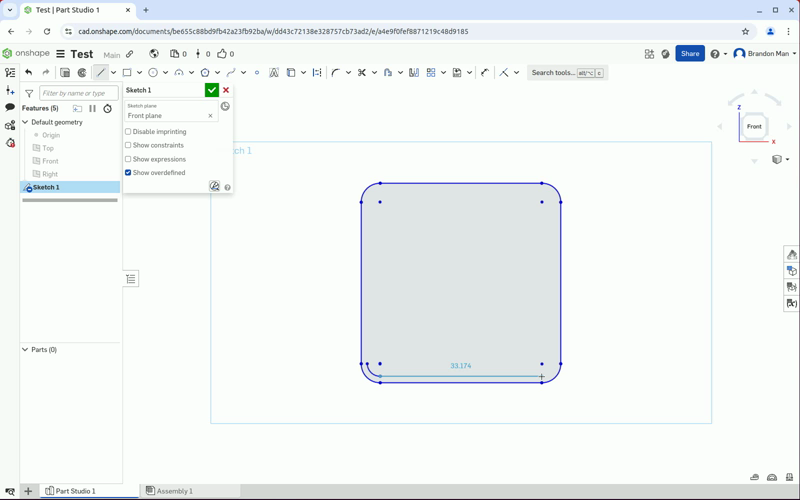
key_up(shift)
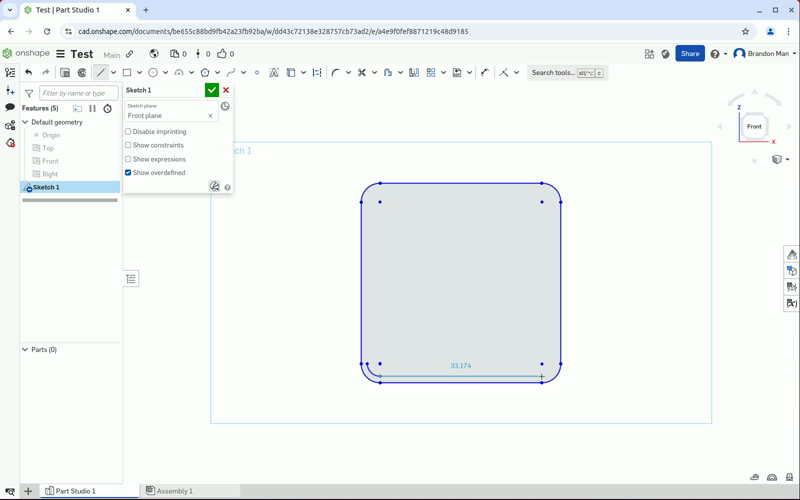
key(esc)
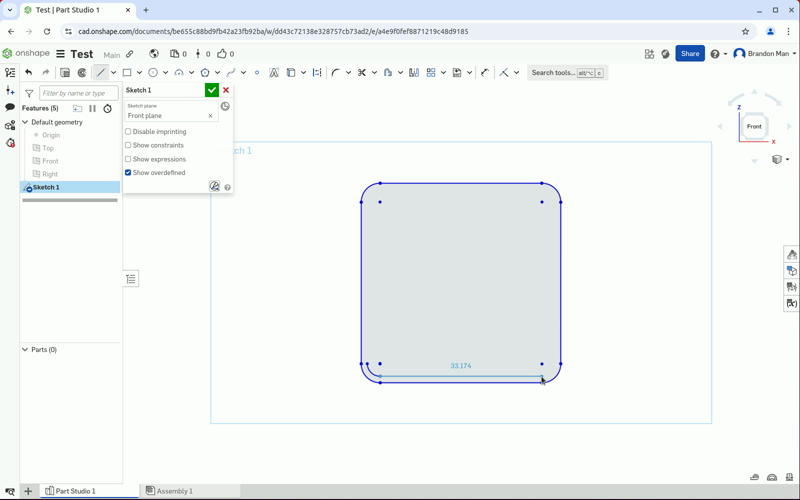
key(a)
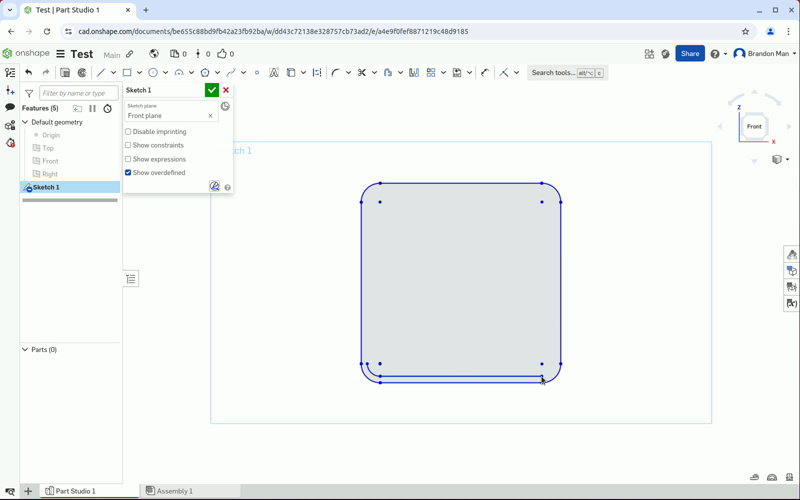
mouse_move(541, 376)
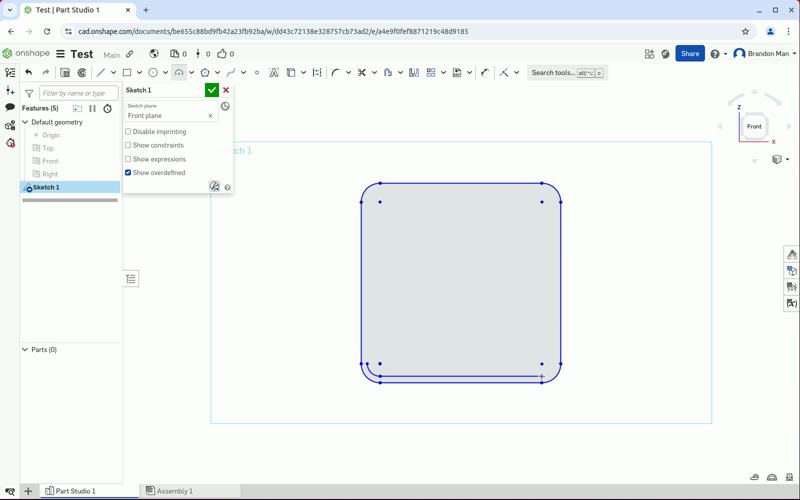
click(541, 376)
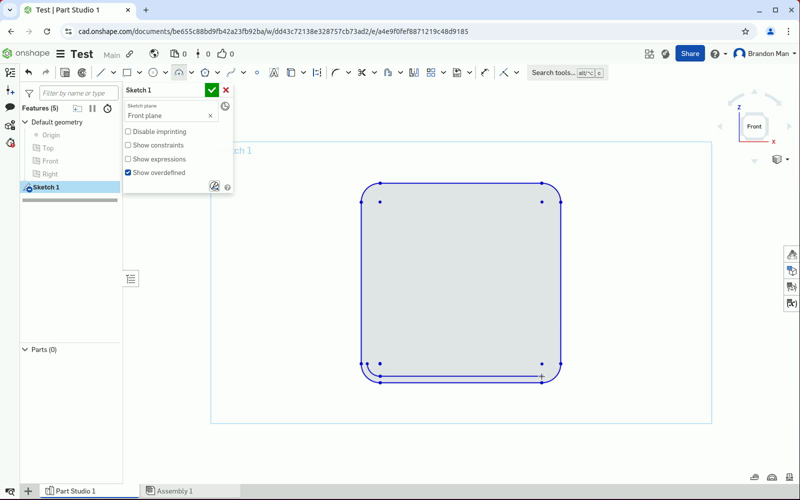
key_down(shift)
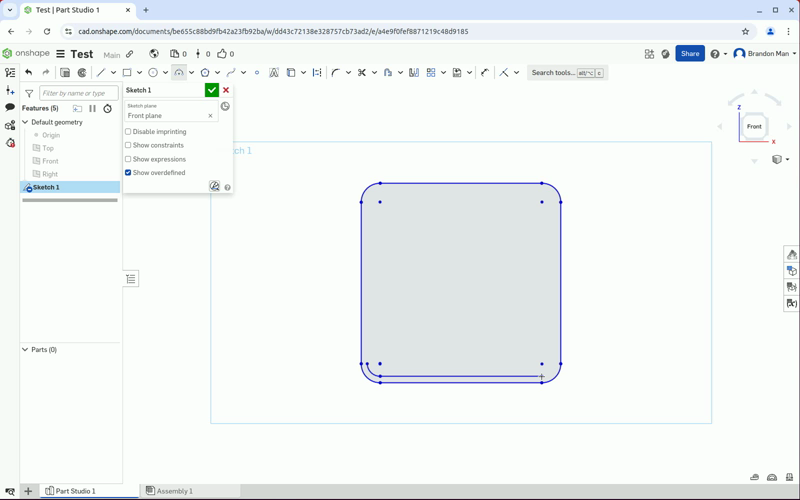
mouse_move(554, 363)
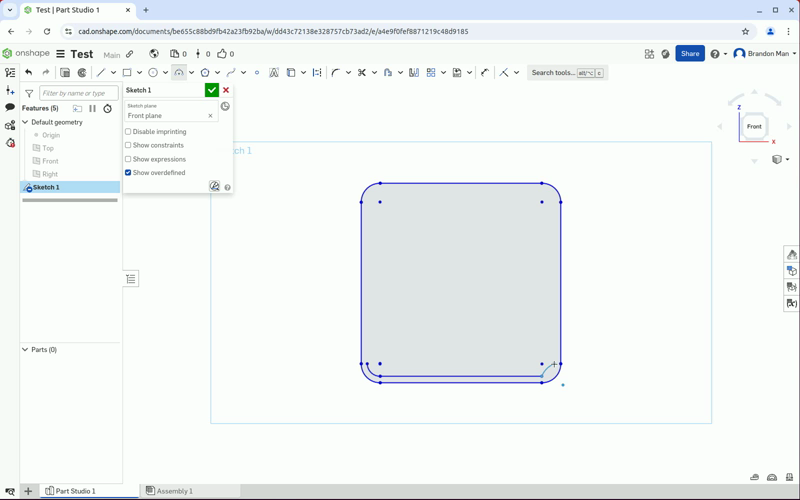
click(554, 363)
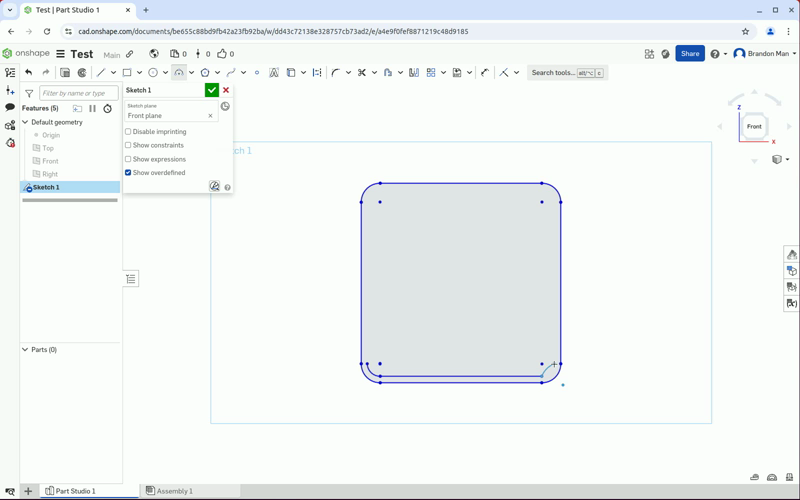
mouse_move(550, 372)
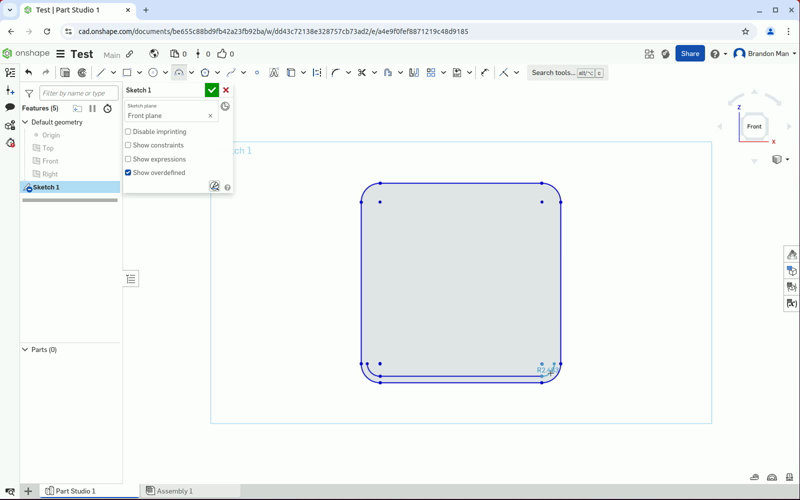
click(550, 372)
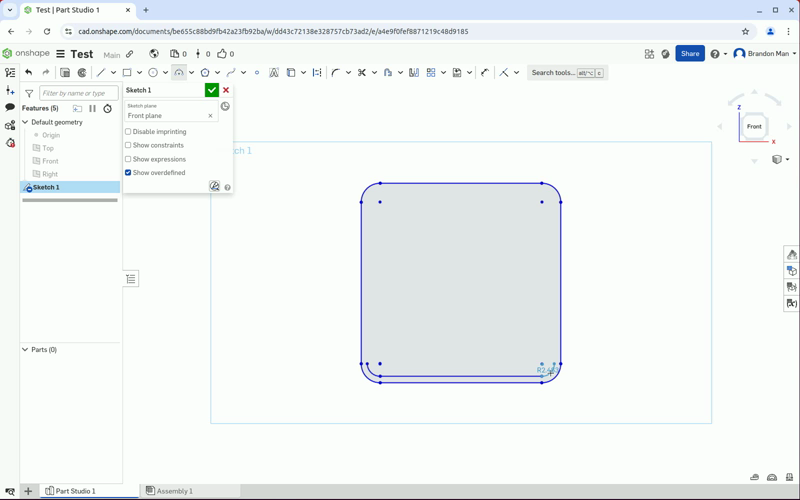
key_up(shift)
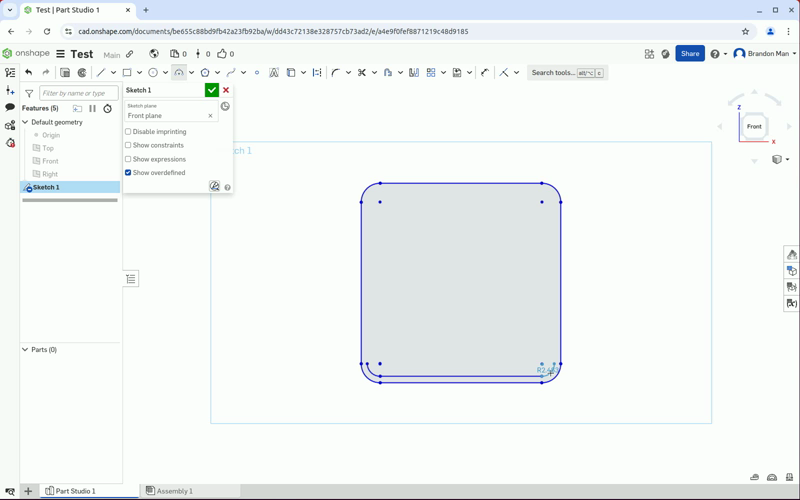
key(esc)
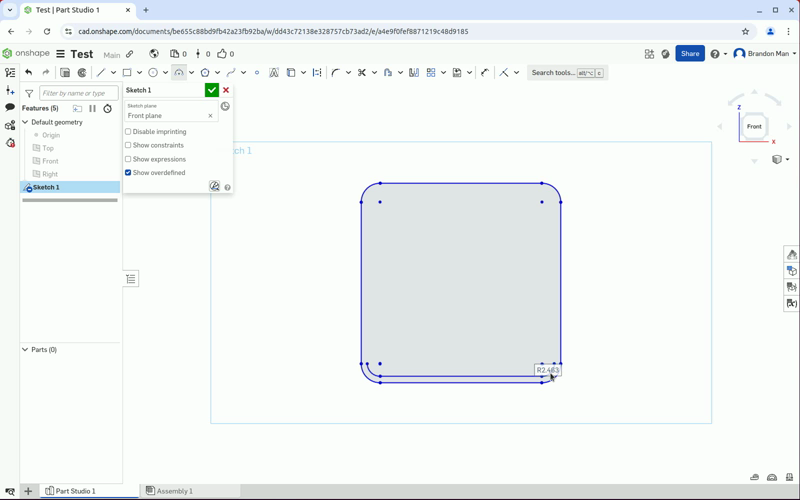
key(l)
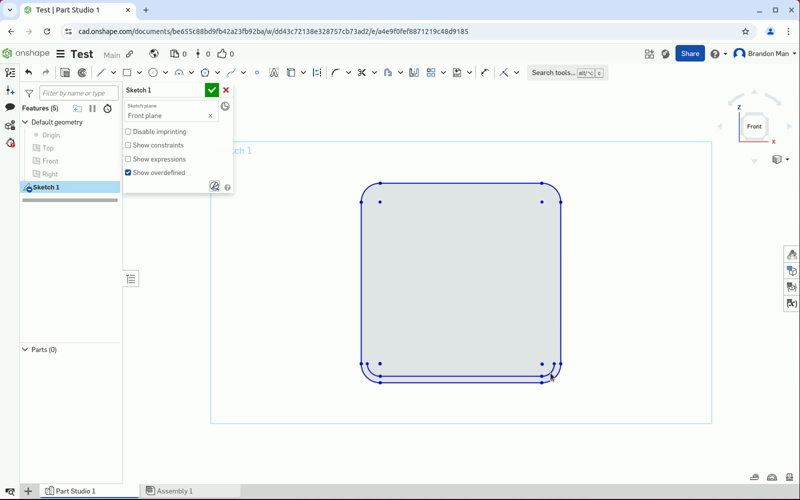
mouse_move(554, 363)
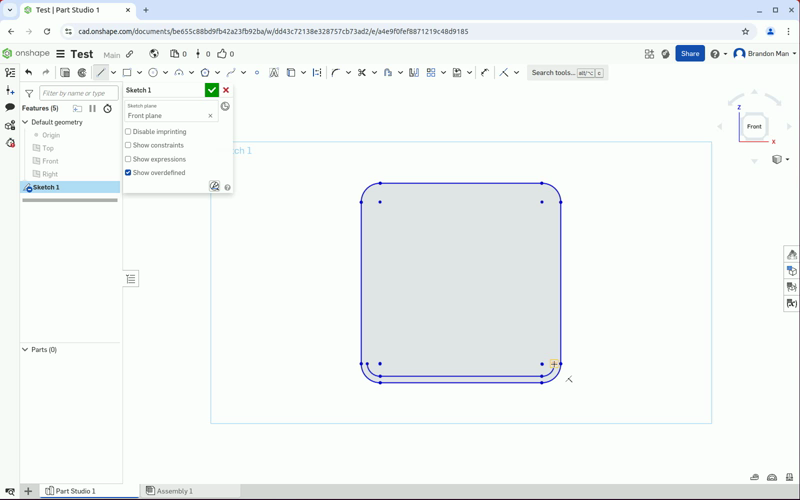
click(554, 363)
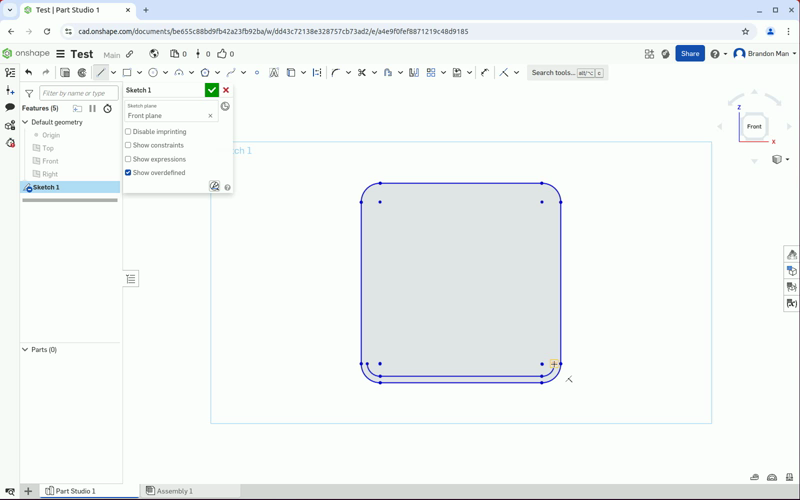
key_down(shift)
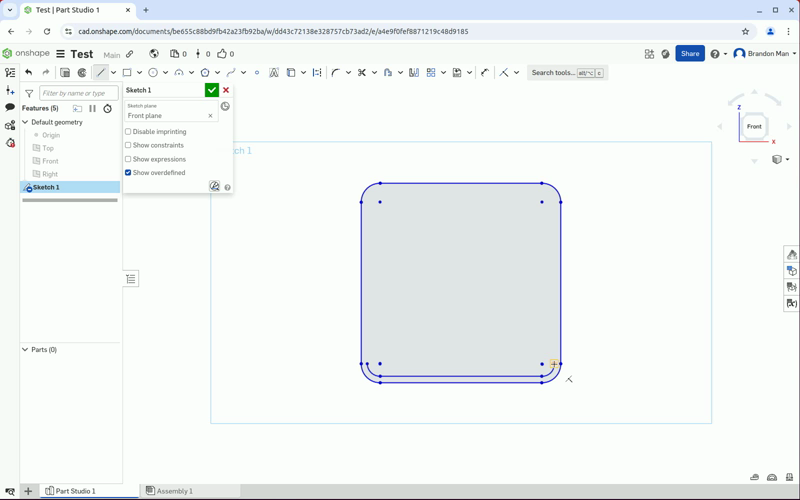
mouse_move(554, 202)
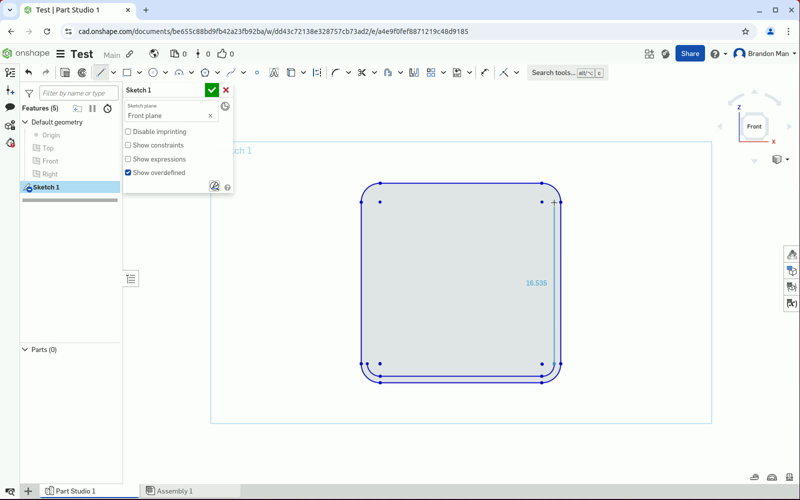
click(554, 202)
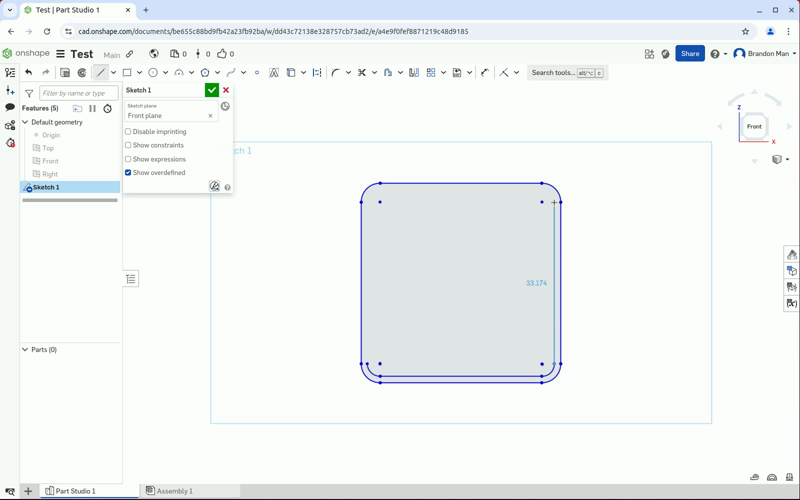
key_up(shift)
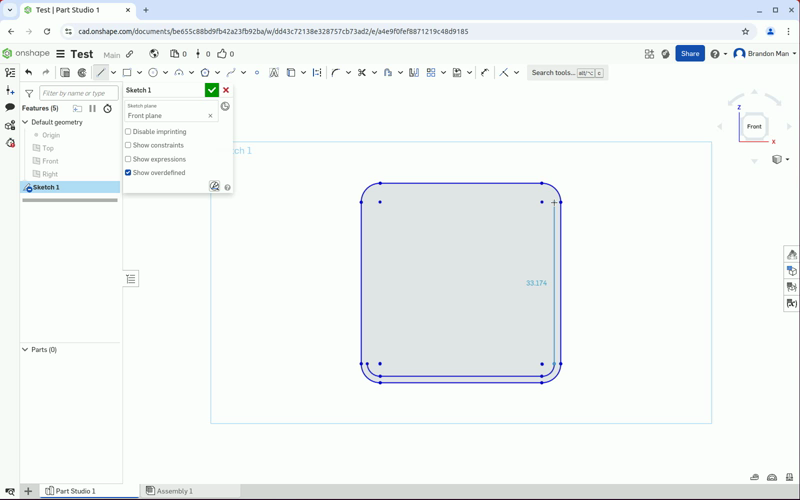
key(esc)
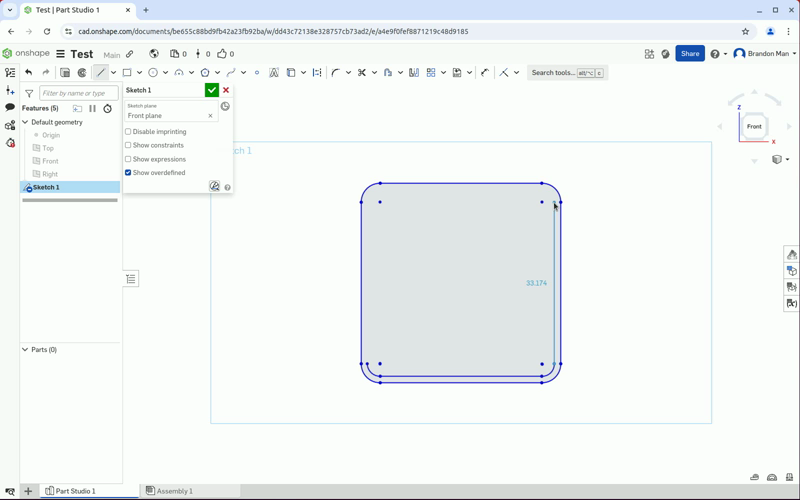
key(a)
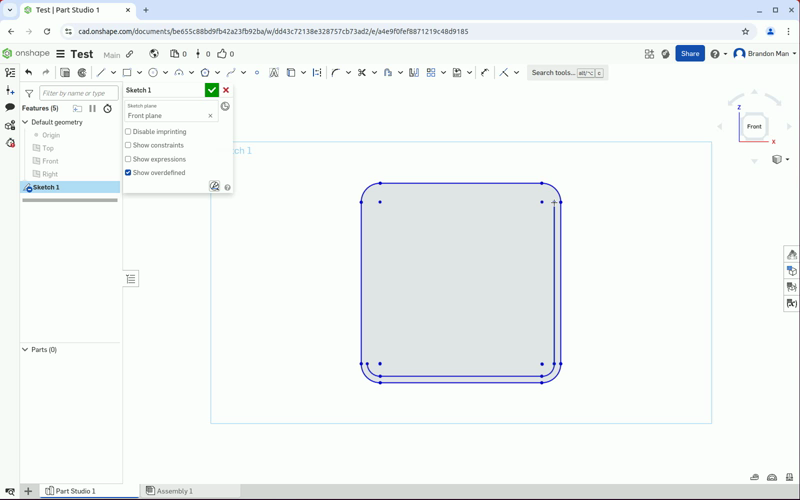
mouse_move(554, 202)
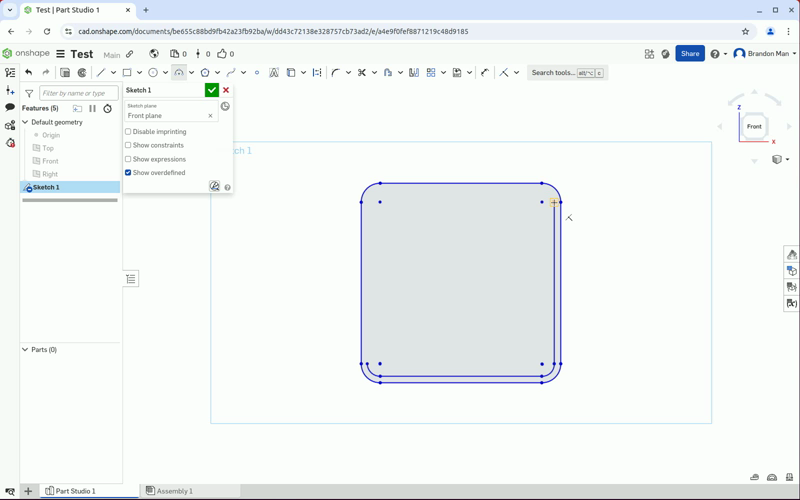
click(554, 202)
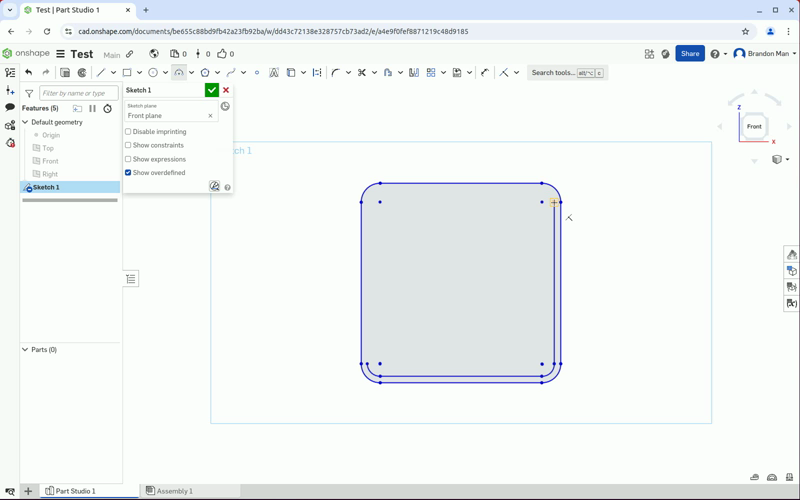
key_down(shift)
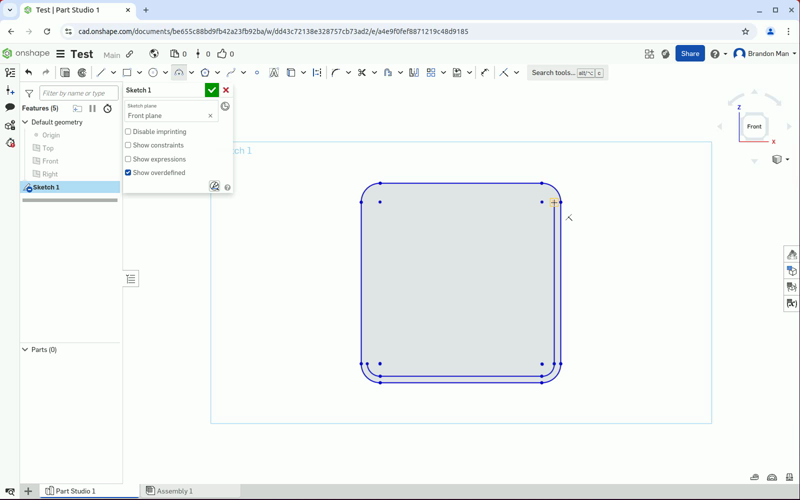
mouse_move(541, 189)
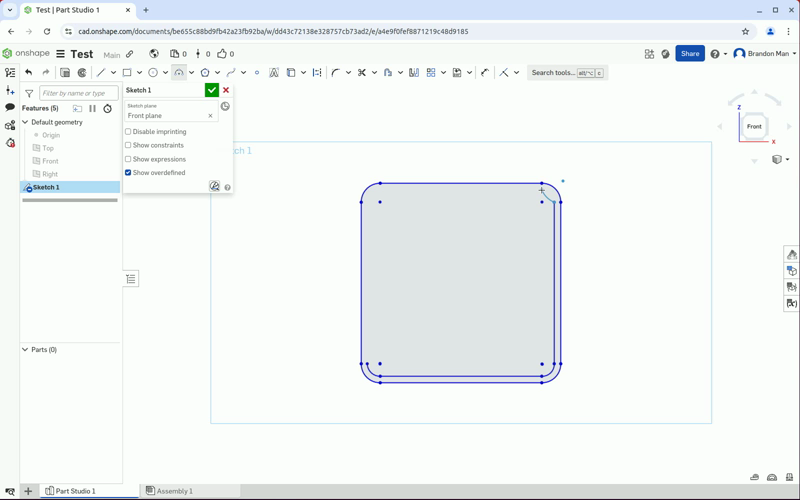
click(541, 189)
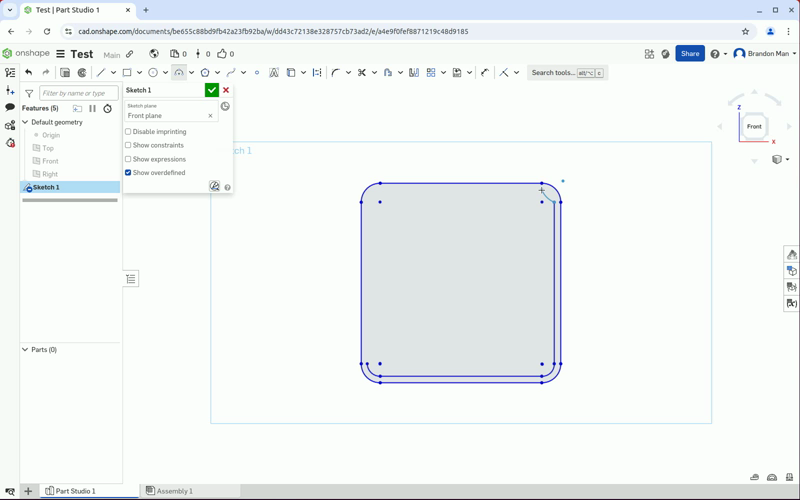
mouse_move(550, 193)
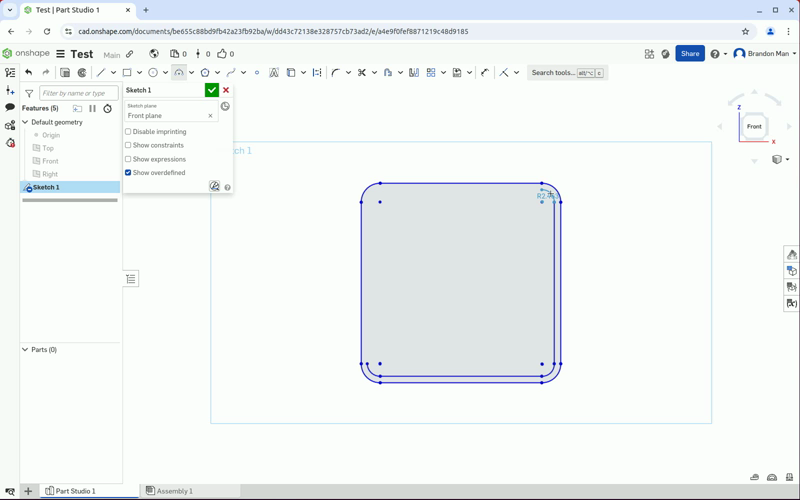
click(550, 193)
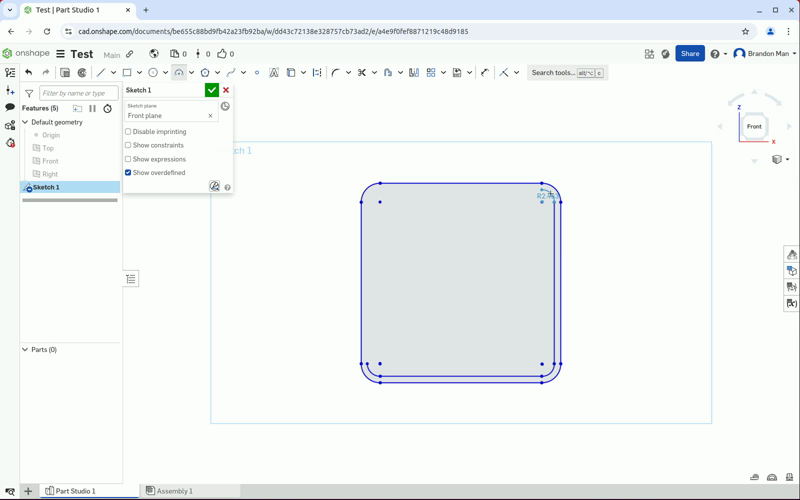
key_up(shift)
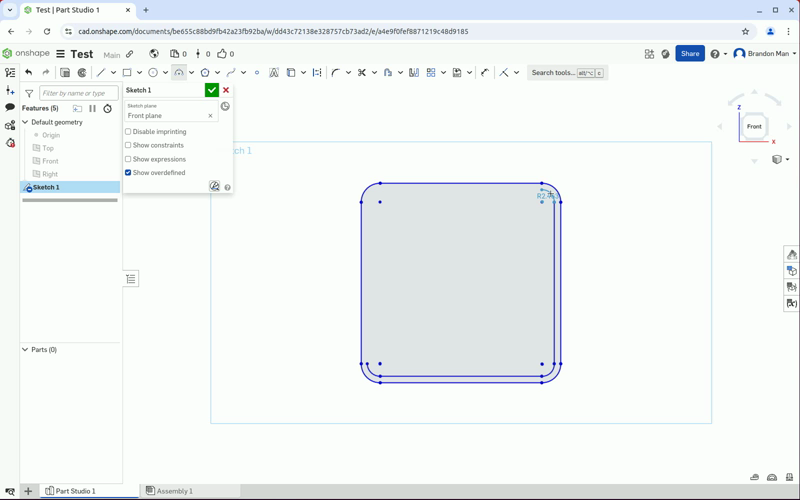
key(esc)
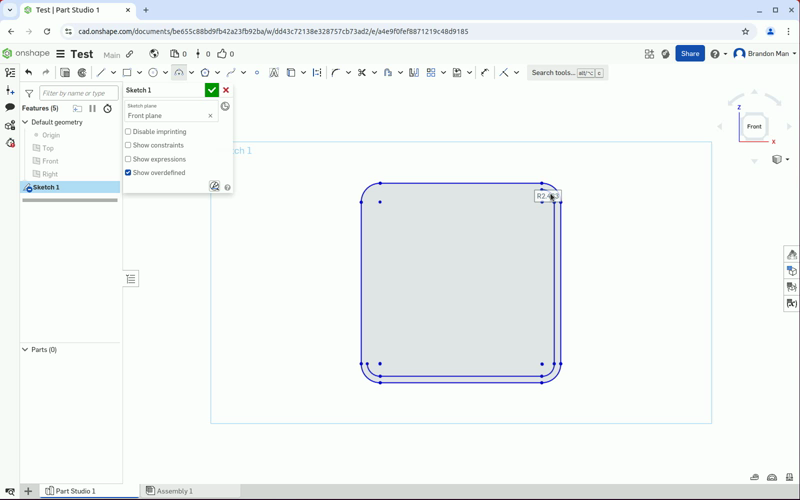
key(l)
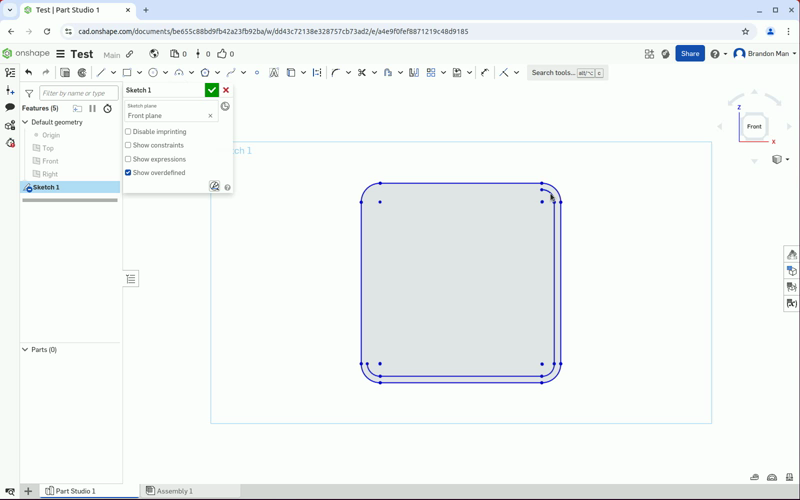
mouse_move(541, 189)
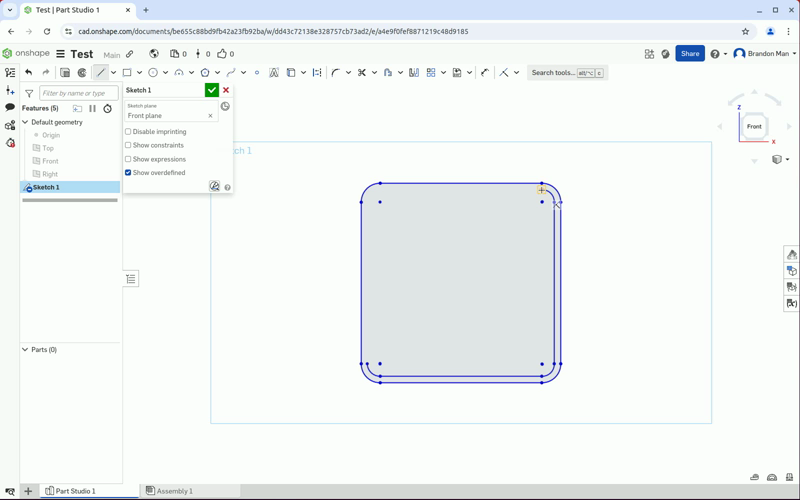
click(541, 189)
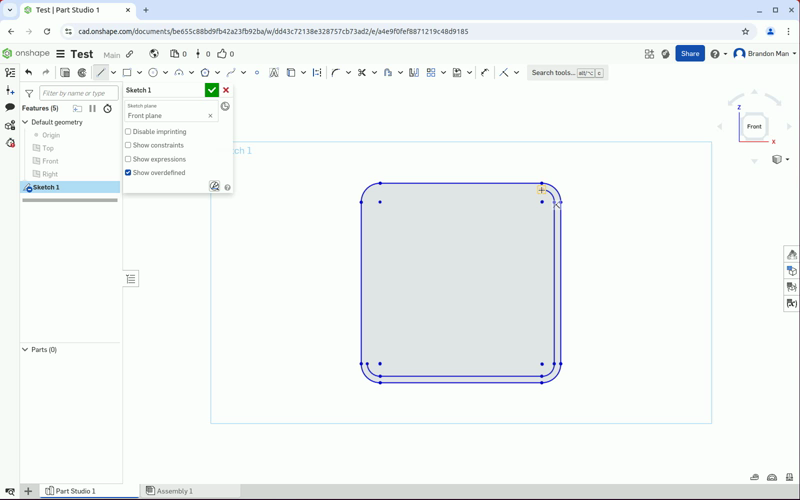
key_down(shift)
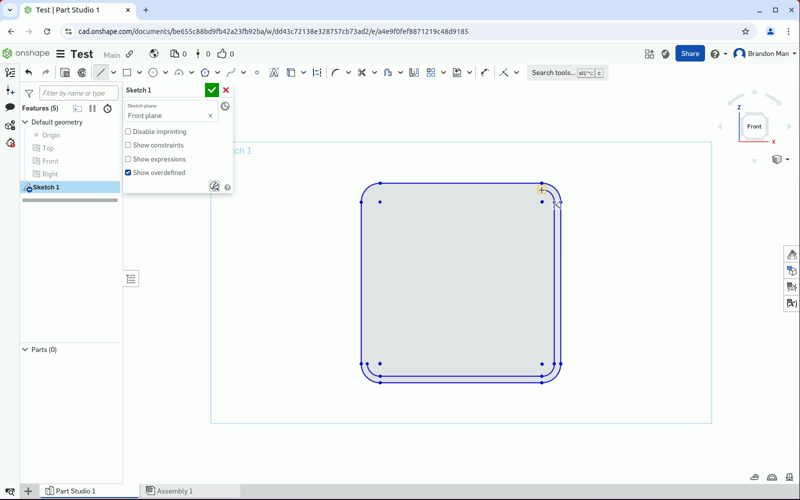
mouse_move(380, 189)
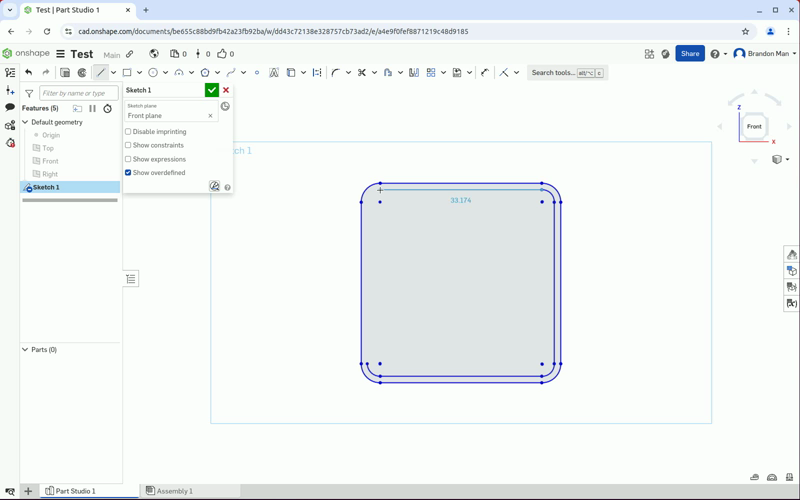
click(380, 189)
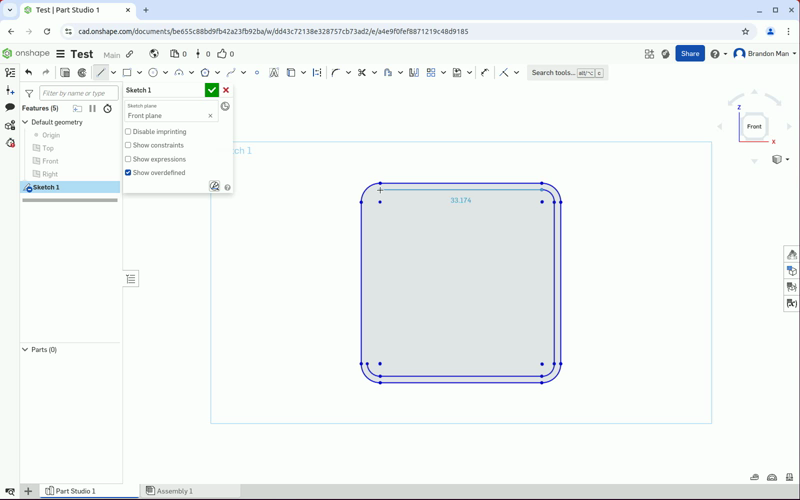
key_up(shift)
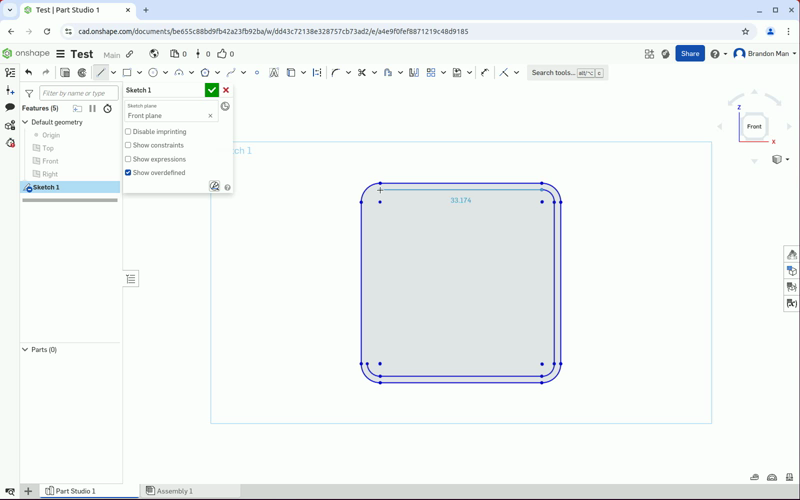
key(esc)
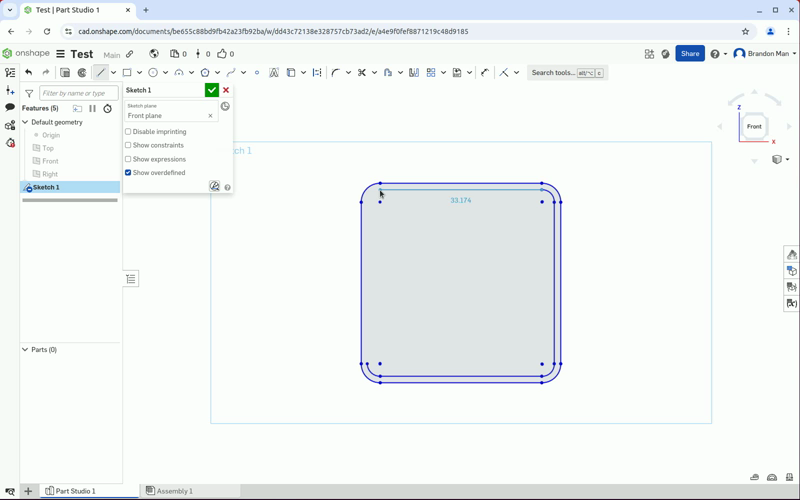
key(a)
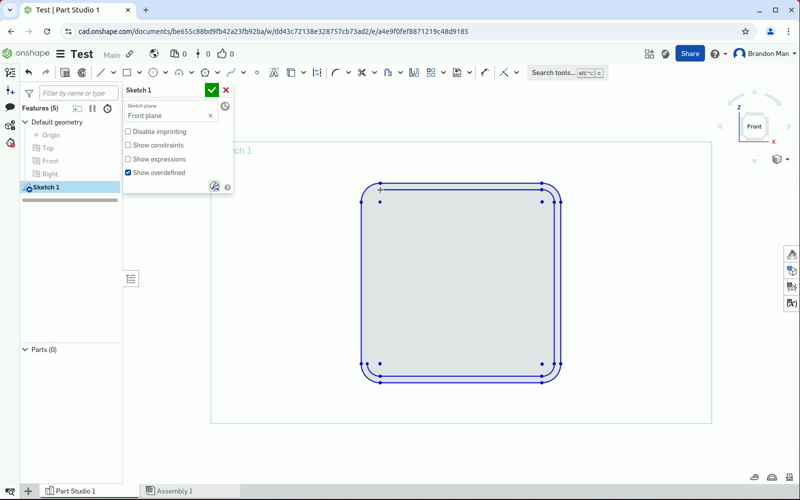
mouse_move(380, 189)
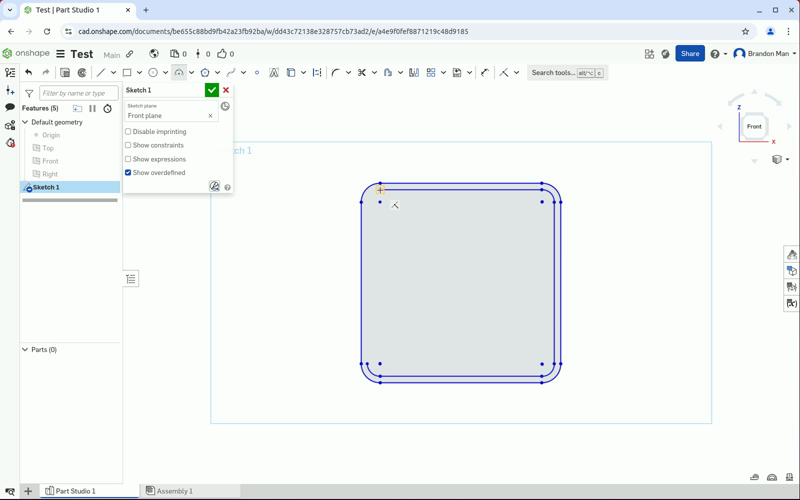
click(380, 189)
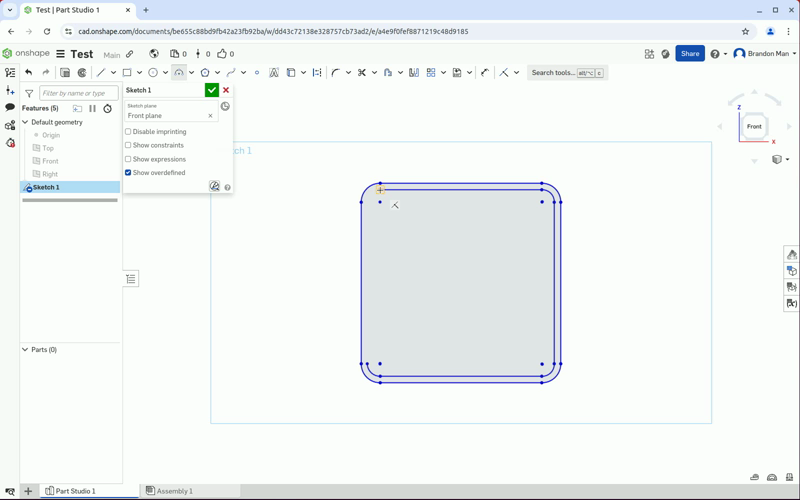
key_down(shift)
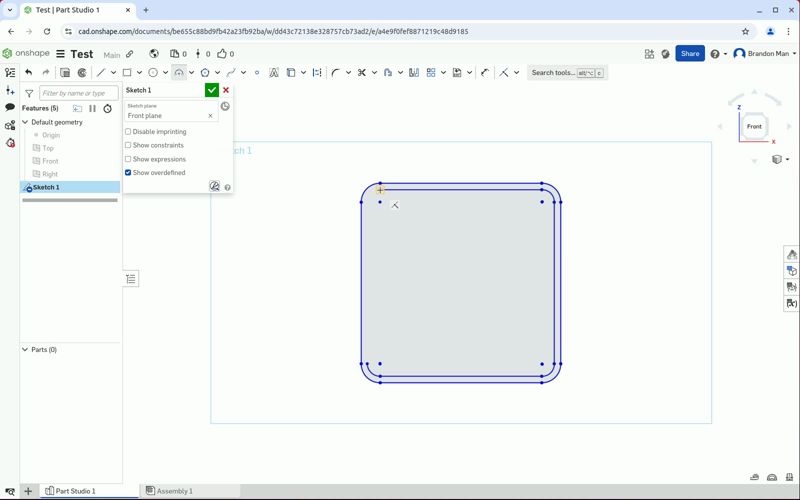
mouse_move(367, 202)
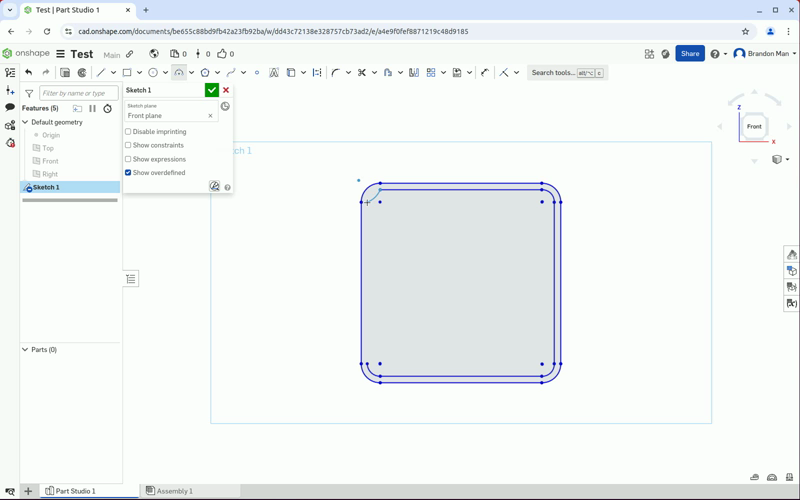
click(367, 202)
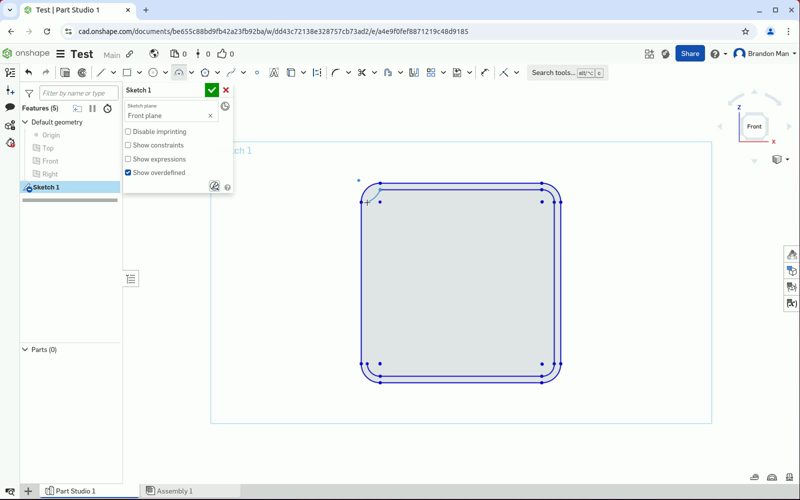
mouse_move(371, 193)
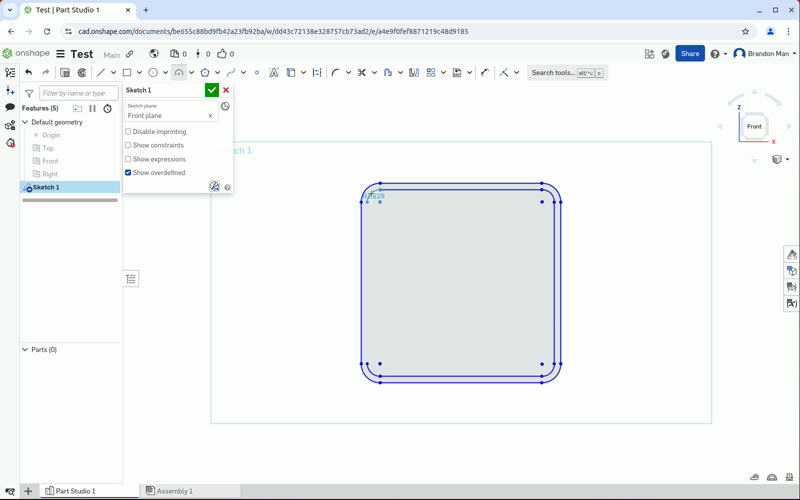
click(371, 193)
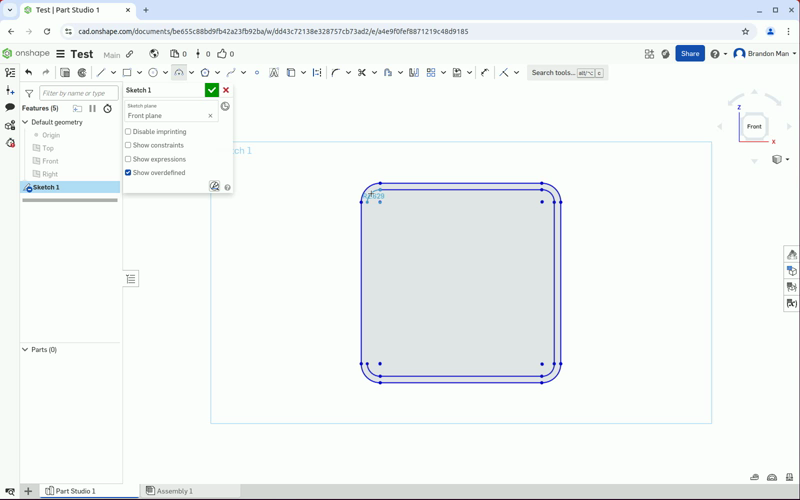
key_up(shift)
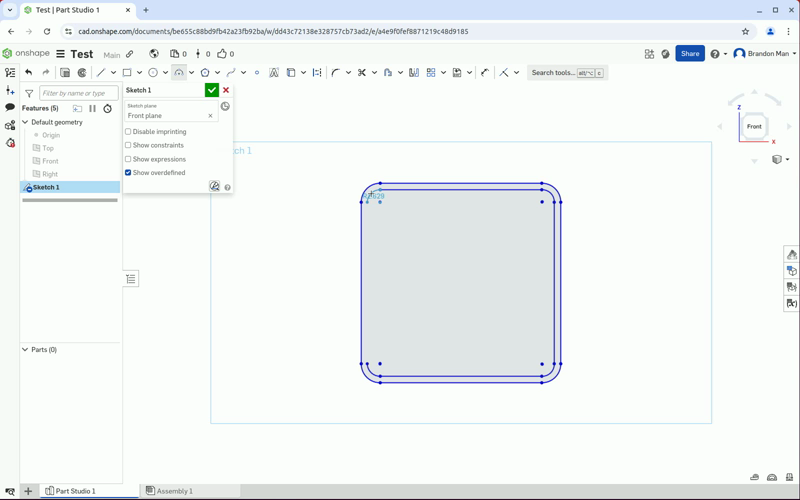
key(esc)
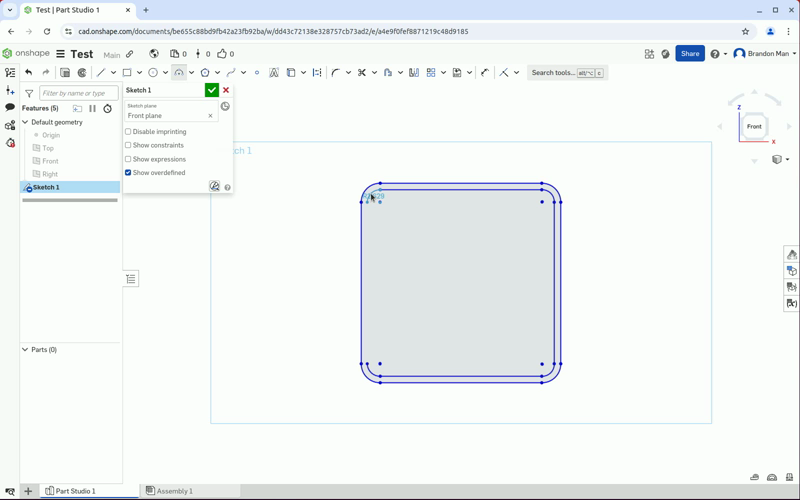
key(l)
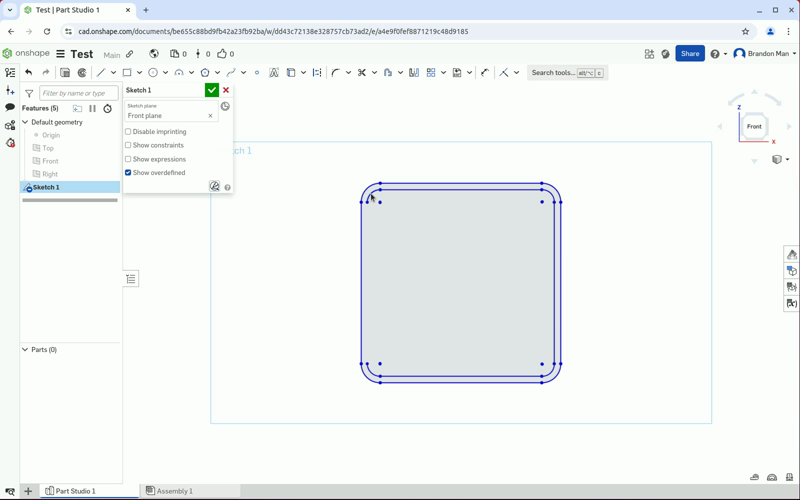
mouse_move(367, 202)
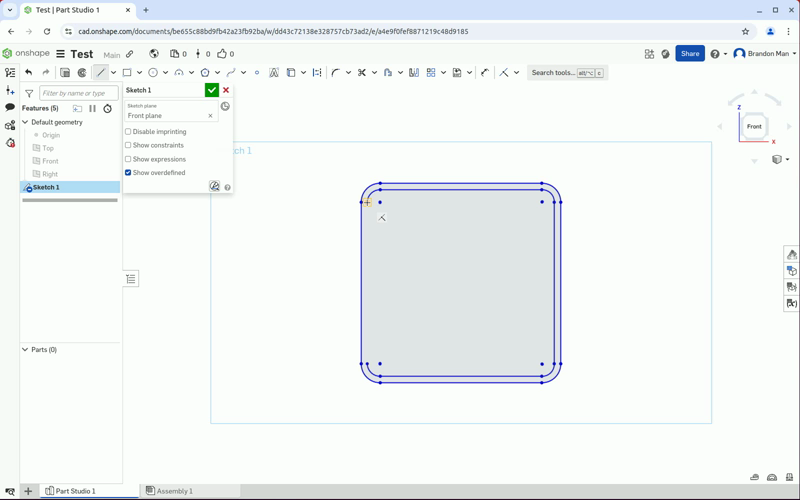
click(367, 202)
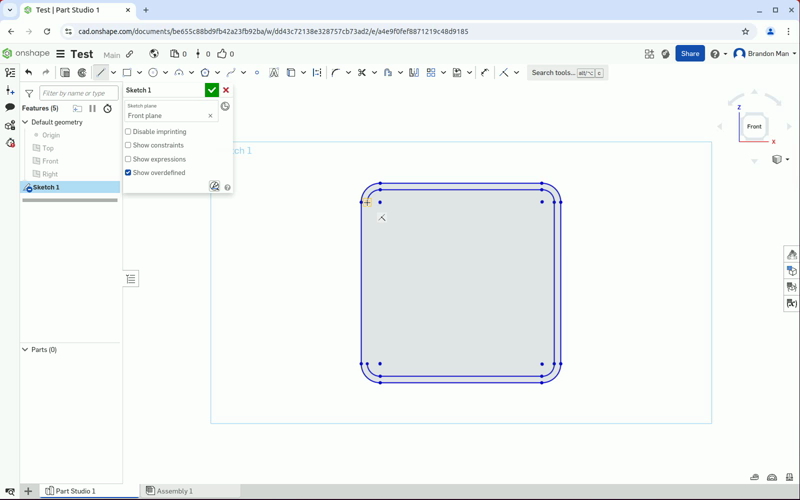
key_down(shift)
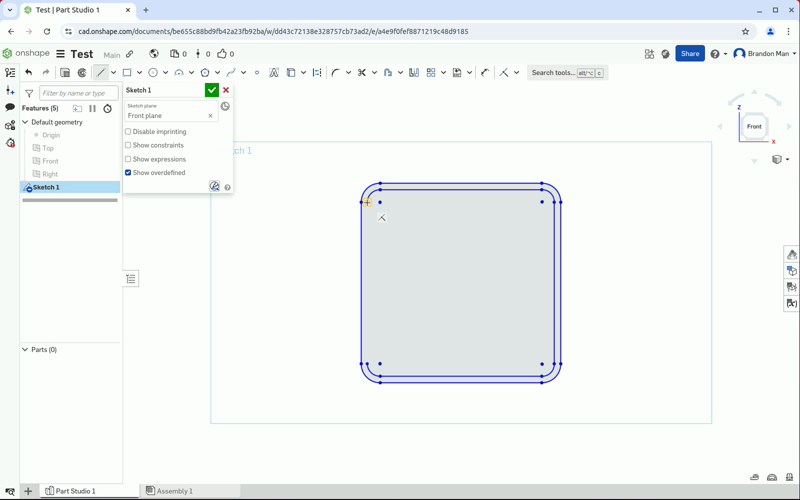
mouse_move(367, 363)
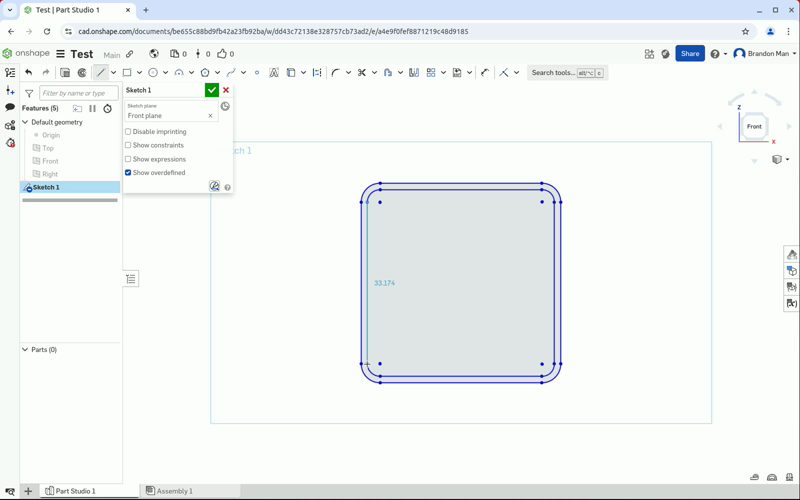
key_up(shift)
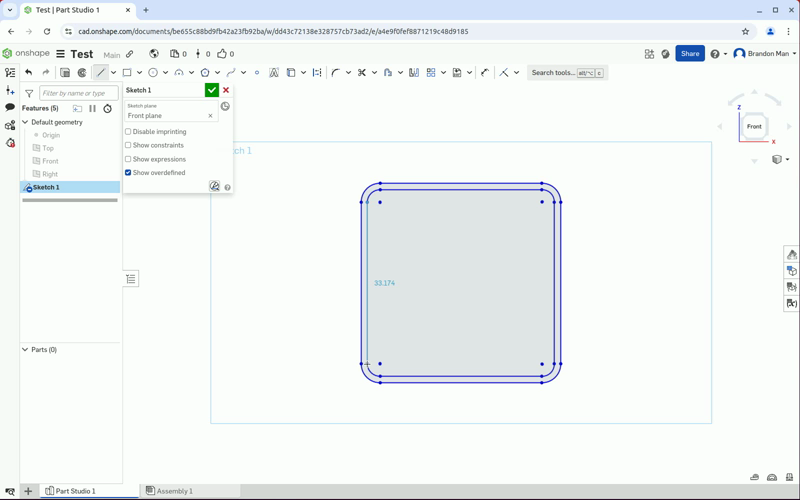
click(367, 363)
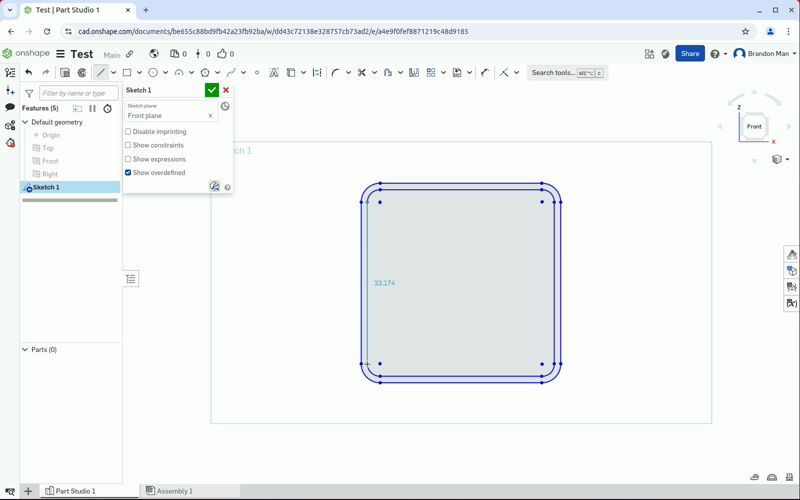
key(esc)
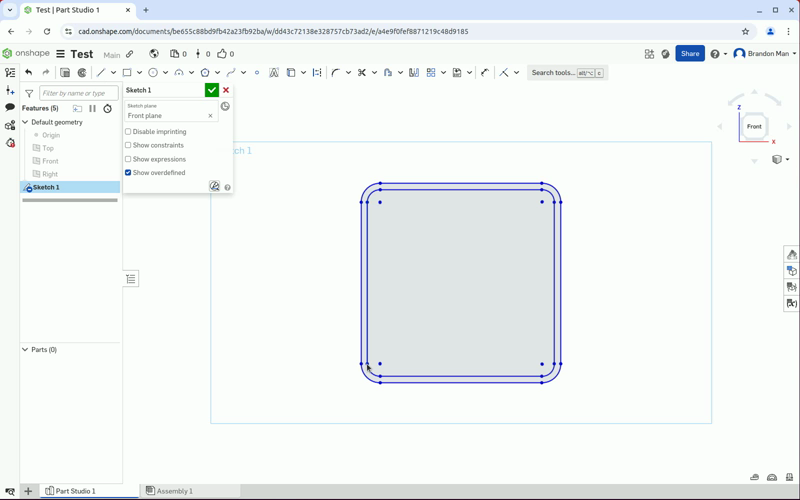
mouse_move(538, 379)
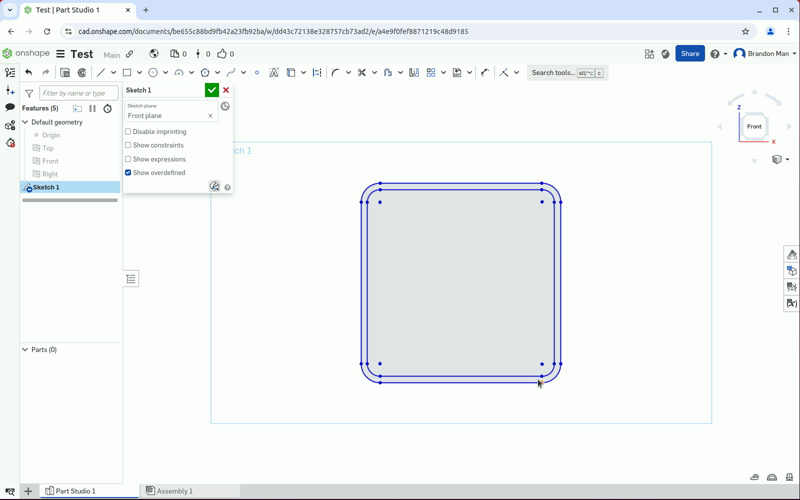
click(538, 379)
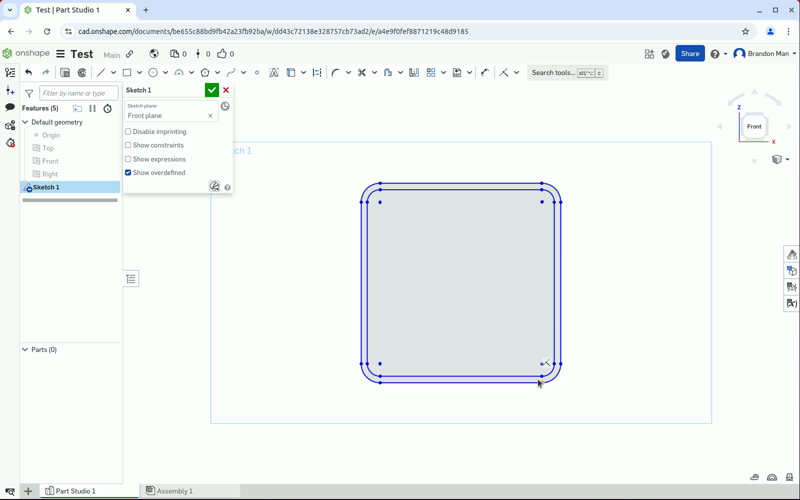
mouse_move(73, 352)
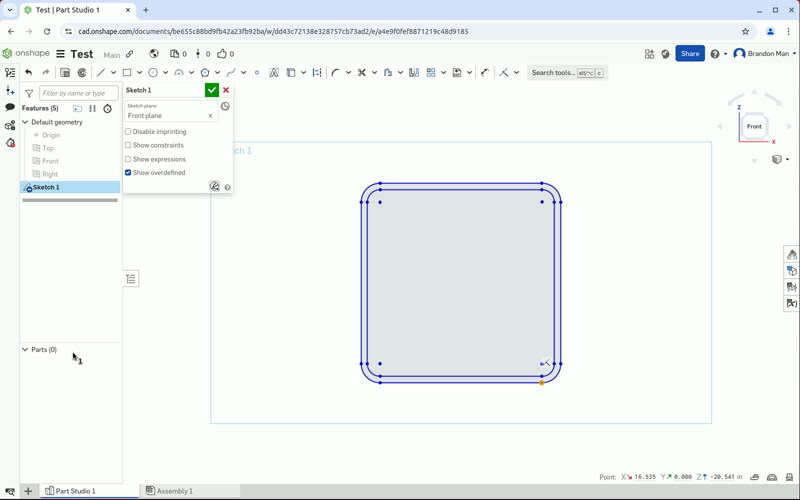
key(shift+y)
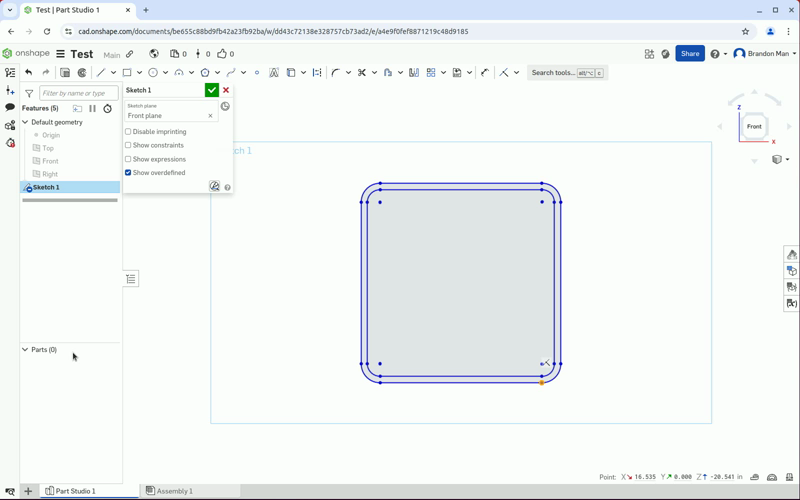
key(shift+e)
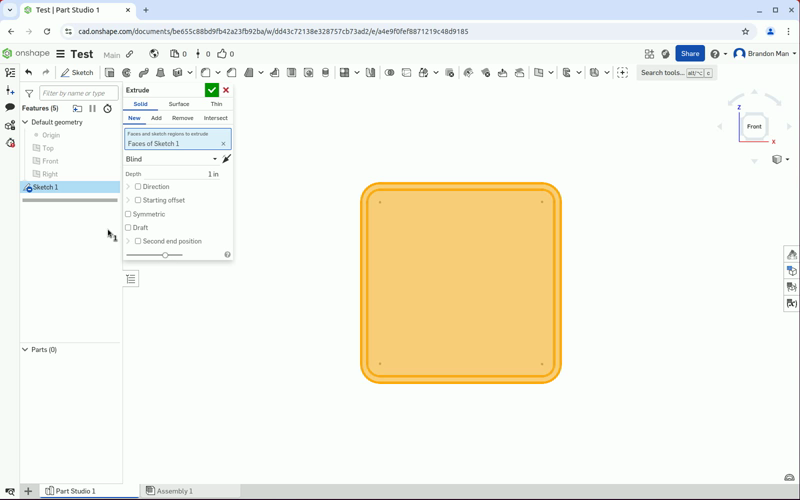
mouse_move(143, 106)
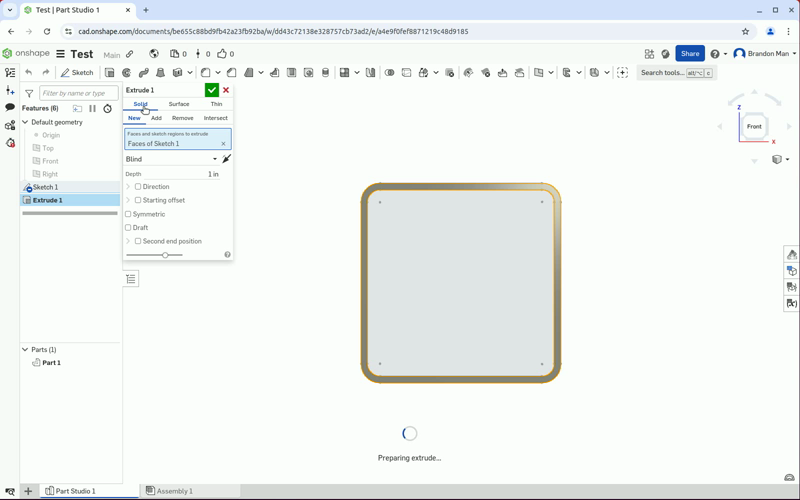
click(143, 106)
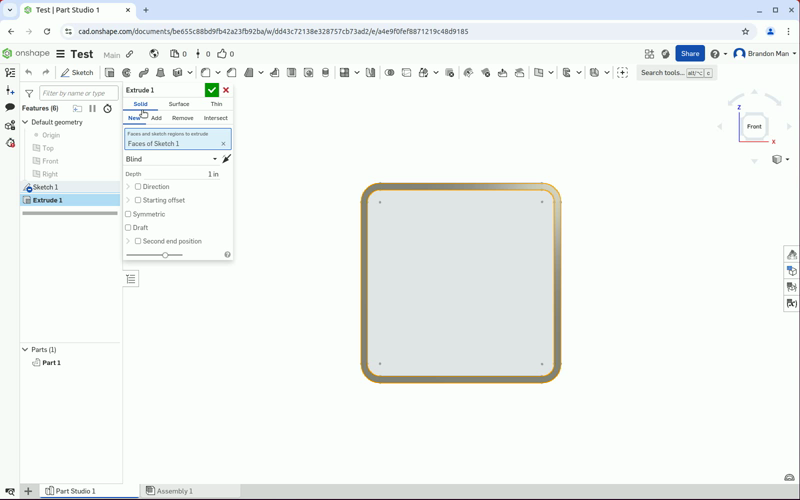
mouse_move(137, 120)
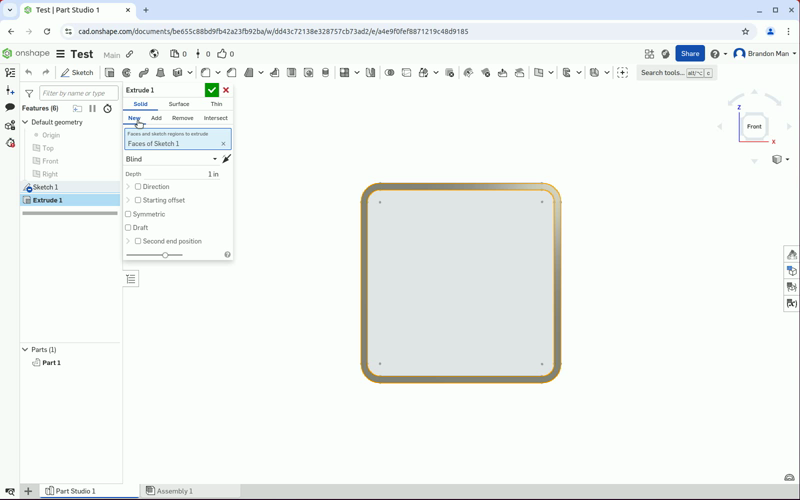
click(137, 120)
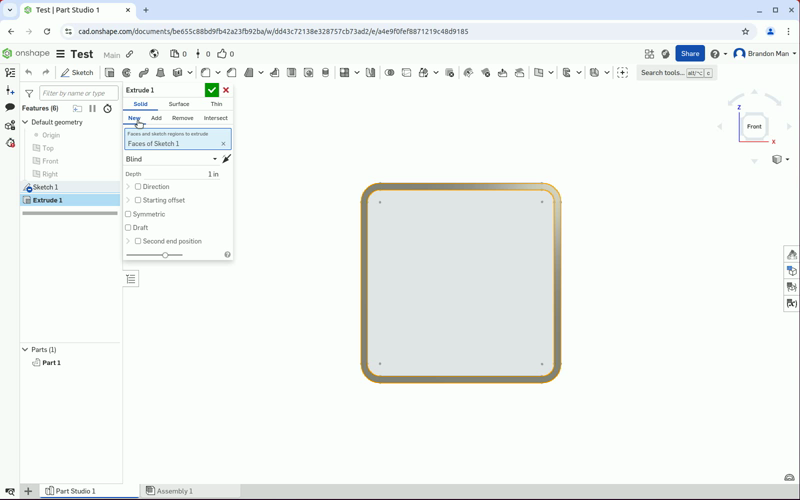
key(tab, 4)
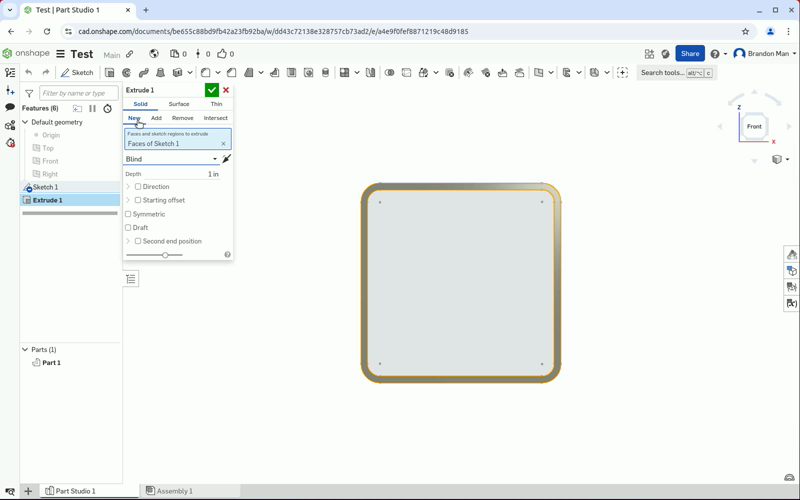
text(-1.204)
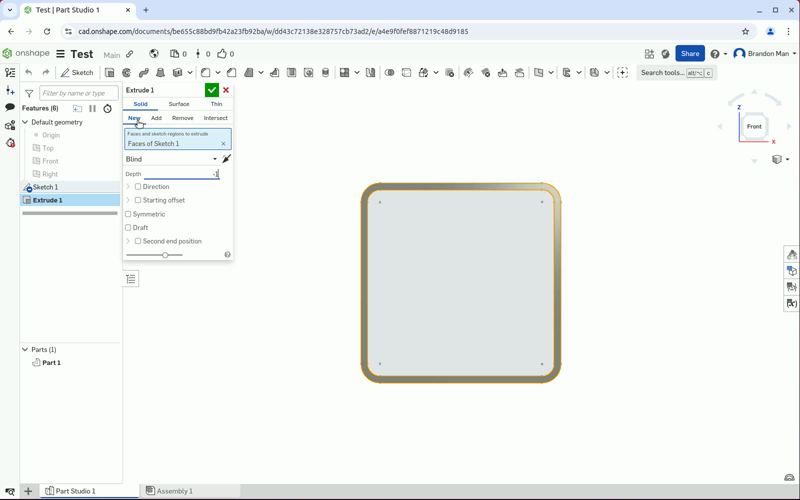
key(enter)
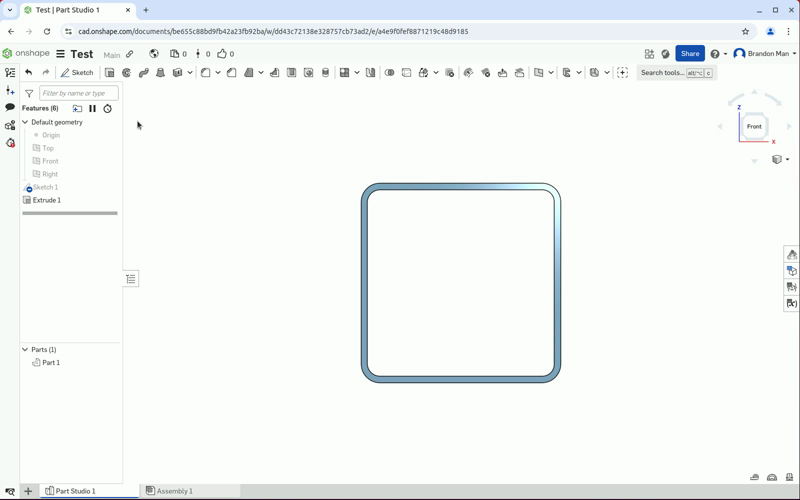
key(shift+h)
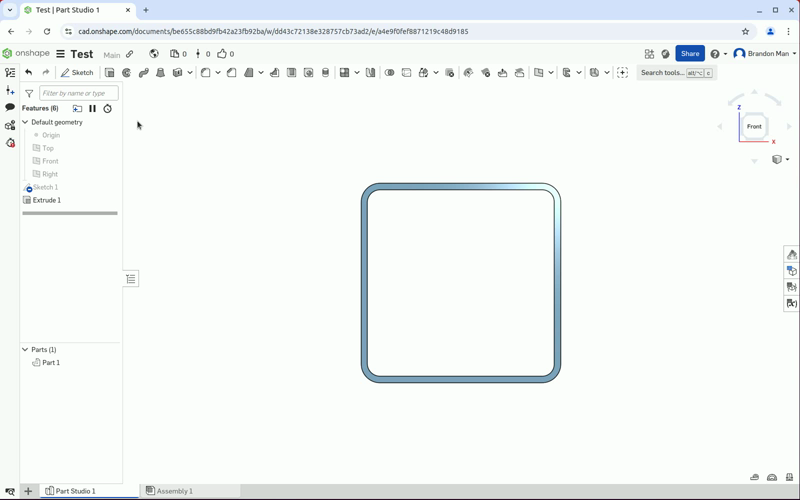
key(shift+h)
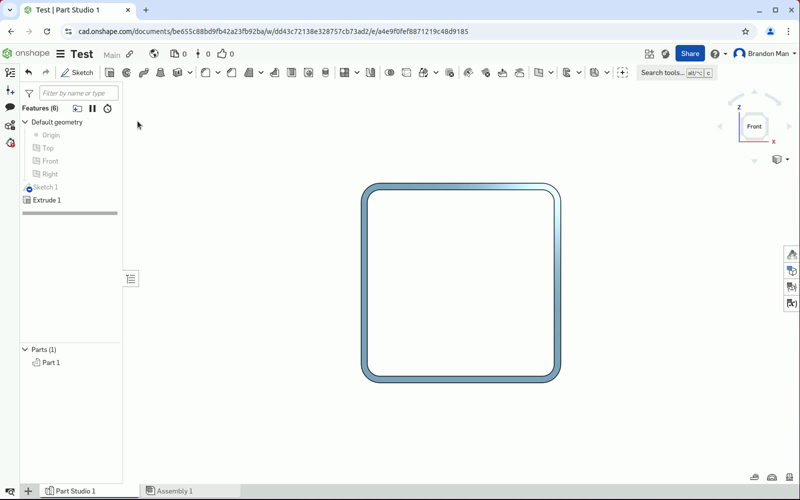
mouse_move(73, 189)
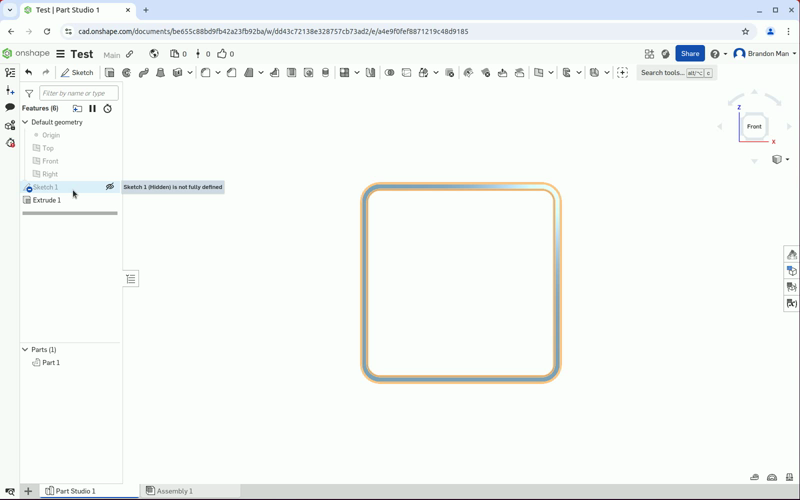
click(73, 189)
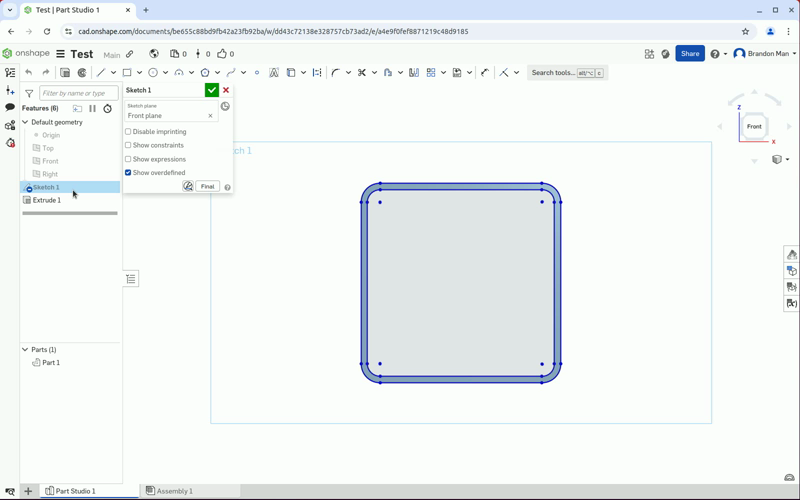
mouse_move(229, 92)
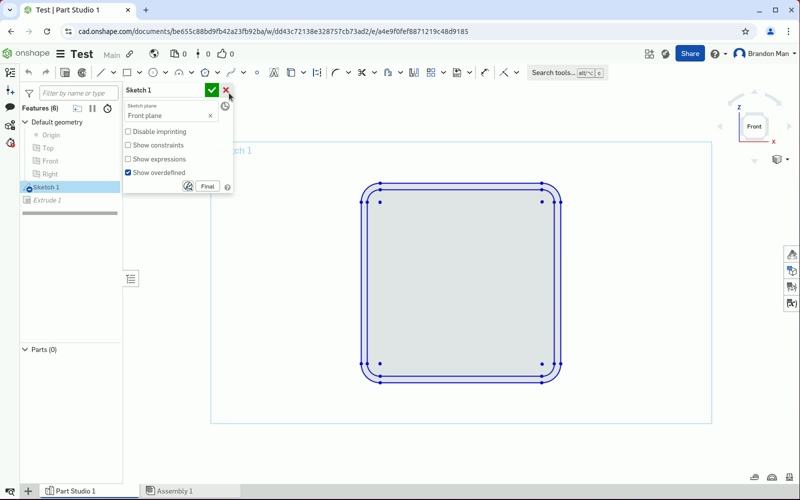
click(229, 92)
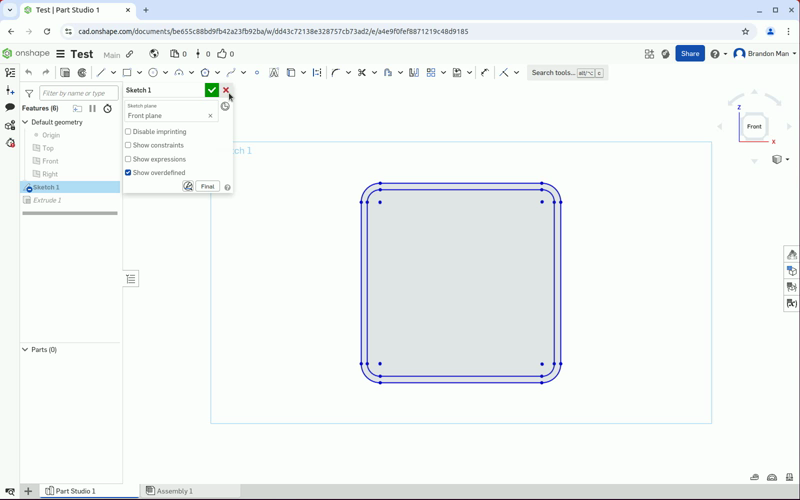
key(shift+s)
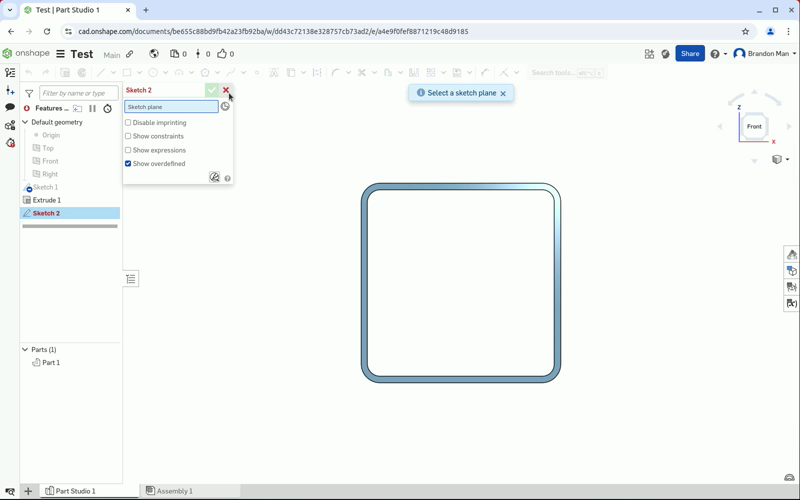
mouse_move(73, 163)
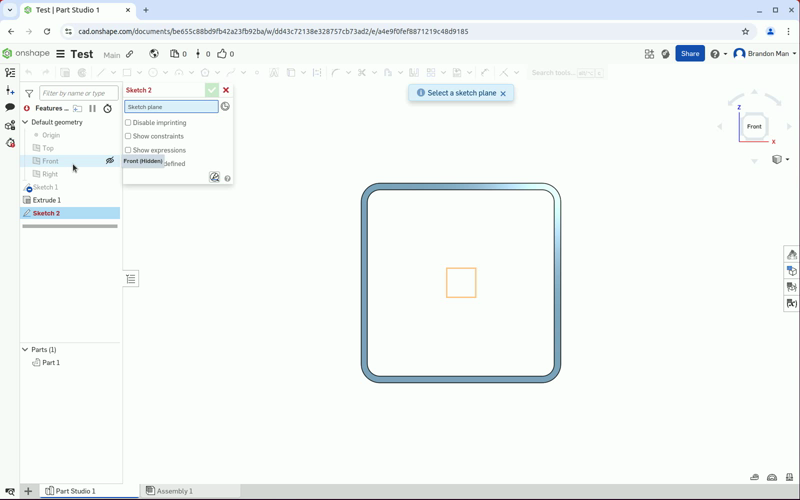
click(73, 163)
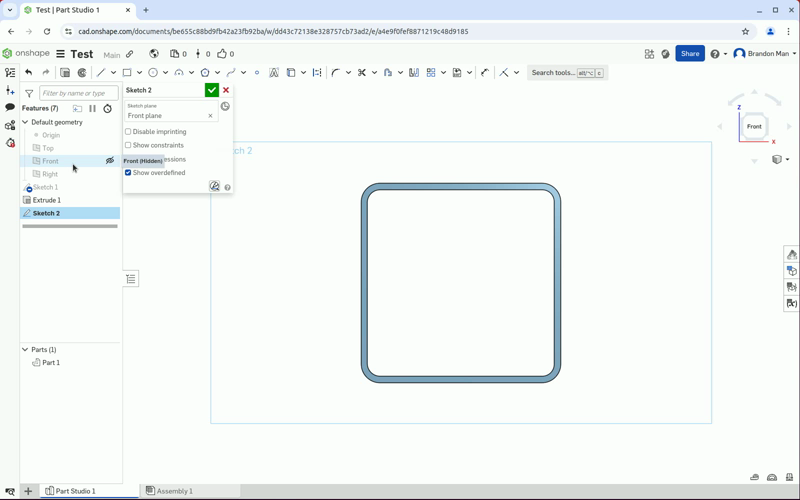
mouse_move(73, 352)
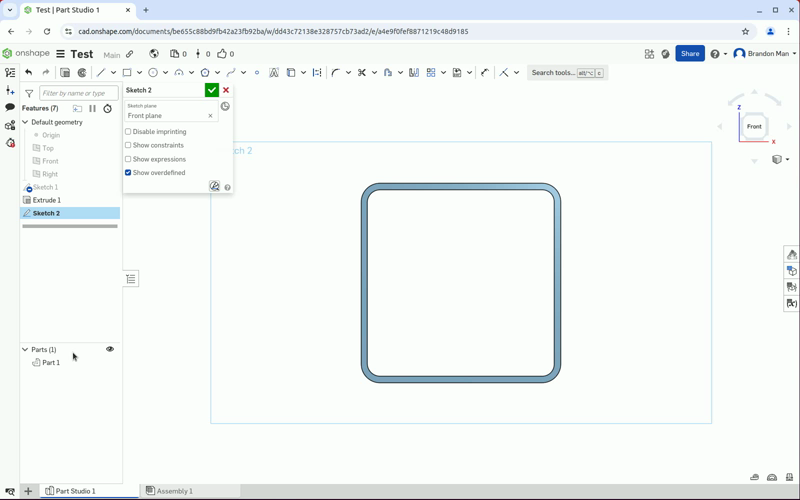
key(y)
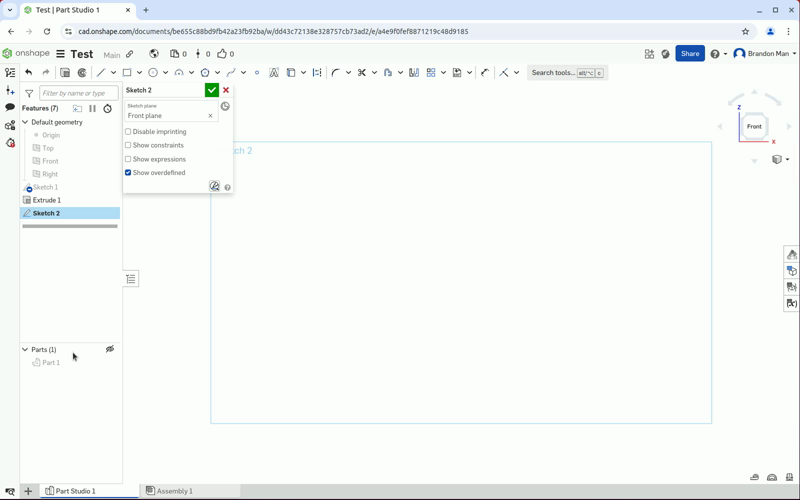
key(a)
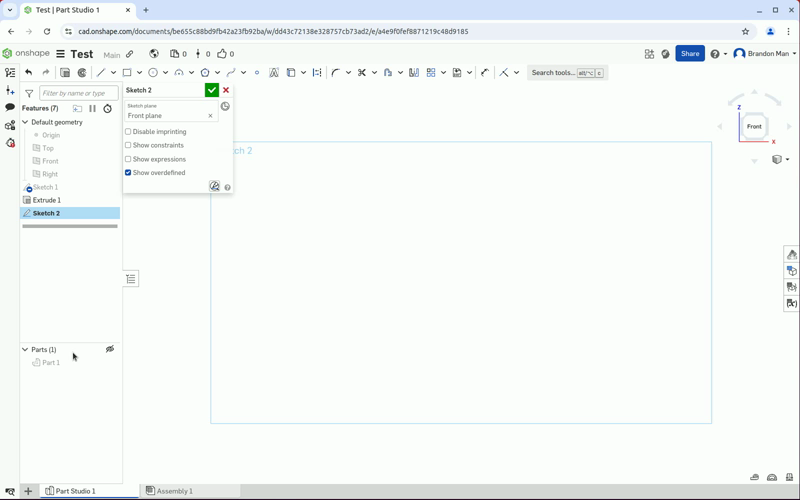
key_down(shift)
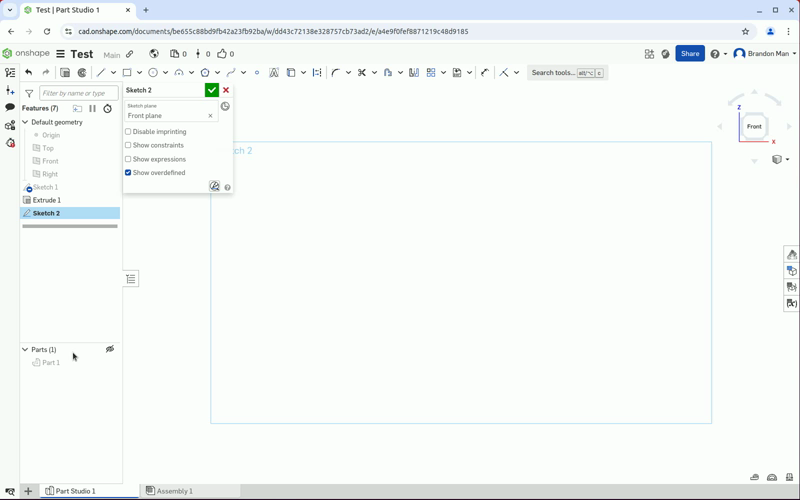
mouse_move(366, 363)
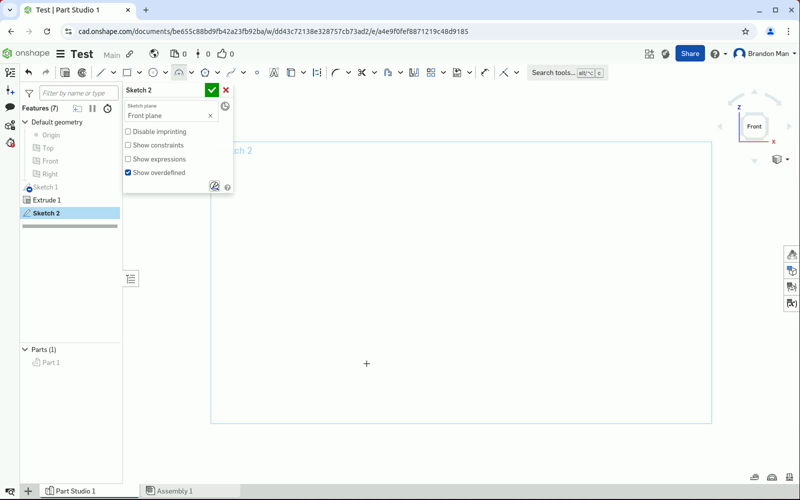
click(366, 363)
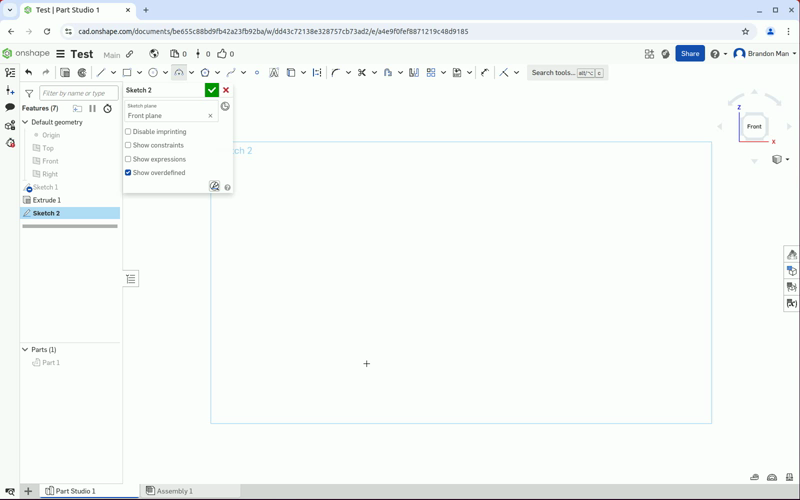
key_up(shift)
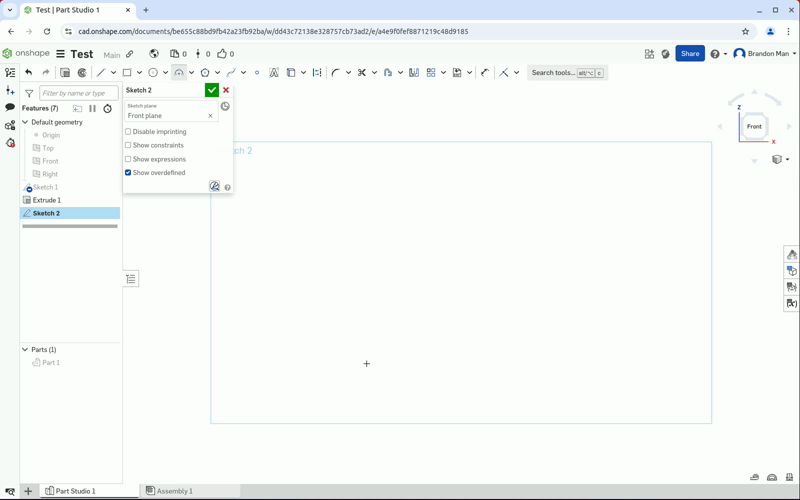
key_down(shift)
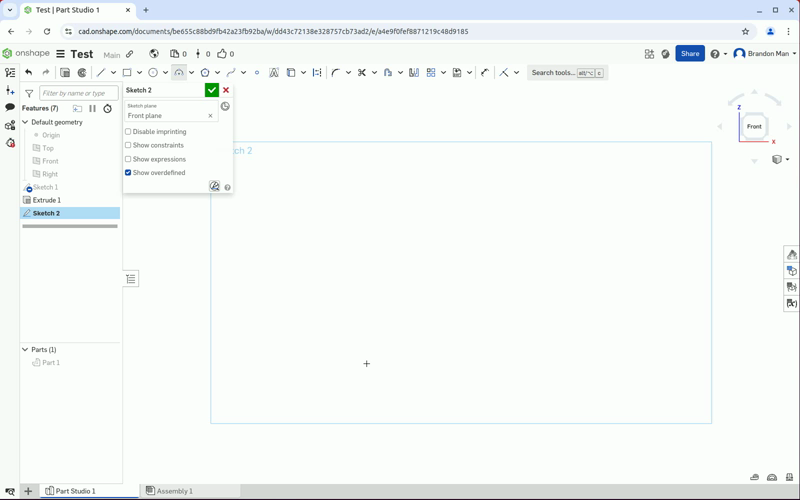
mouse_move(378, 377)
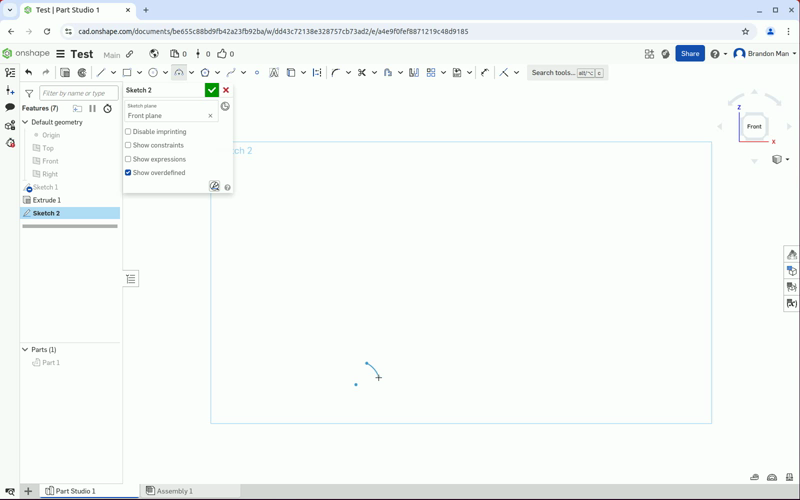
click(378, 377)
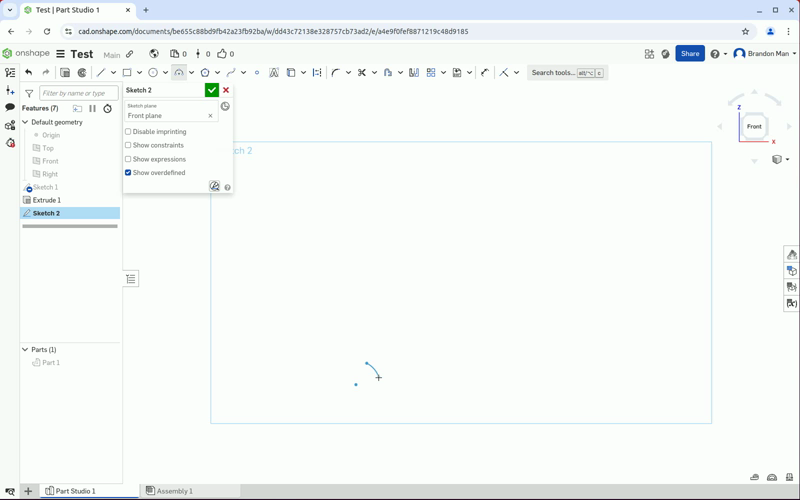
mouse_move(370, 372)
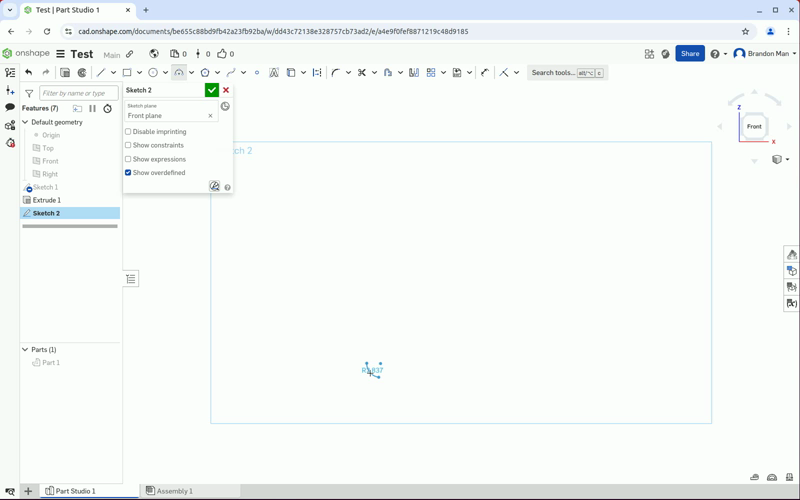
click(370, 372)
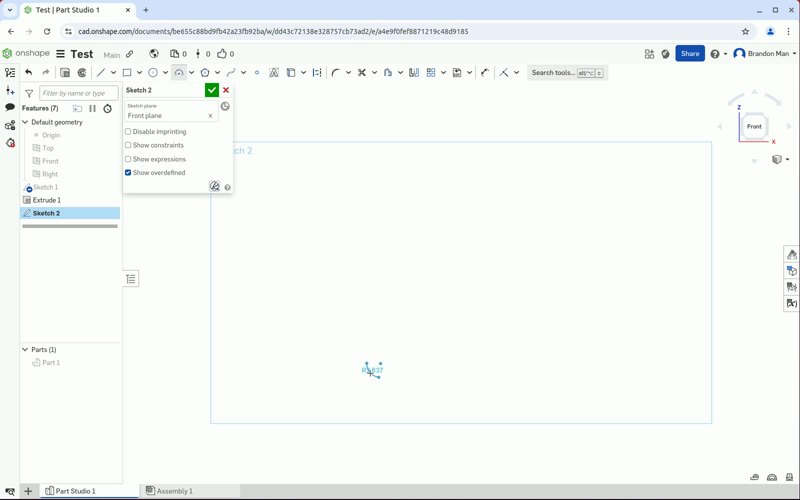
key_up(shift)
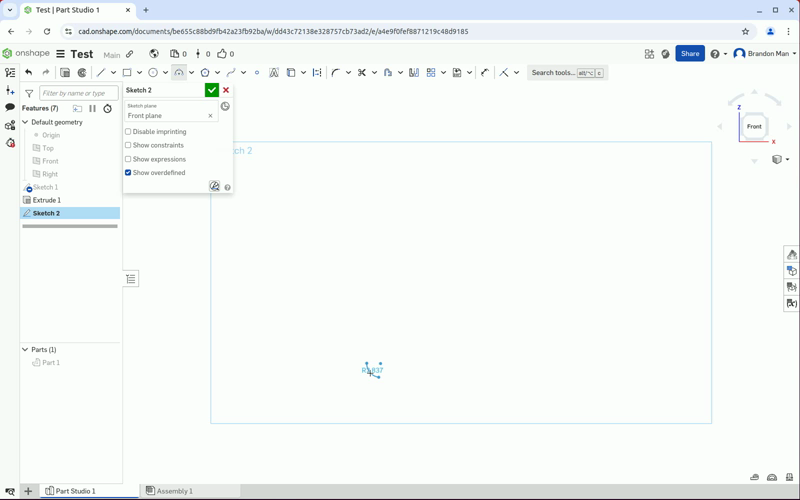
key(esc)
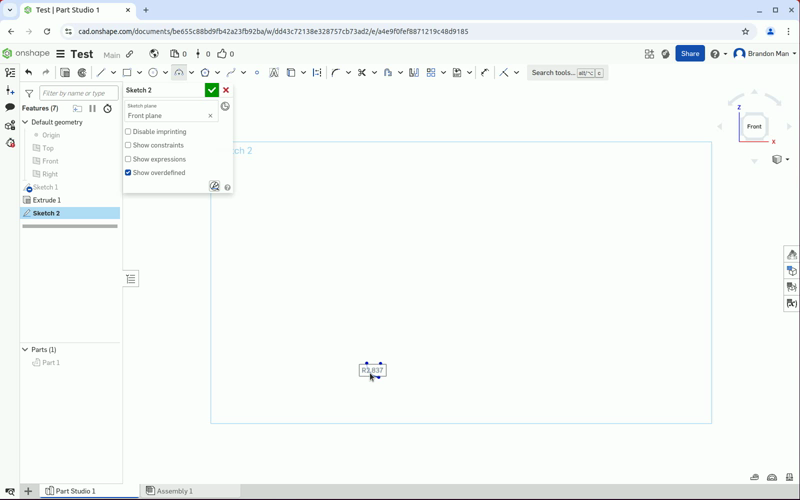
key(l)
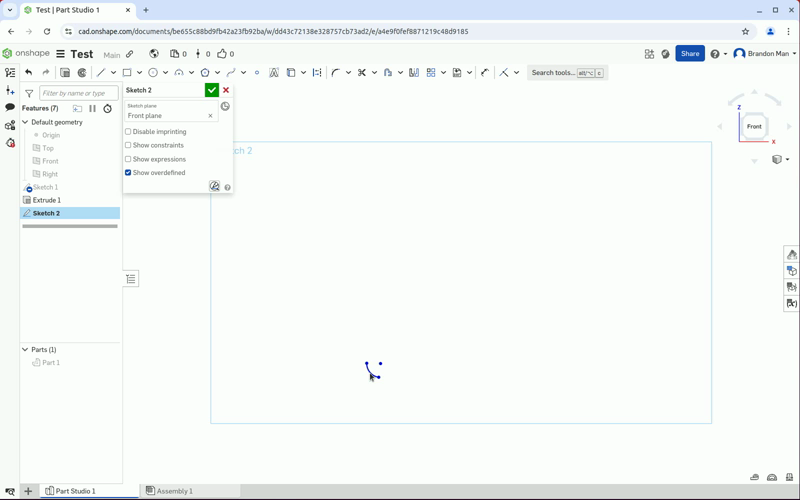
mouse_move(378, 377)
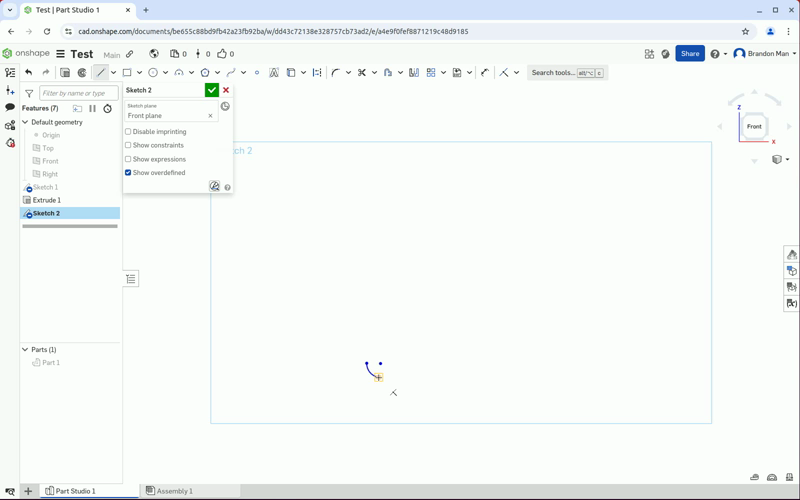
click(378, 377)
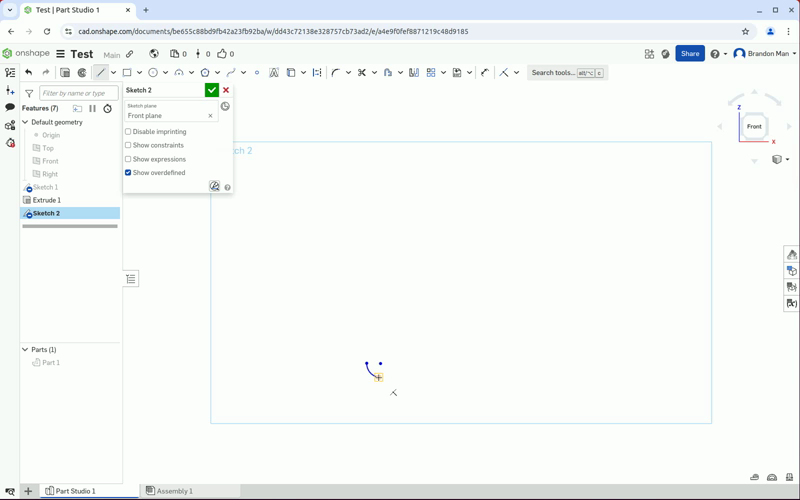
key_down(shift)
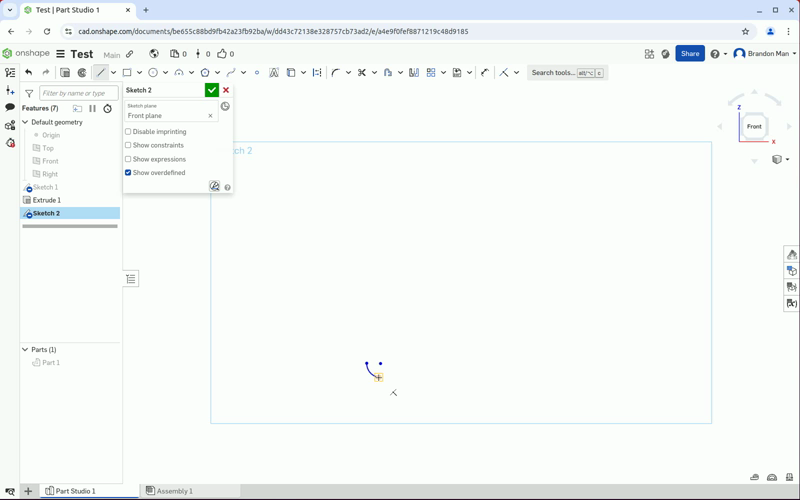
mouse_move(542, 377)
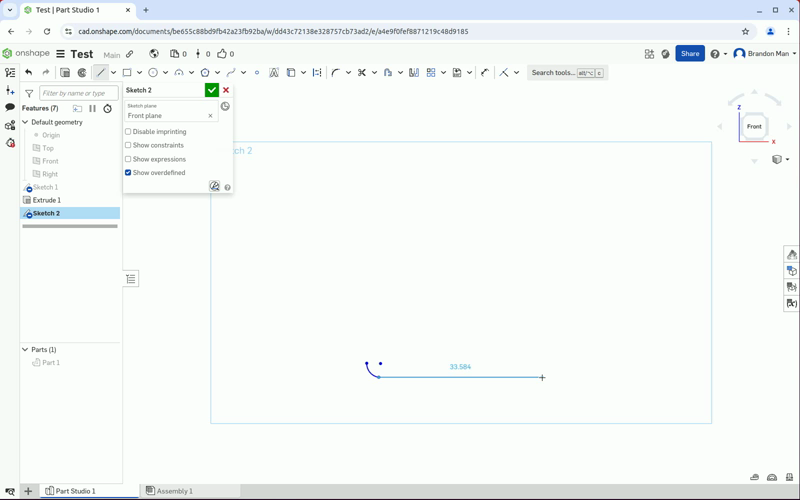
click(542, 377)
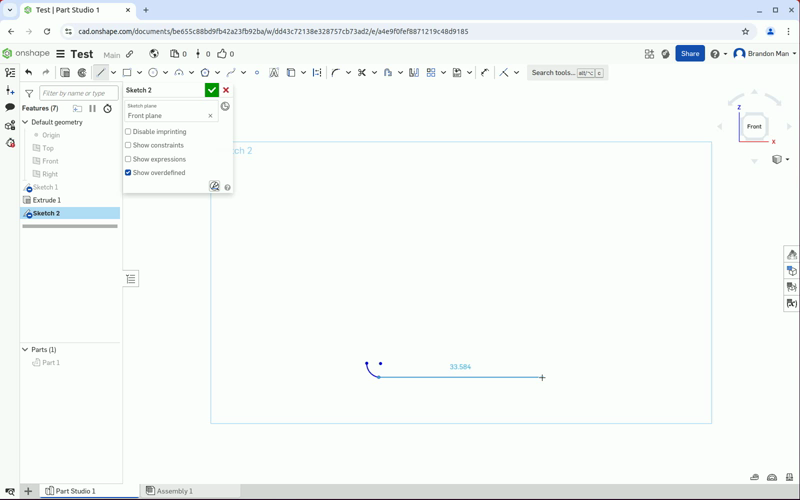
key_up(shift)
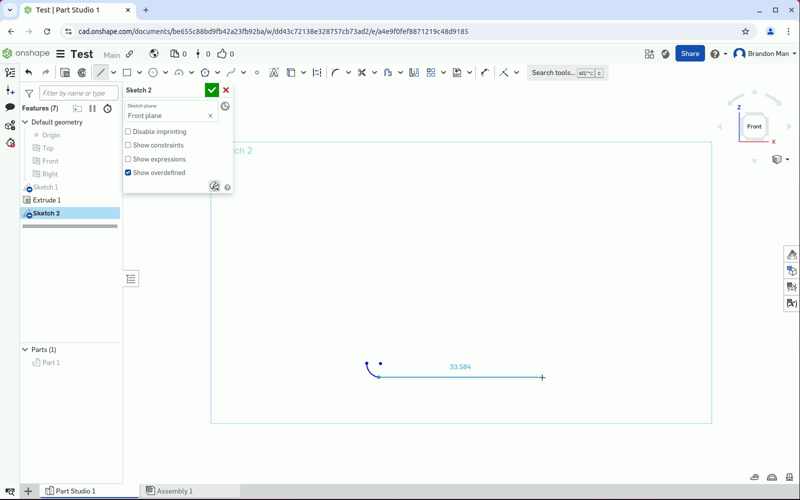
key(esc)
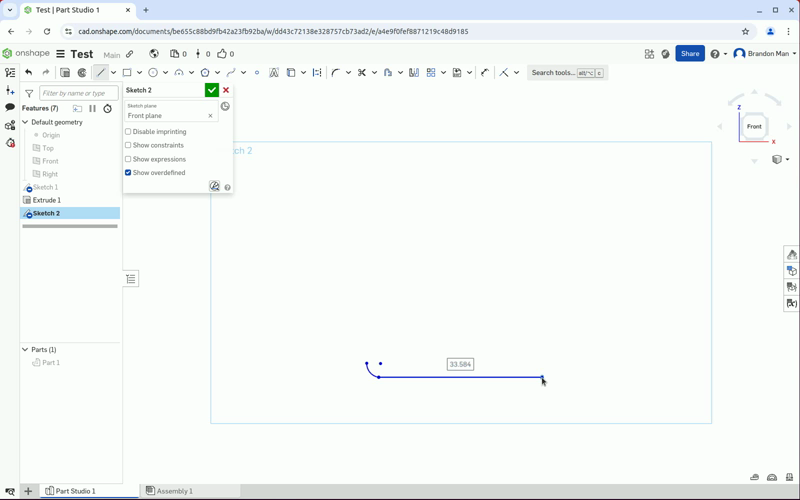
key(a)
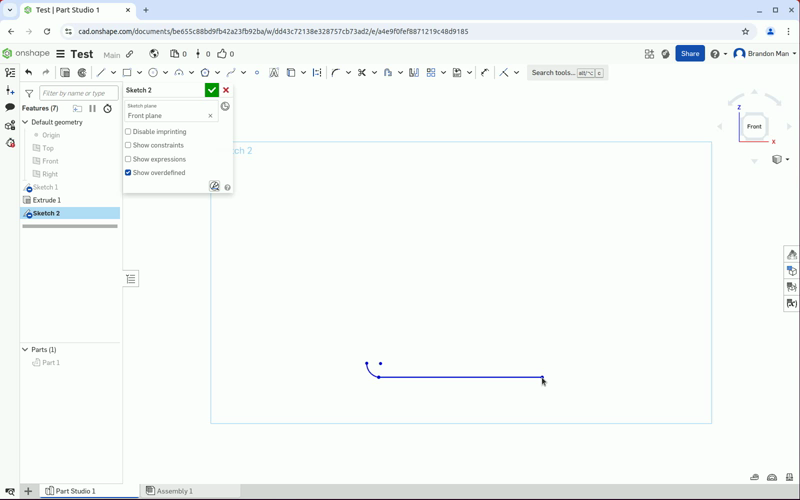
mouse_move(542, 377)
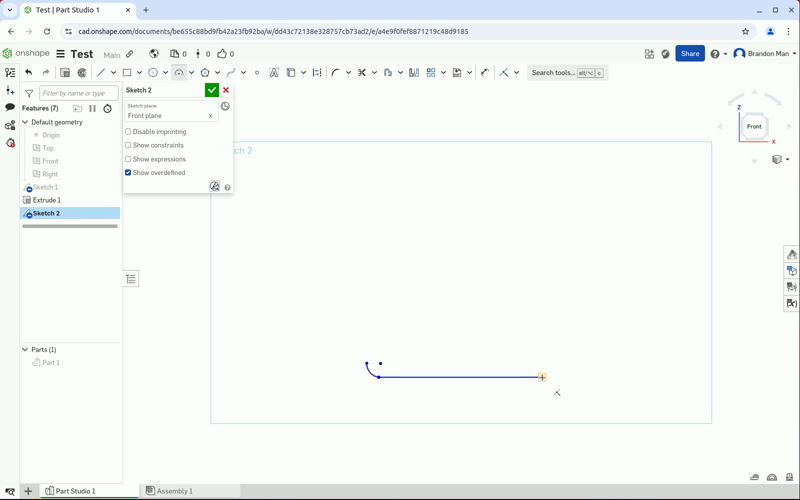
click(542, 377)
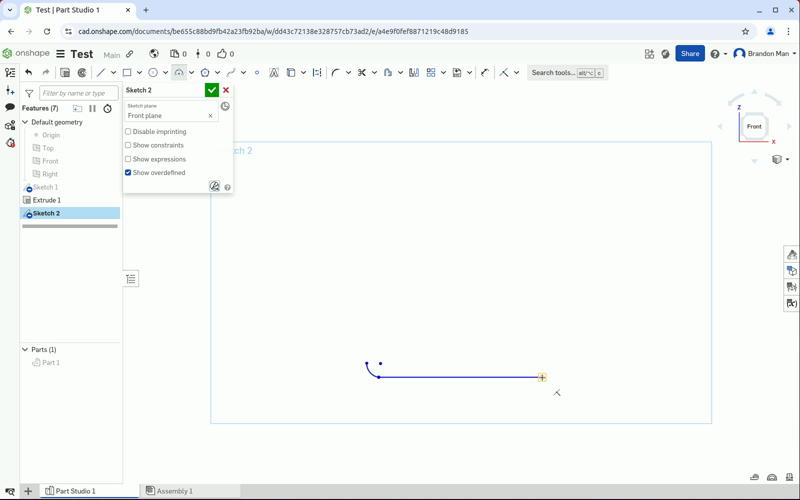
key_down(shift)
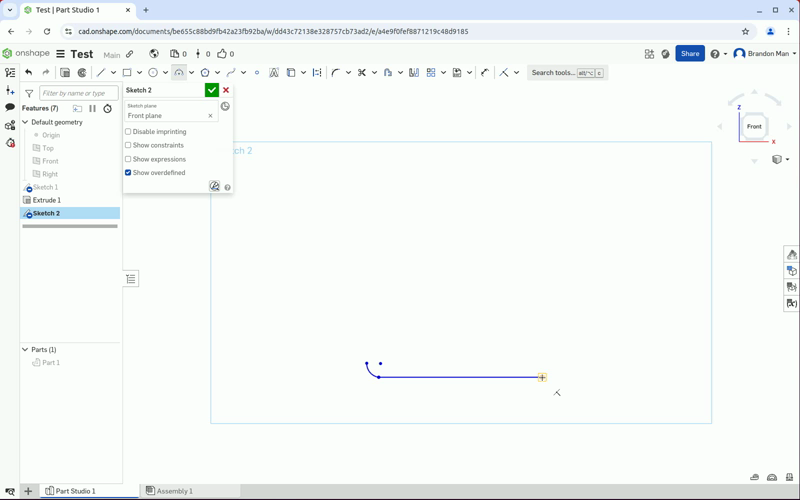
mouse_move(553, 363)
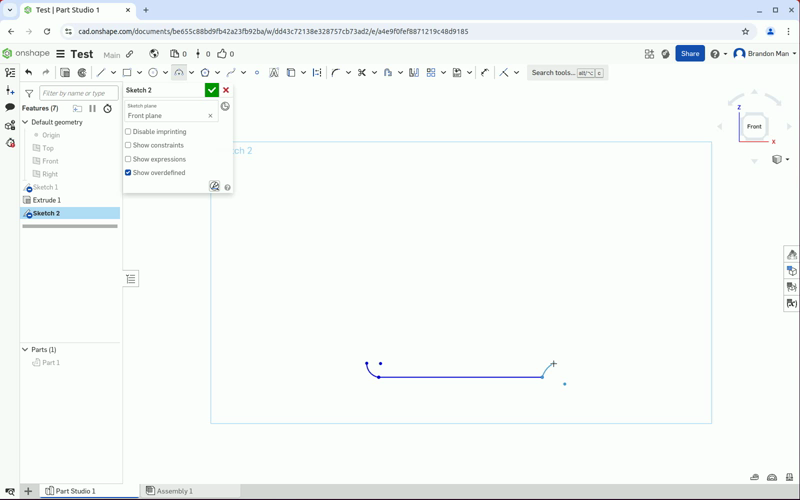
click(553, 363)
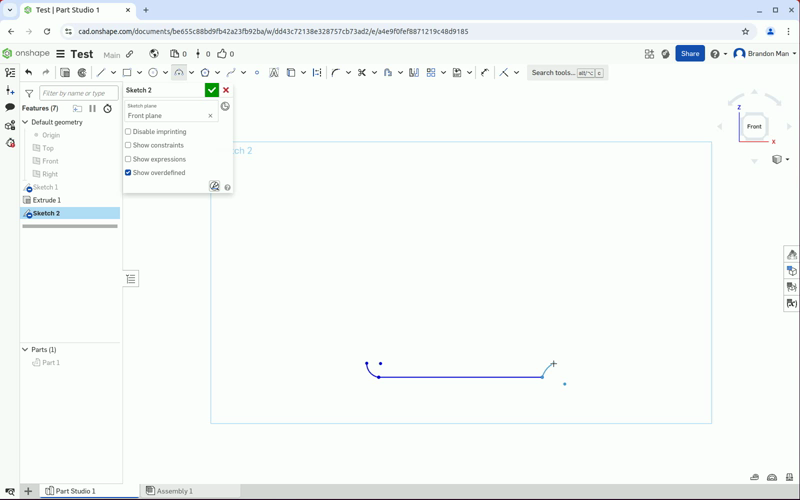
mouse_move(550, 372)
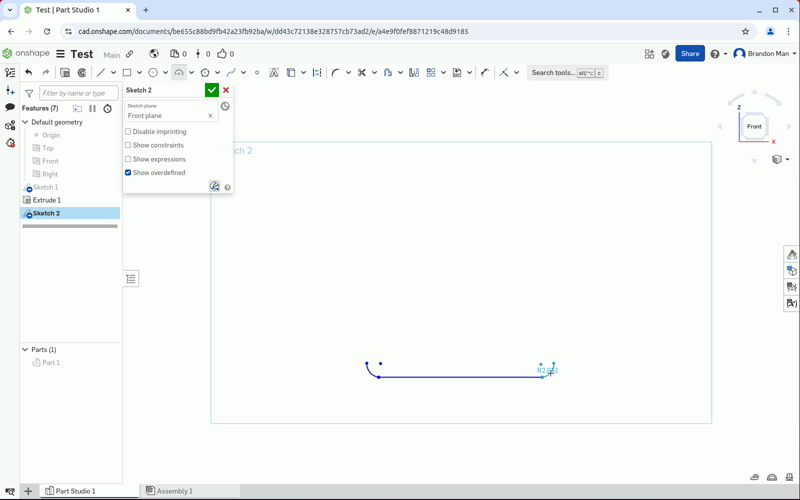
click(550, 372)
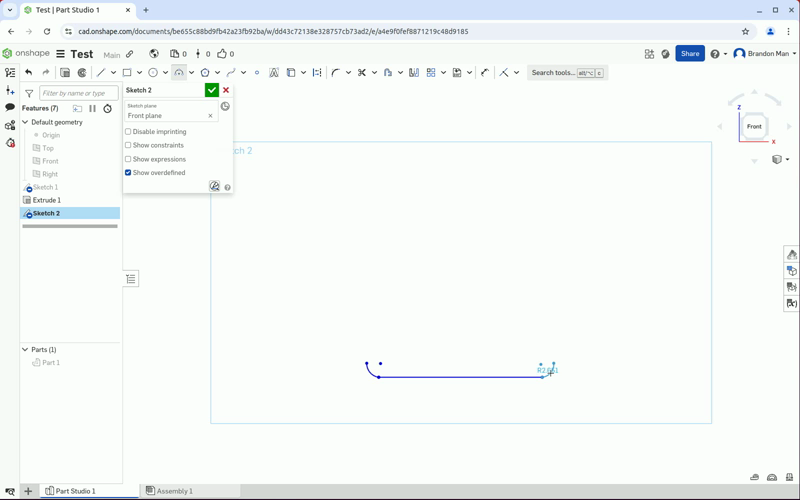
key_up(shift)
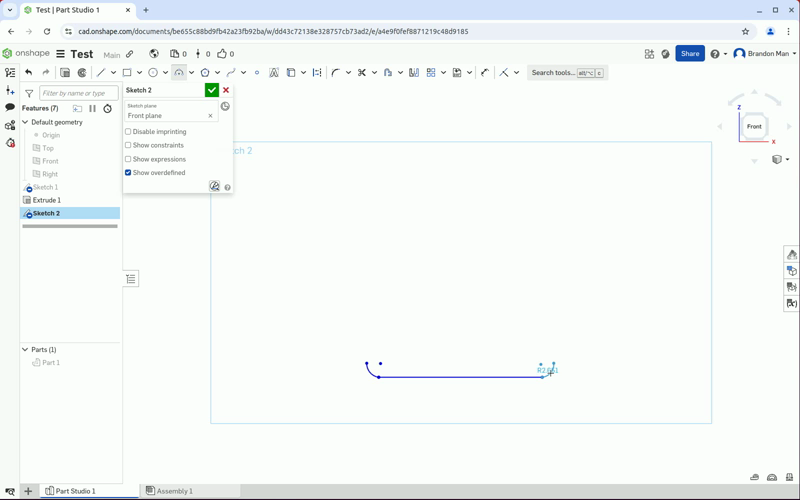
key(esc)
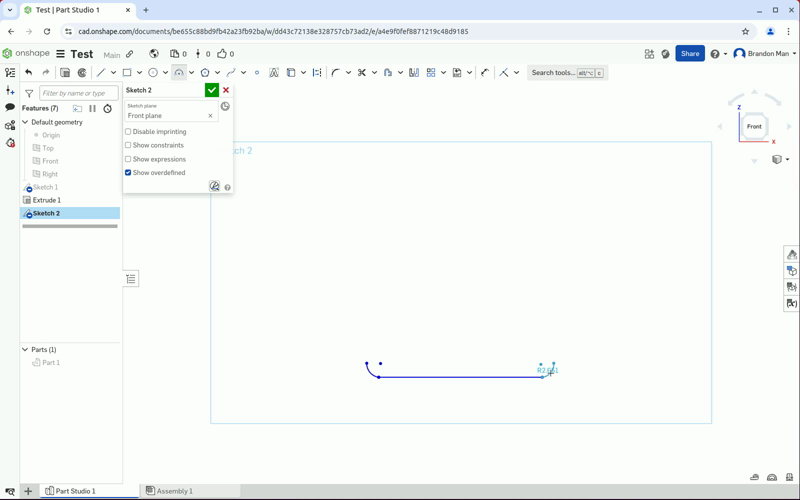
key(l)
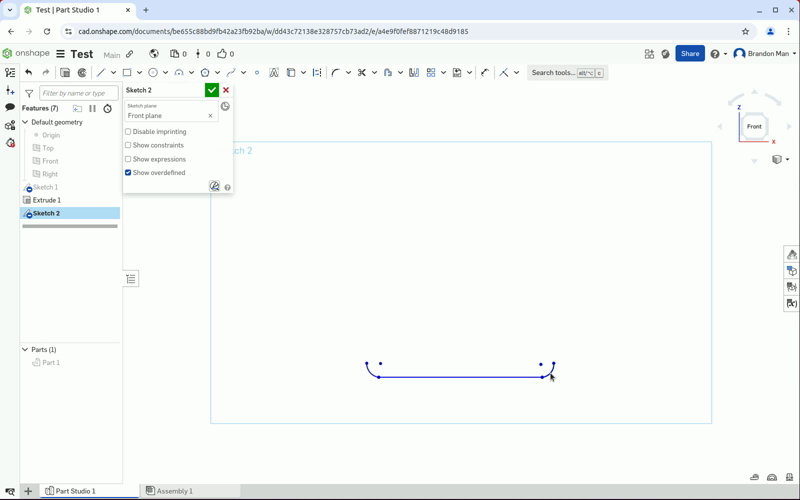
mouse_move(553, 363)
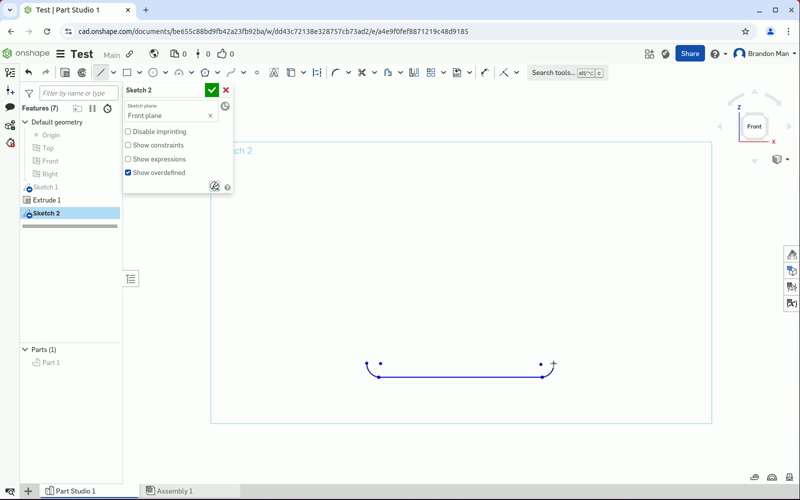
click(553, 363)
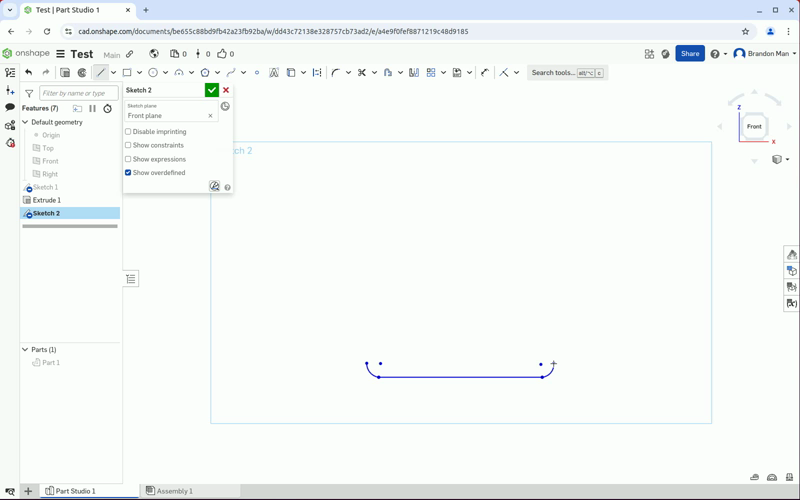
key_down(shift)
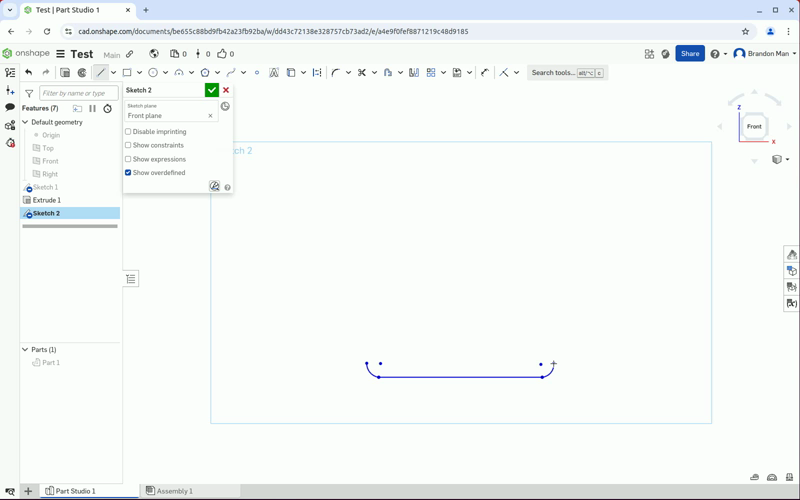
mouse_move(553, 202)
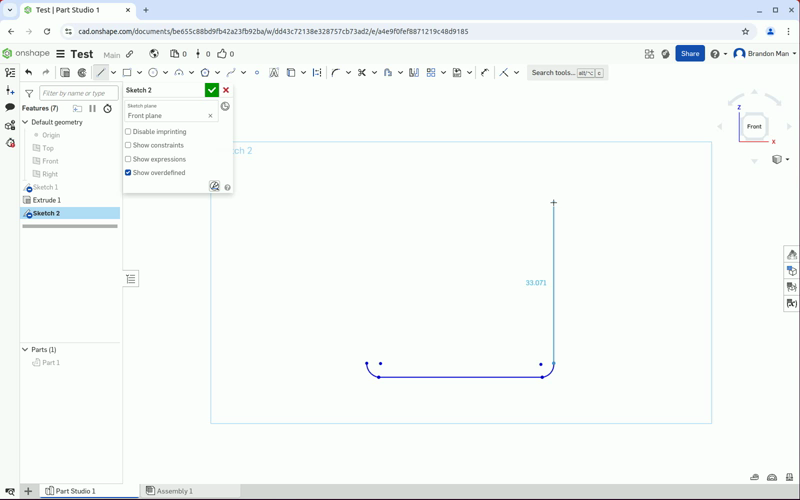
click(553, 202)
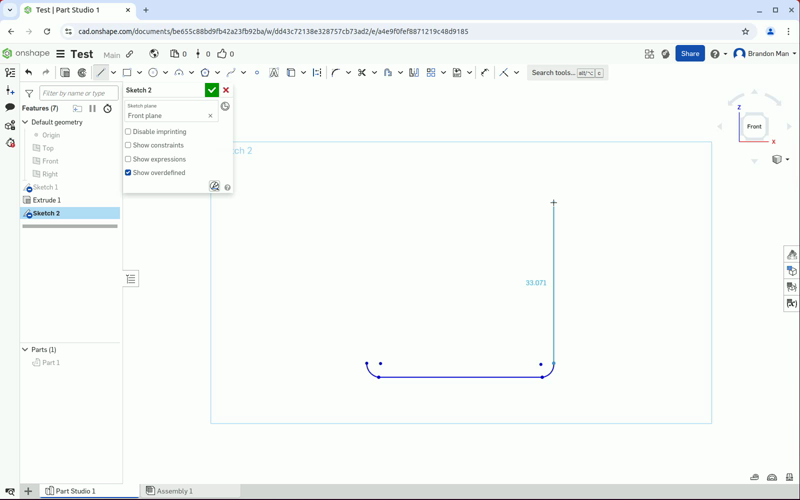
key_up(shift)
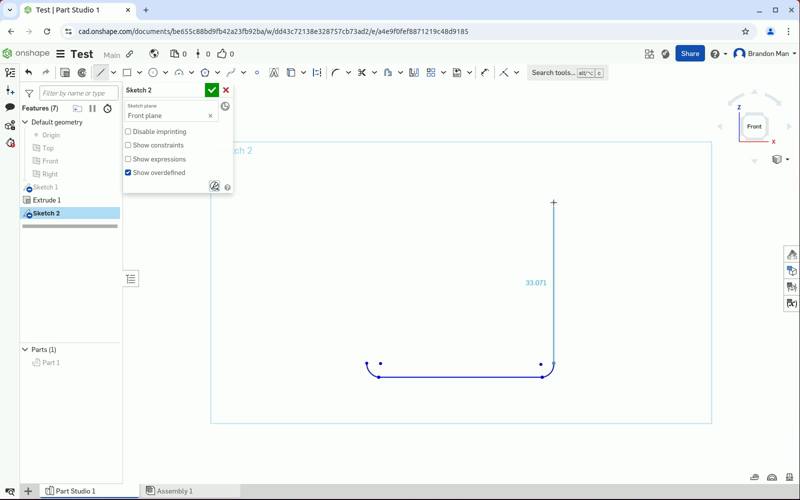
key(esc)
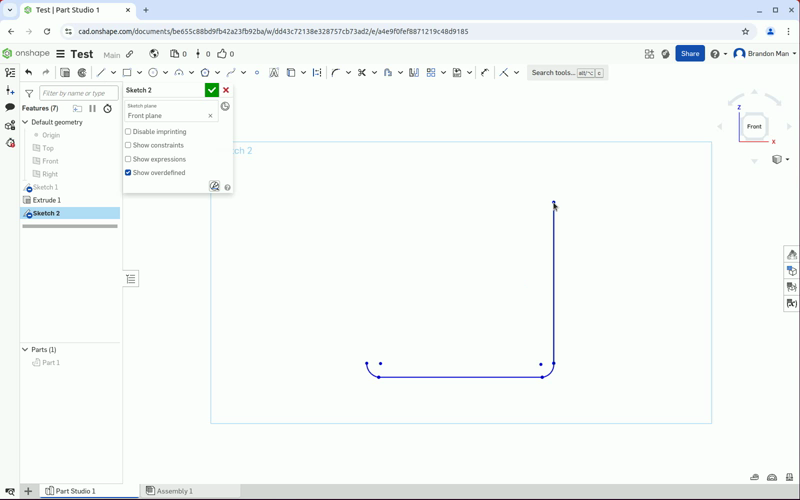
key(a)
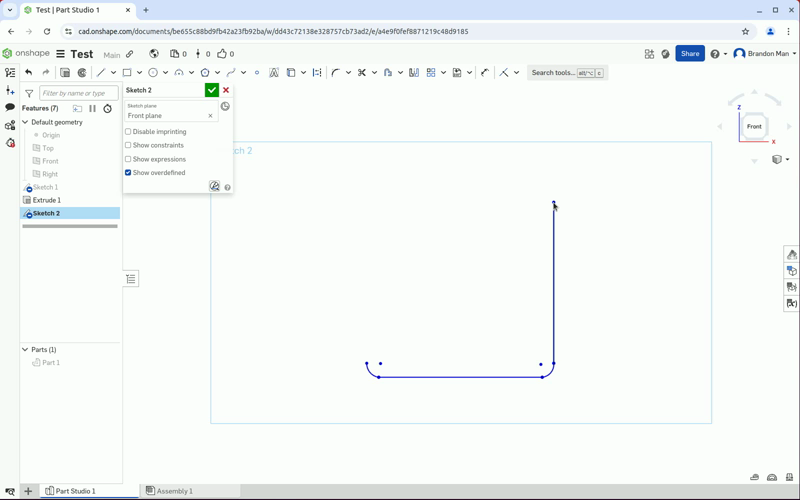
mouse_move(553, 202)
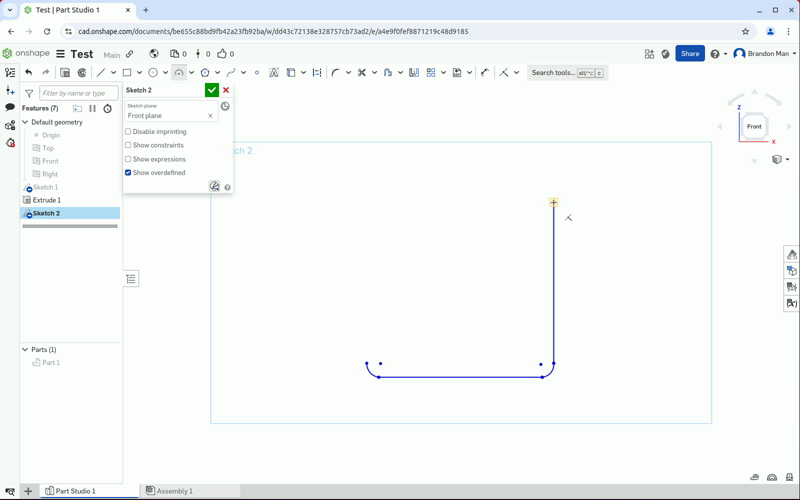
click(553, 202)
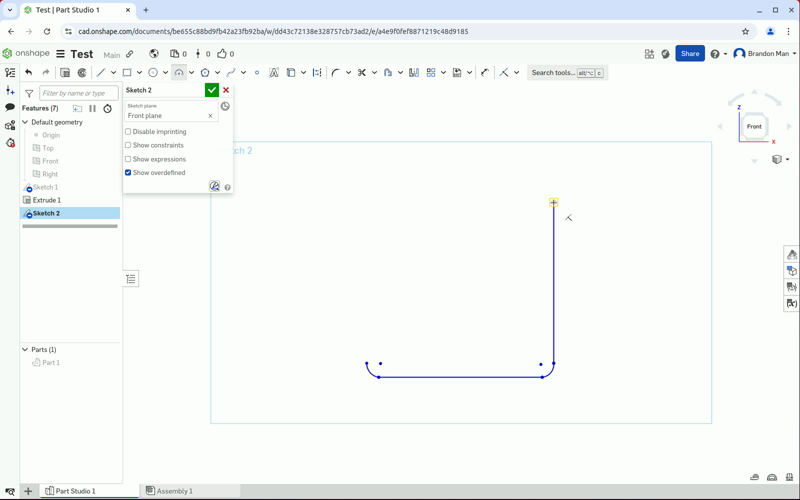
key_down(shift)
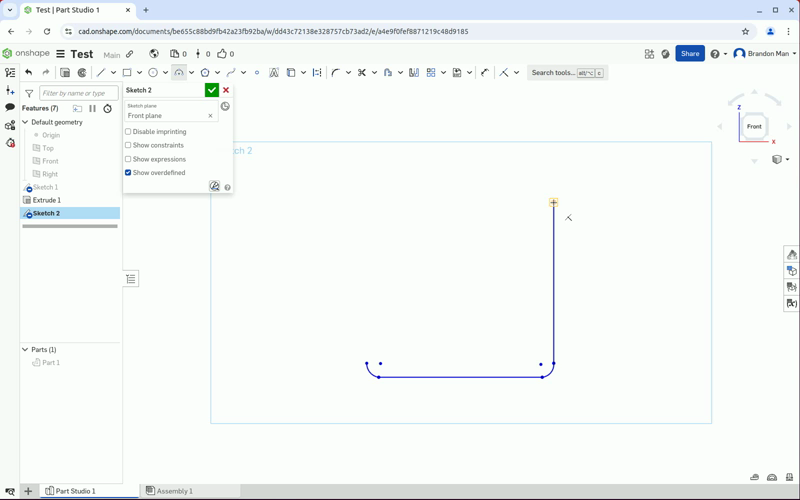
mouse_move(542, 190)
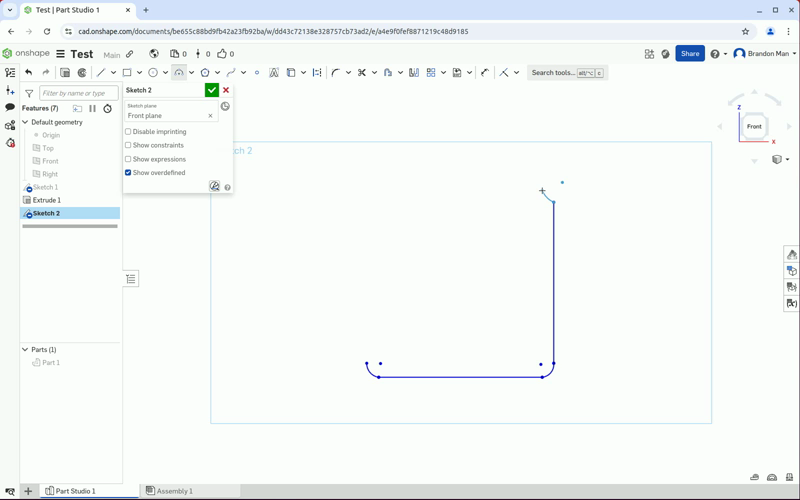
click(542, 190)
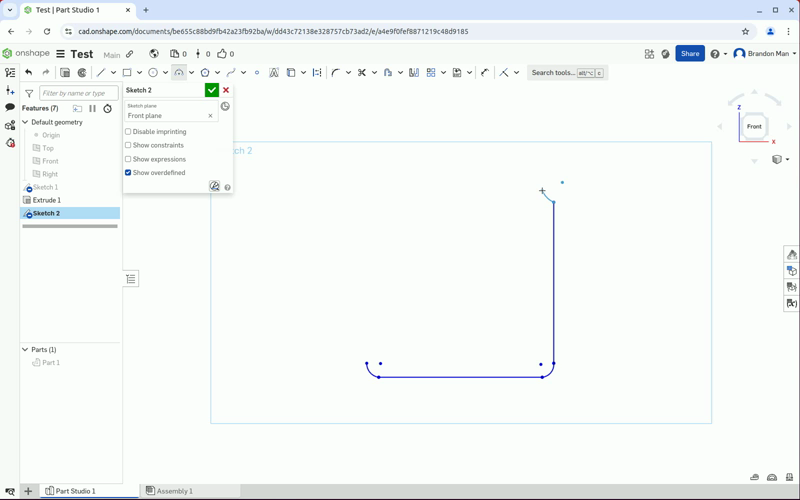
mouse_move(550, 193)
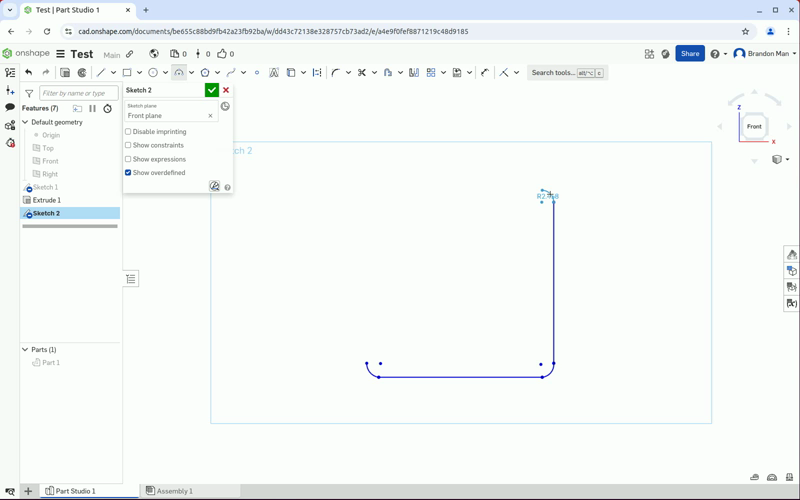
click(550, 193)
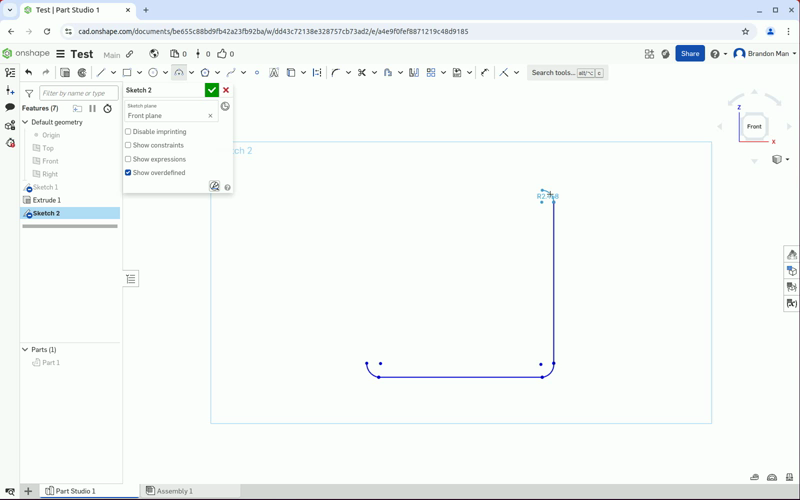
key_up(shift)
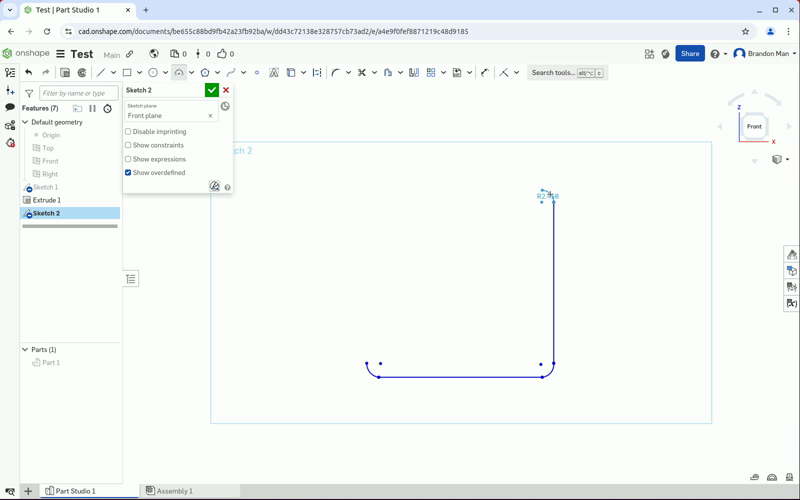
key(esc)
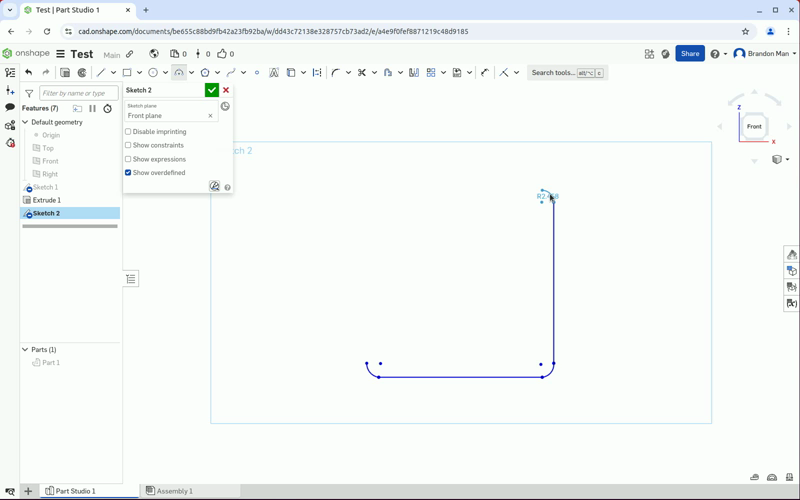
key(l)
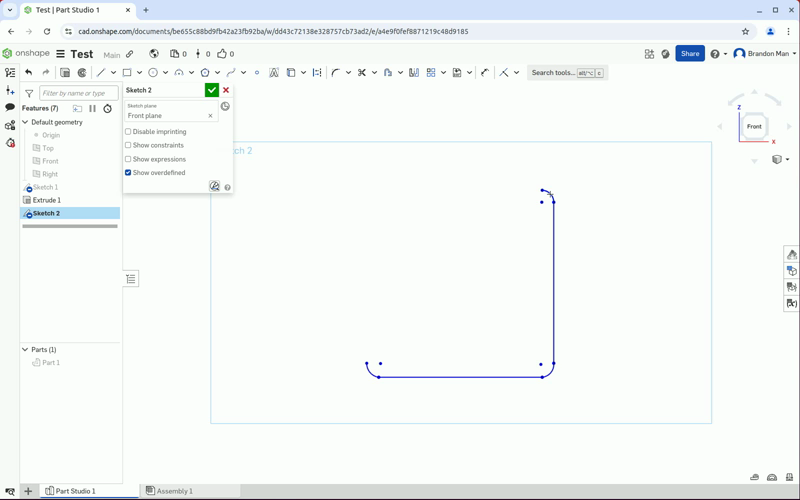
mouse_move(542, 190)
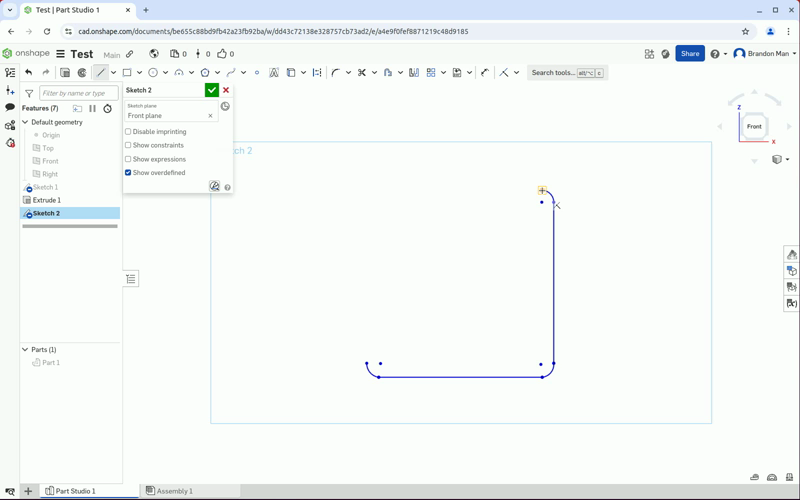
click(542, 190)
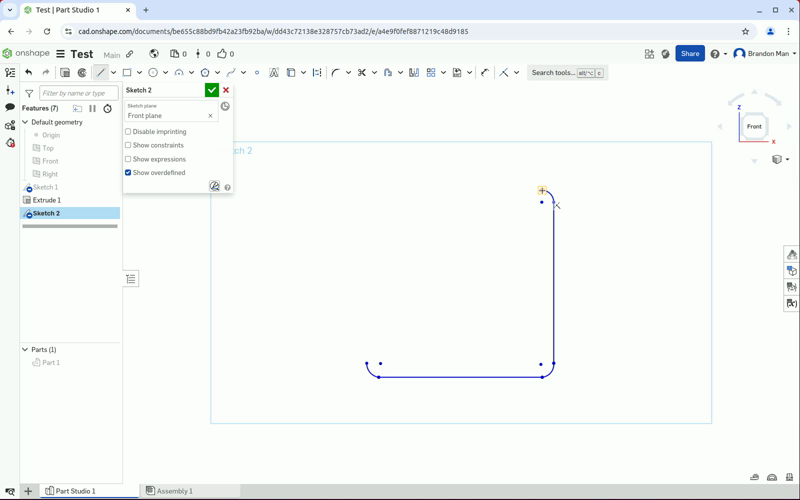
key_down(shift)
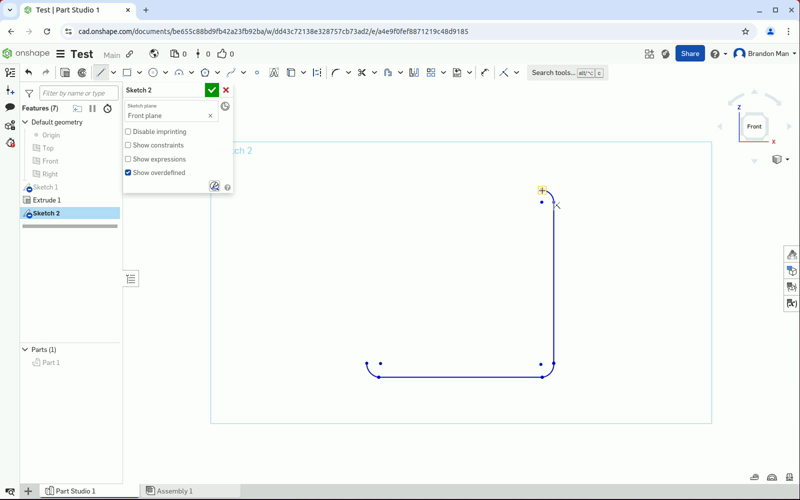
mouse_move(378, 190)
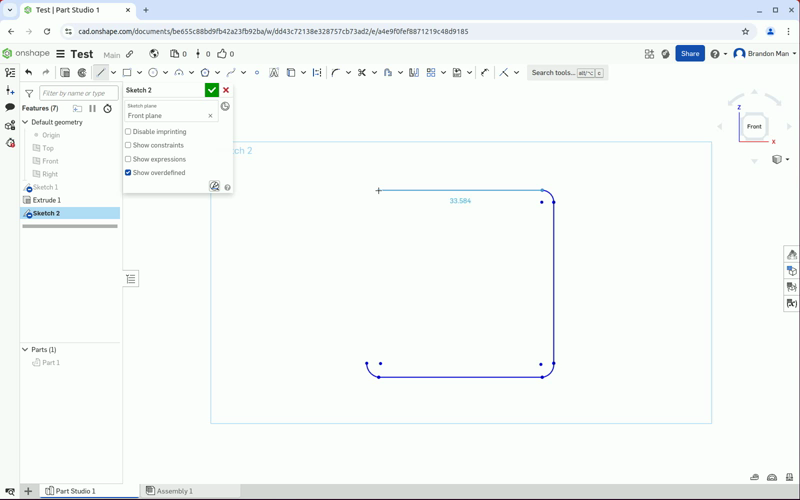
click(378, 190)
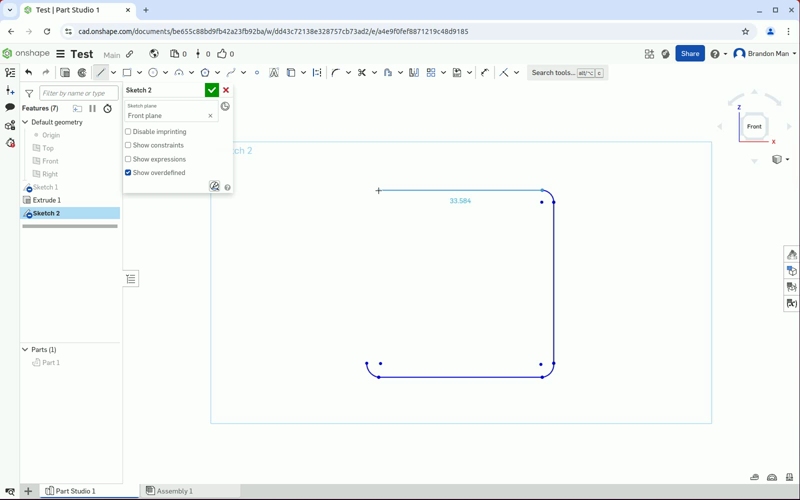
key_up(shift)
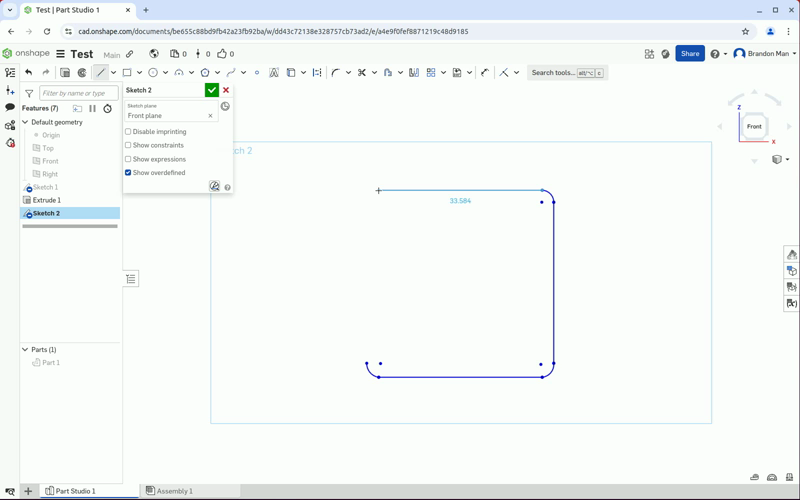
key(esc)
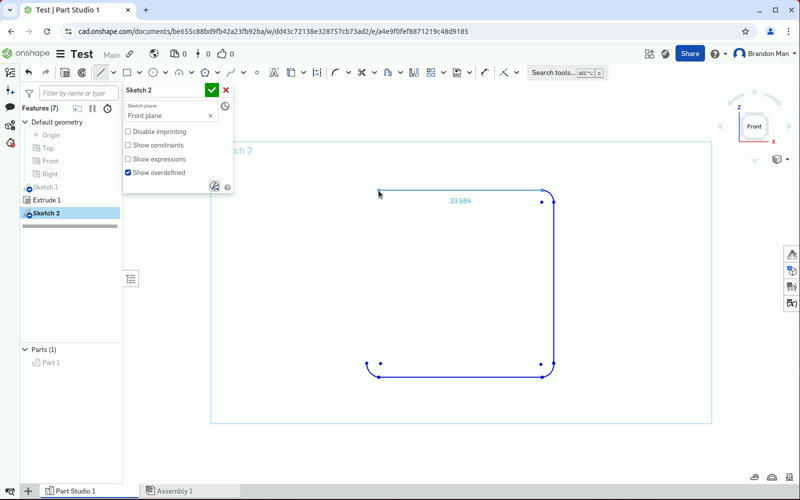
key(a)
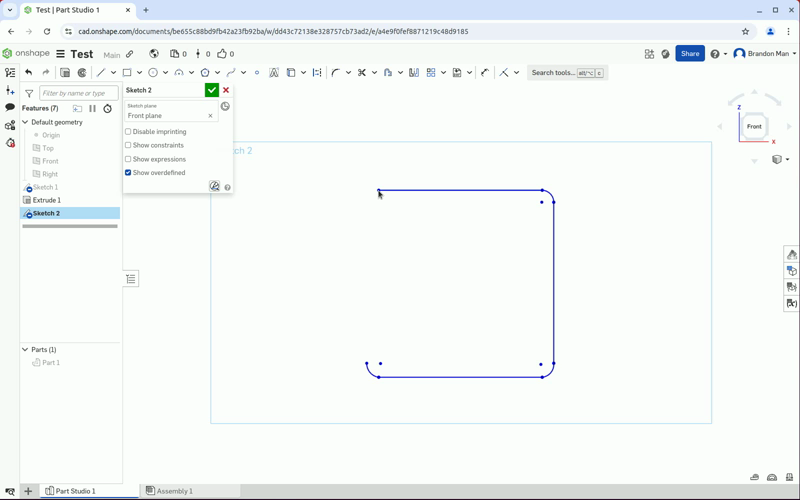
mouse_move(378, 190)
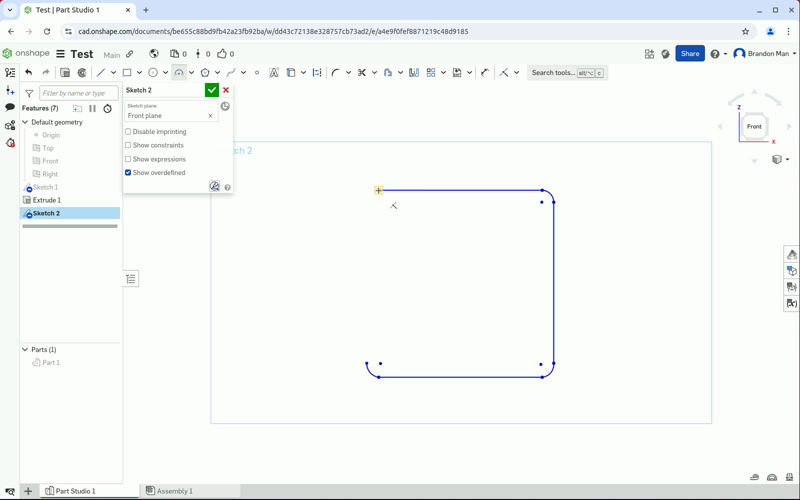
click(378, 190)
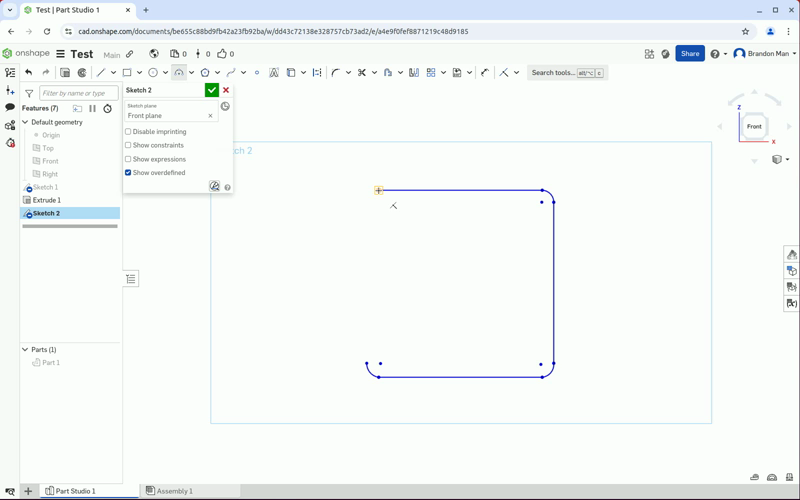
key_down(shift)
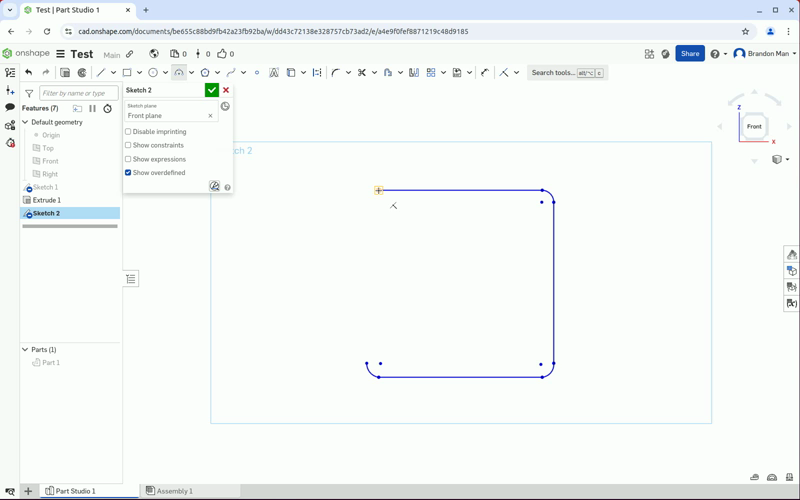
mouse_move(366, 201)
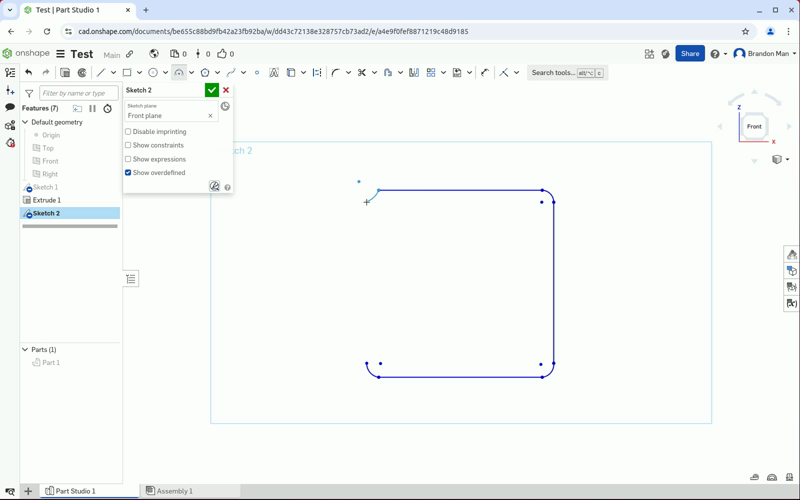
click(366, 201)
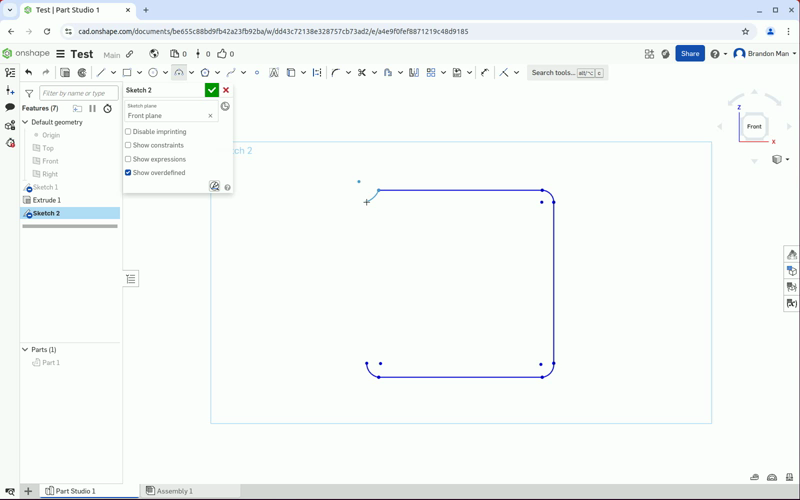
mouse_move(370, 193)
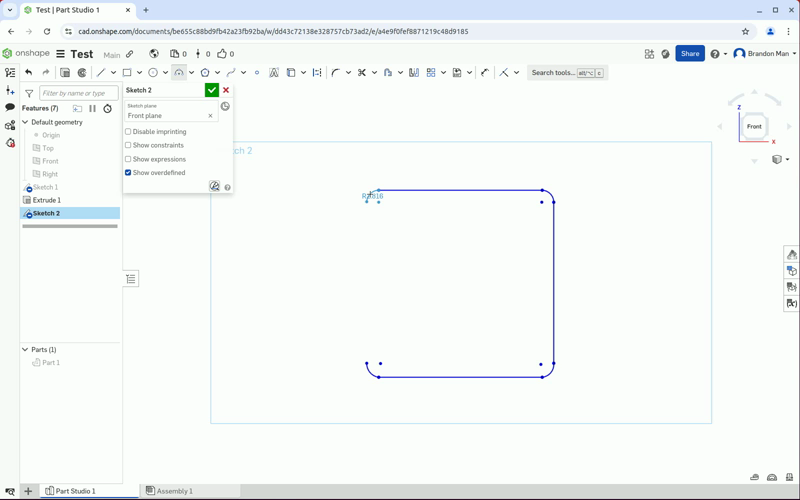
click(370, 193)
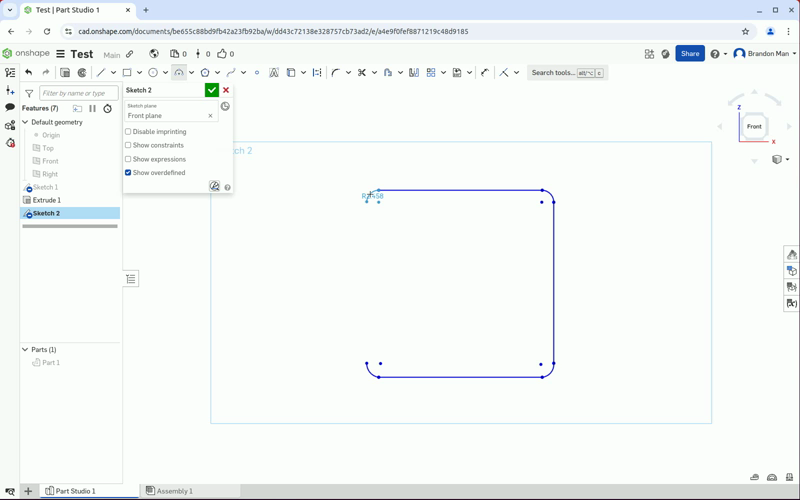
key_up(shift)
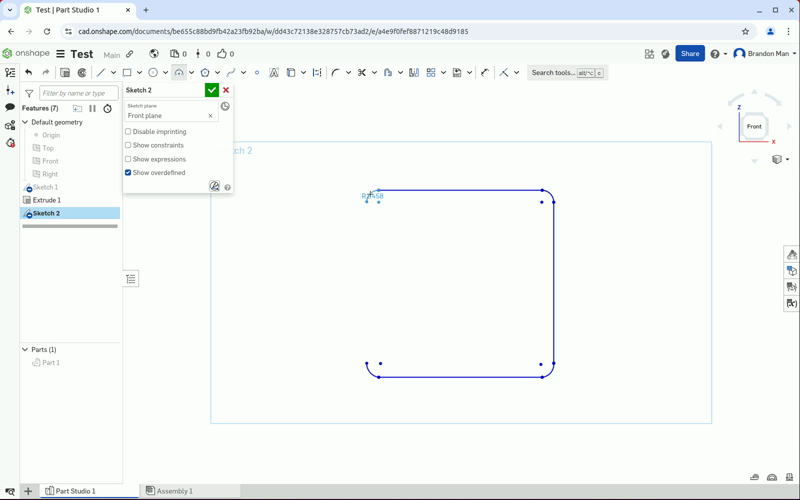
key(esc)
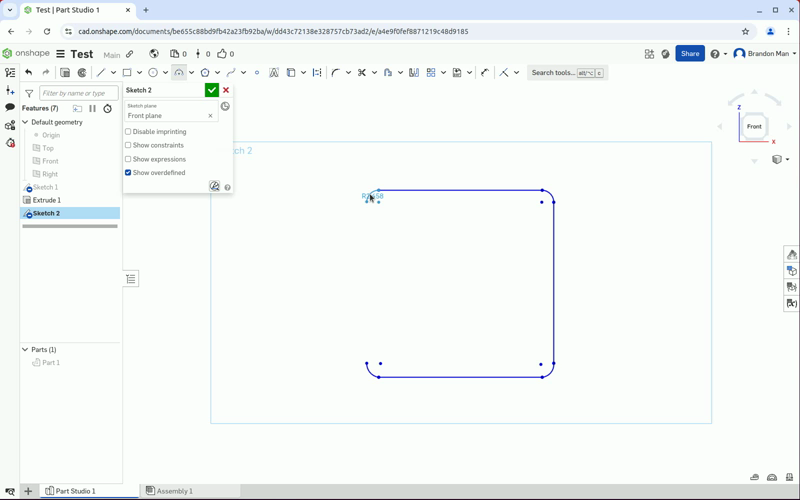
key(l)
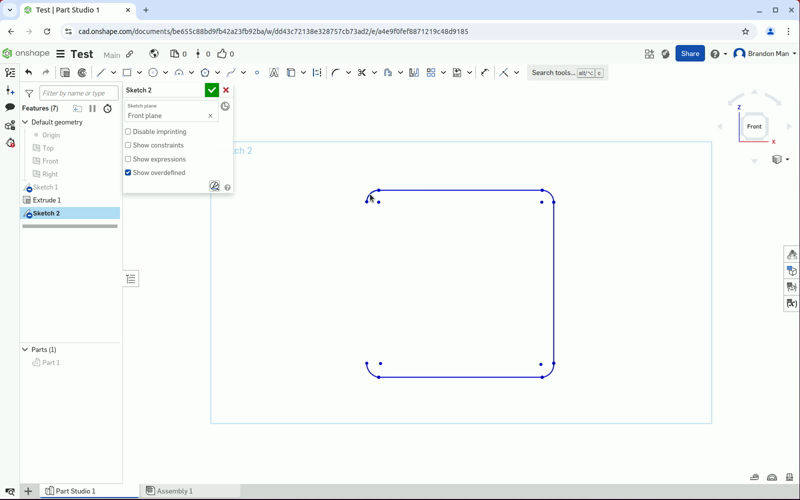
mouse_move(366, 201)
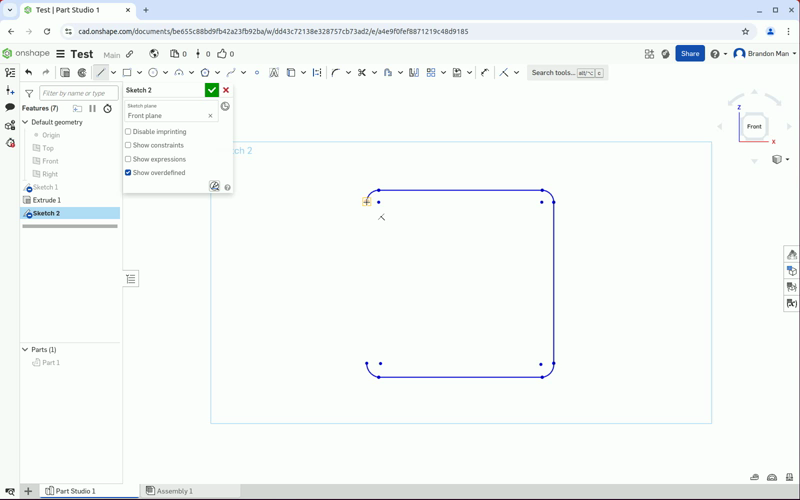
click(366, 201)
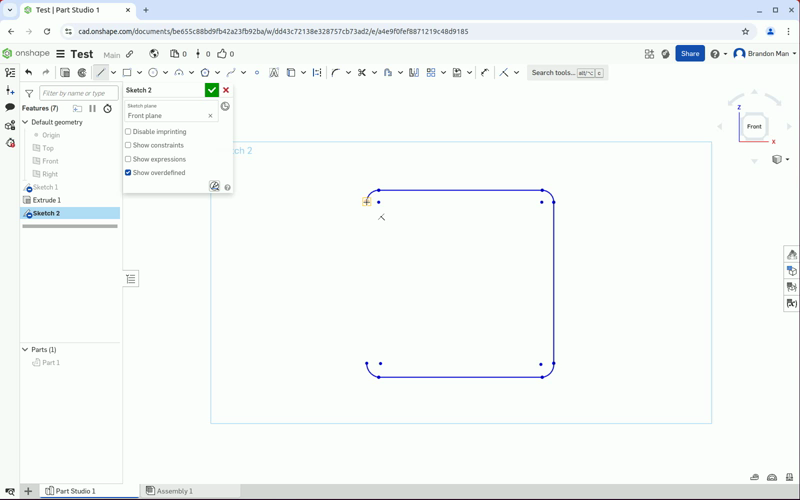
key_down(shift)
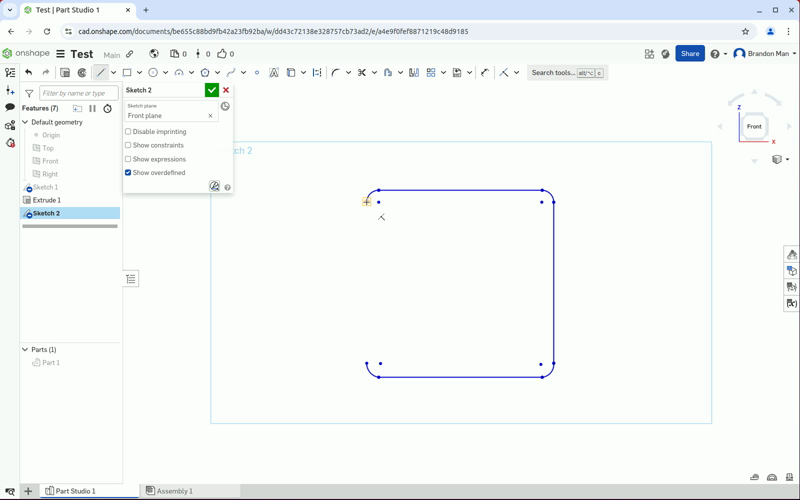
mouse_move(366, 363)
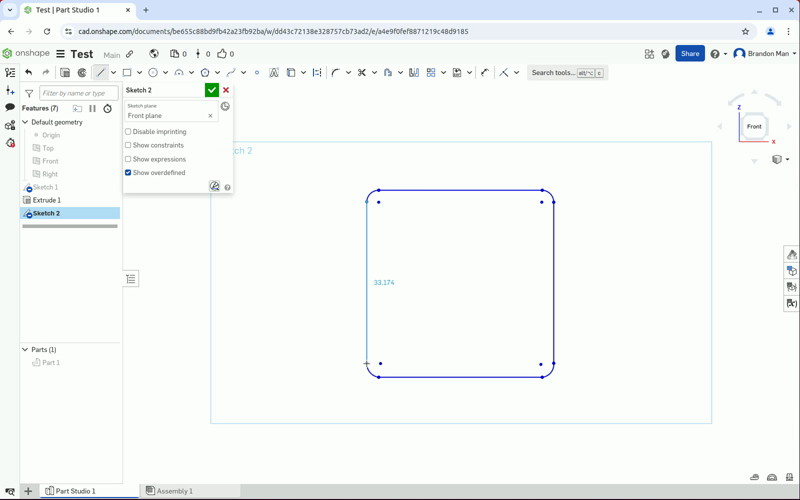
key_up(shift)
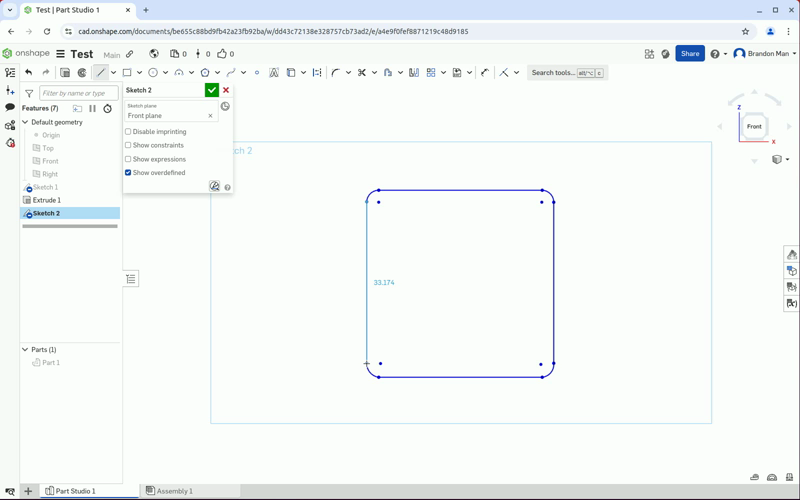
click(366, 363)
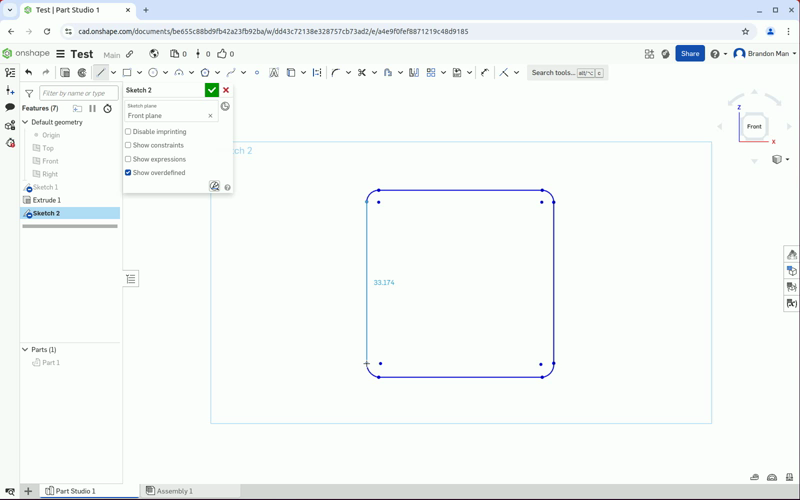
key(esc)
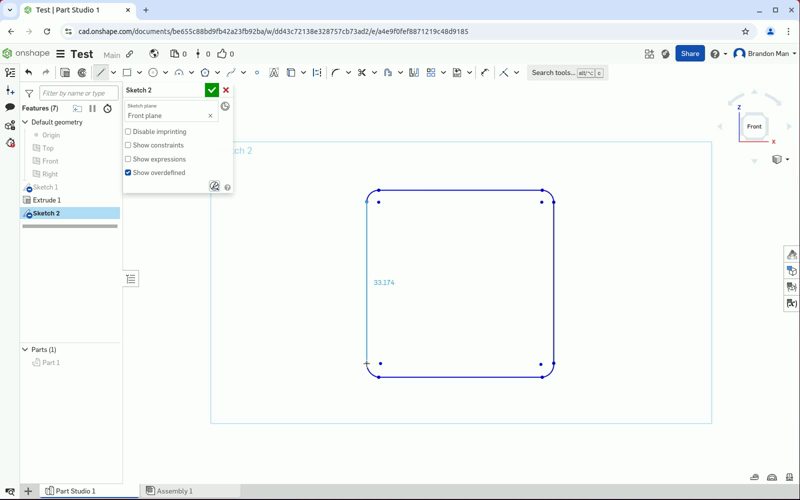
key(l)
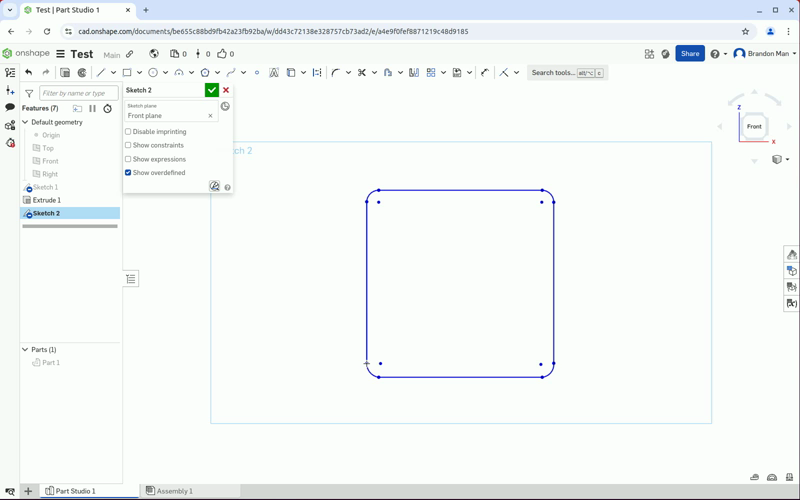
key_down(shift)
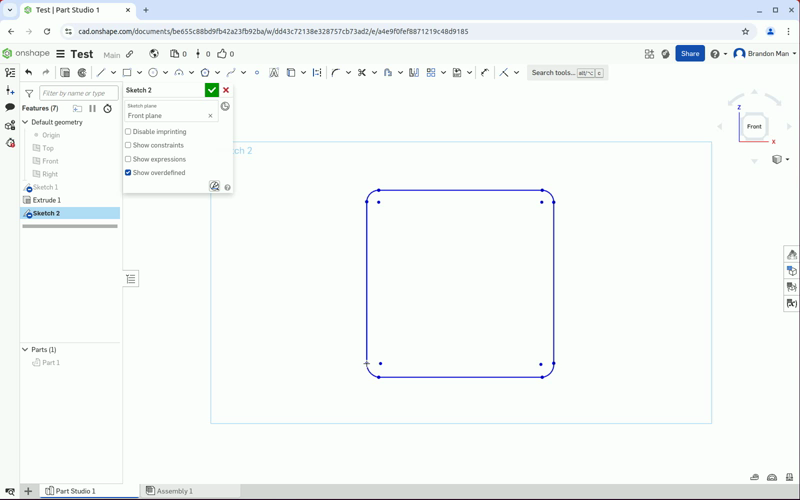
mouse_move(416, 282)
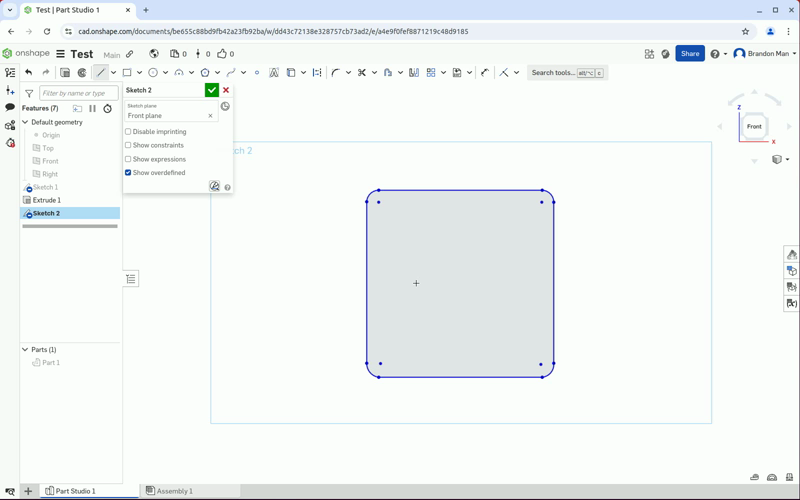
click(416, 282)
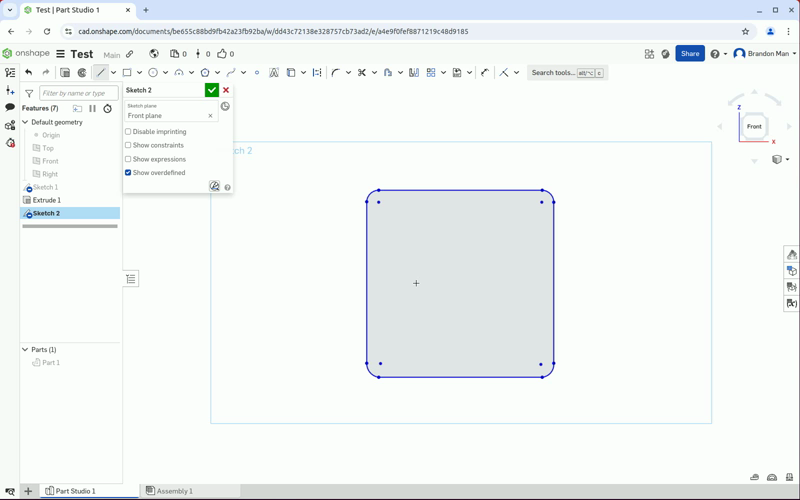
key_up(shift)
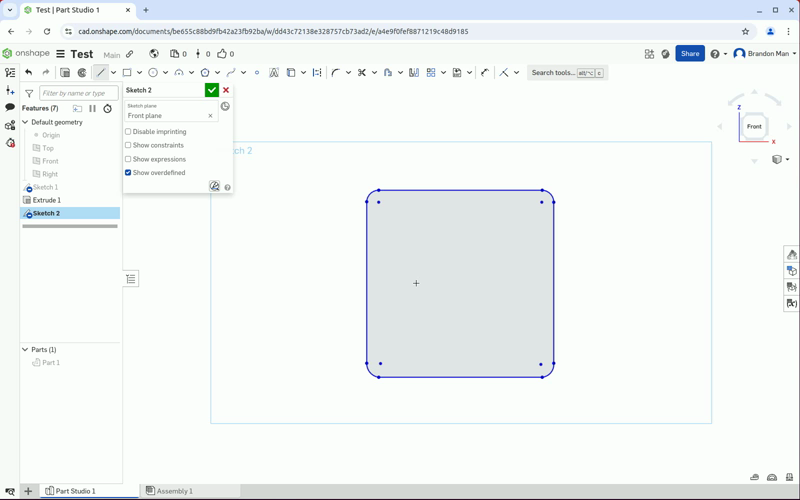
key_down(shift)
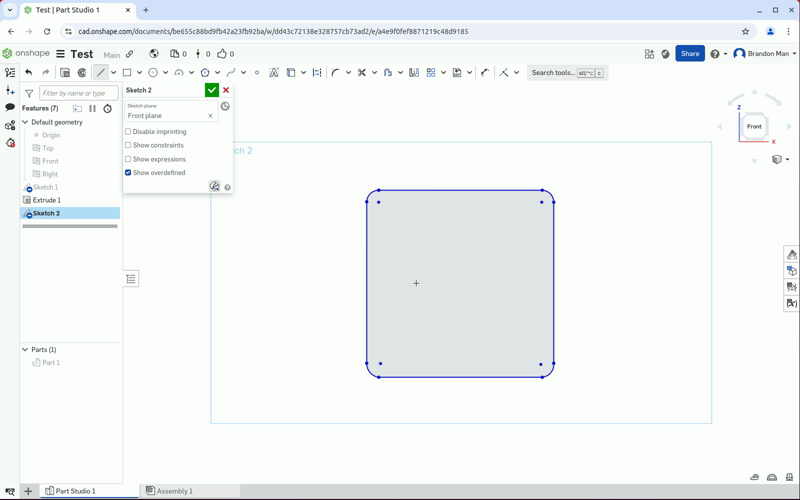
mouse_move(446, 282)
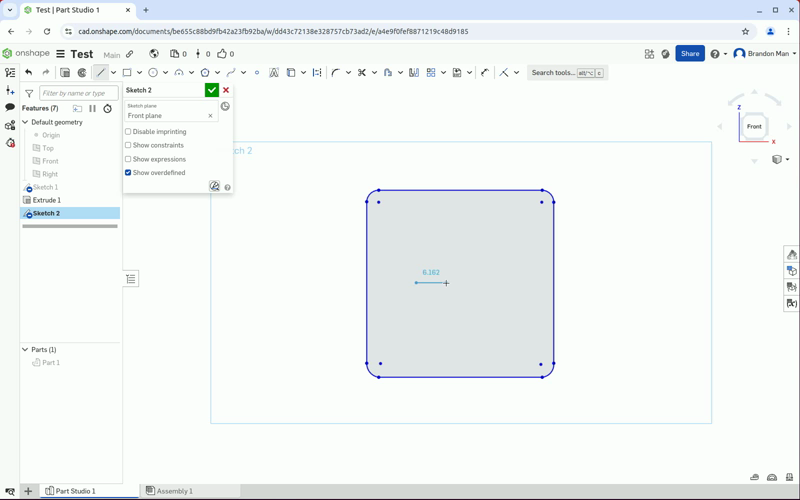
mouse_move(429, 282)
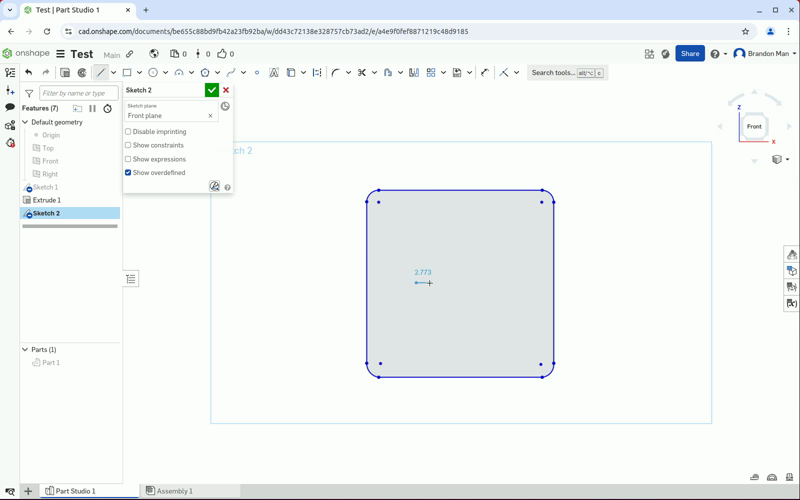
click(429, 282)
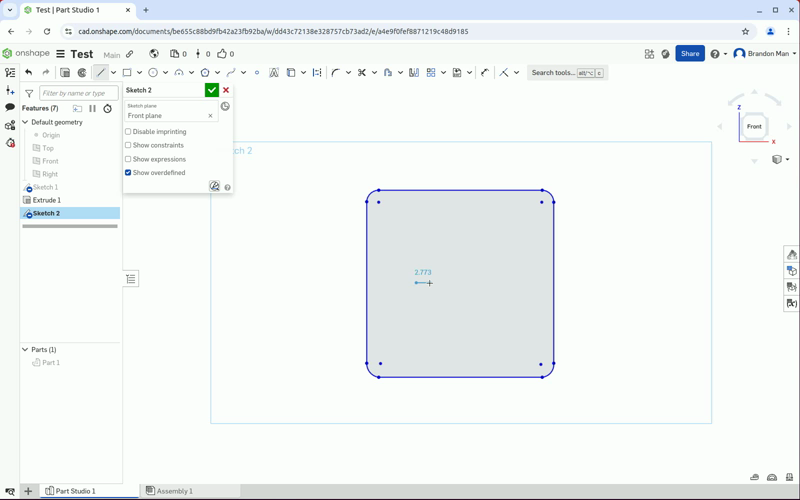
key_up(shift)
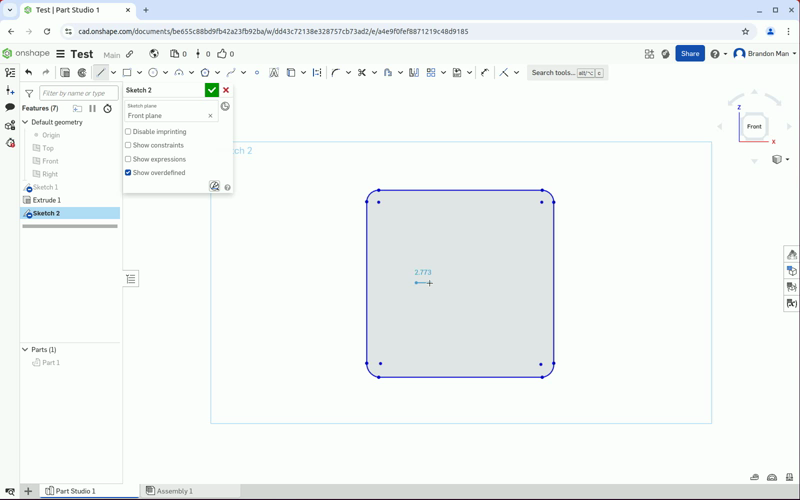
key_down(shift)
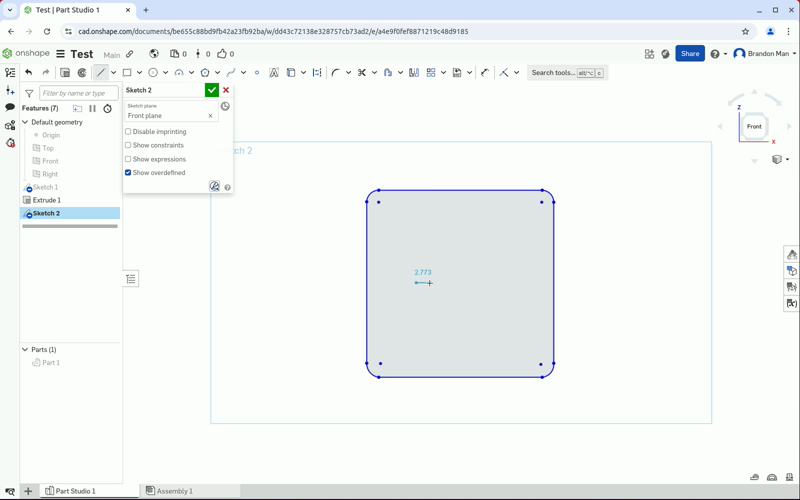
mouse_move(459, 282)
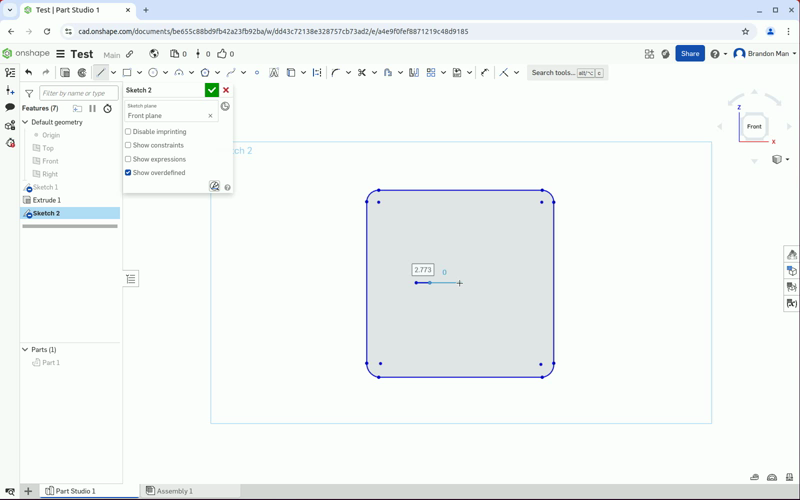
mouse_move(429, 253)
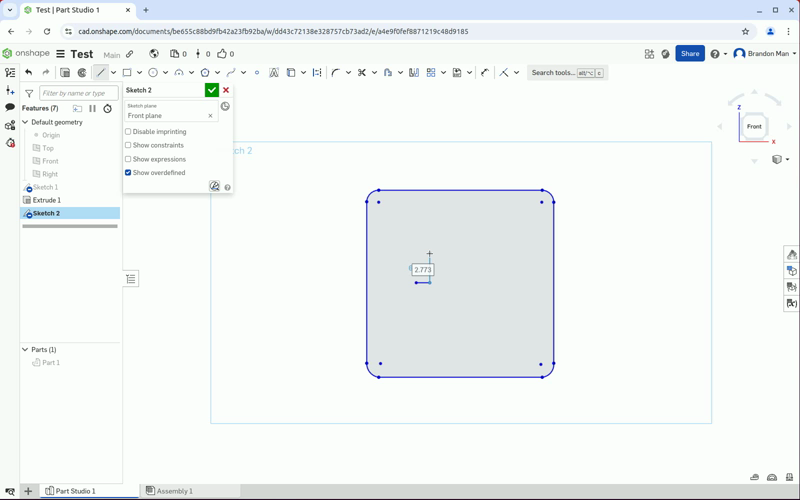
click(429, 253)
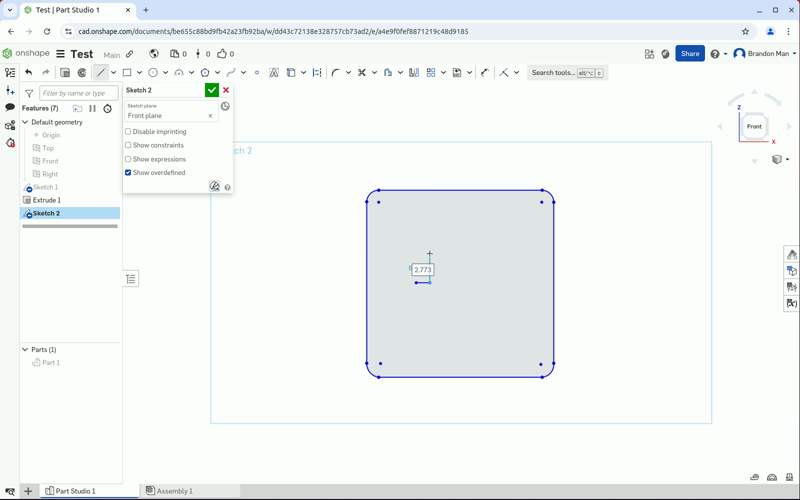
key_up(shift)
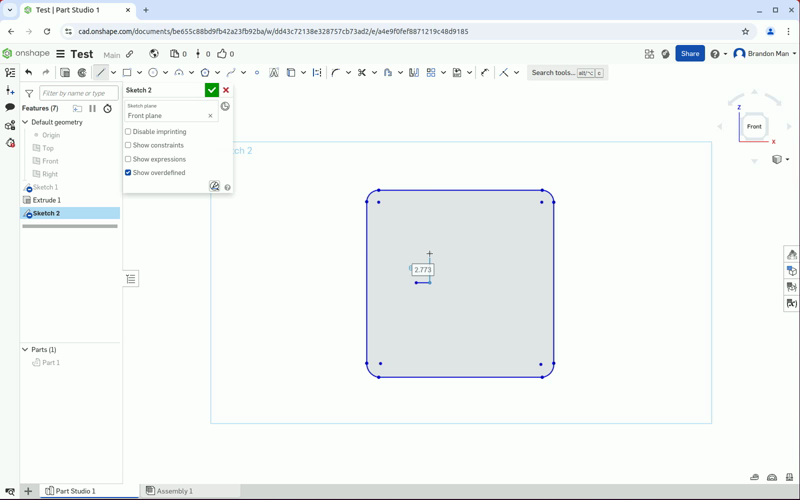
key_down(shift)
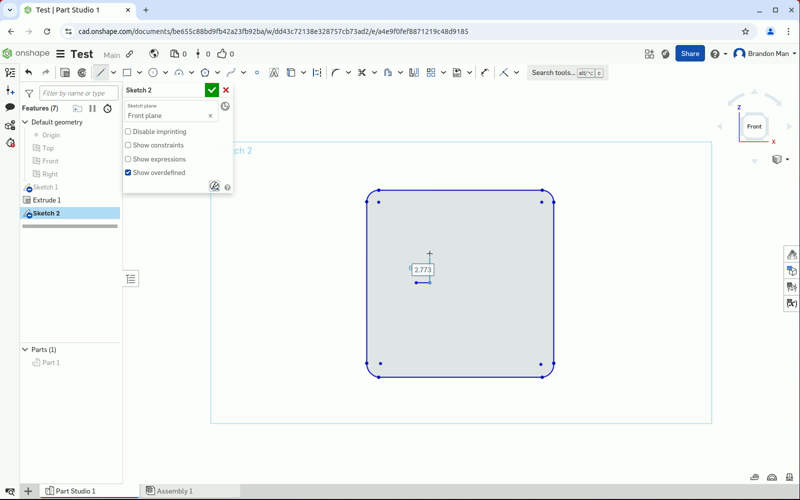
mouse_move(459, 253)
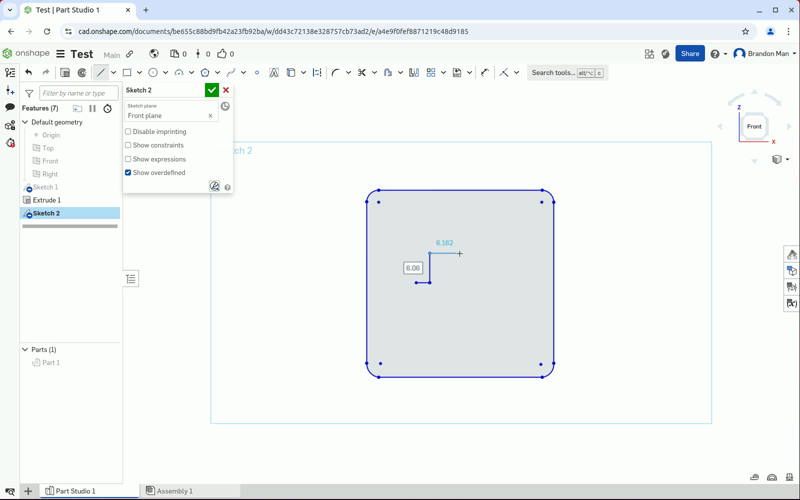
mouse_move(429, 223)
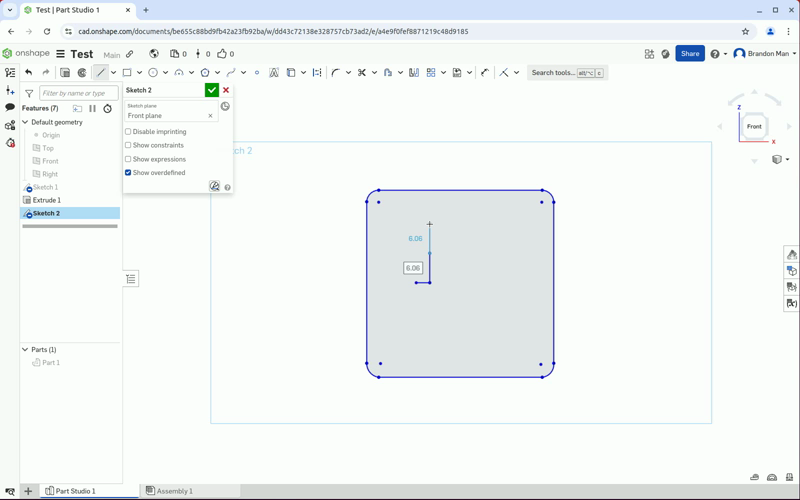
click(429, 223)
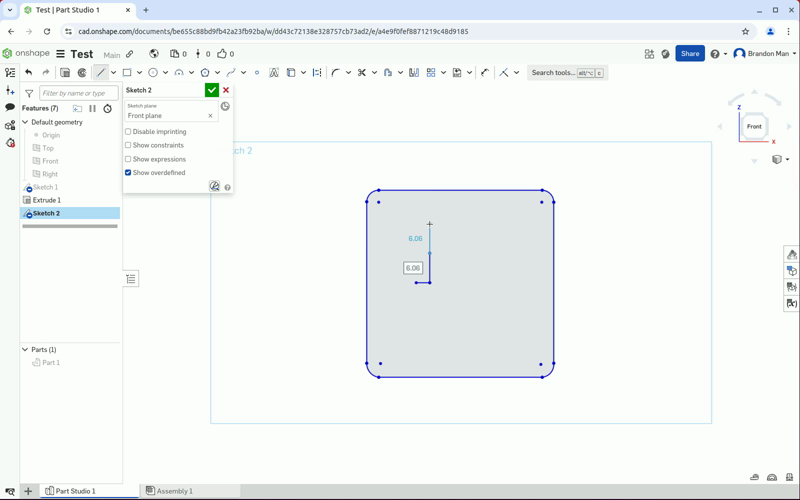
key_up(shift)
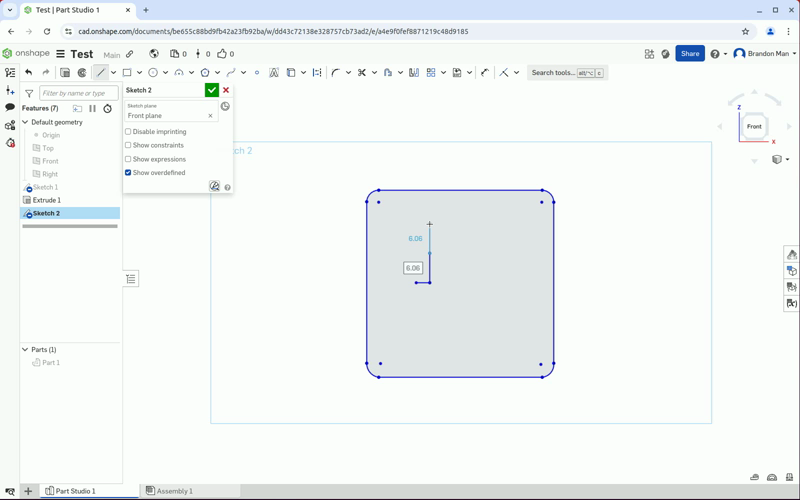
key_down(shift)
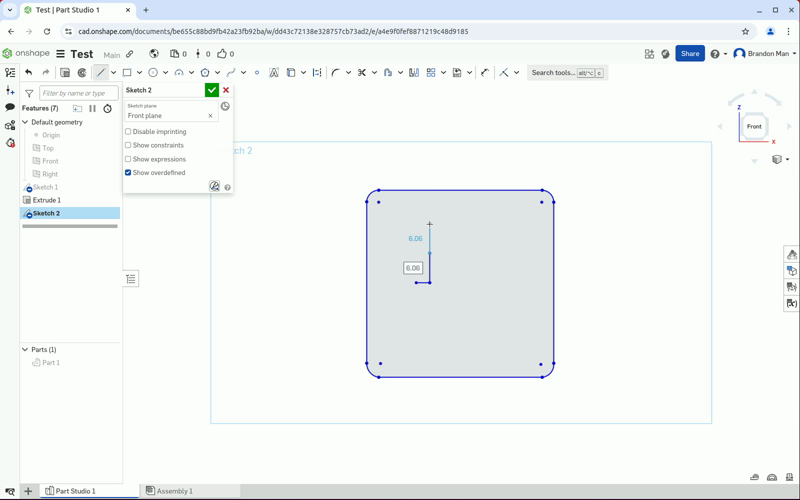
mouse_move(459, 223)
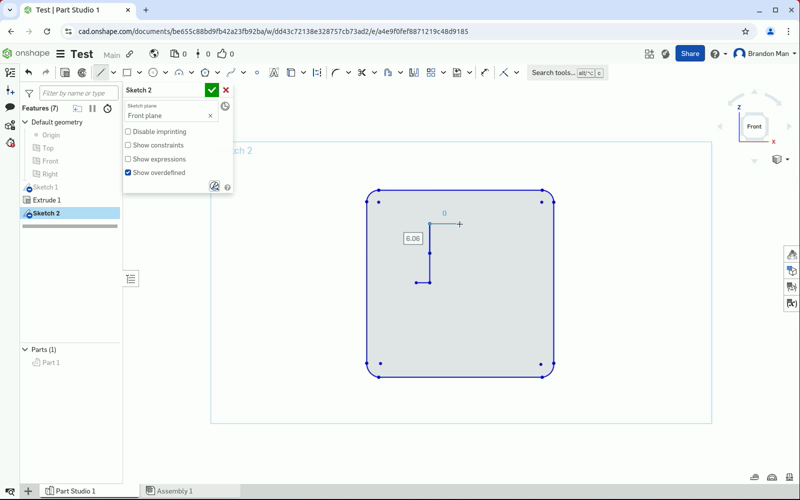
mouse_move(416, 223)
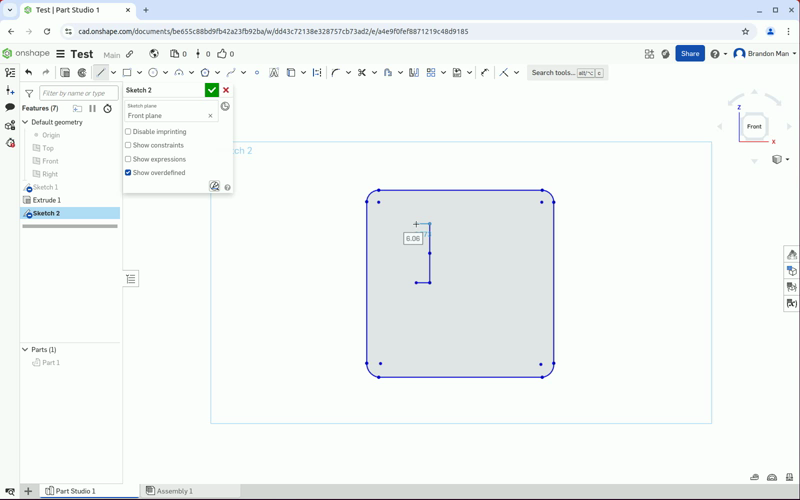
click(416, 223)
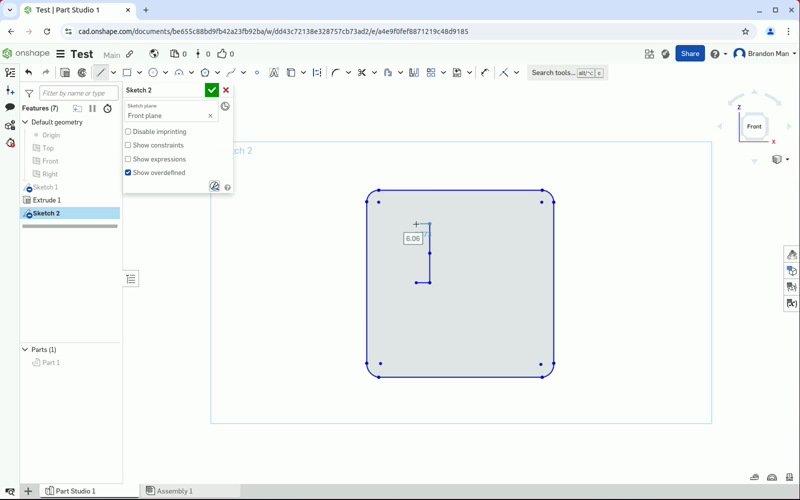
key_up(shift)
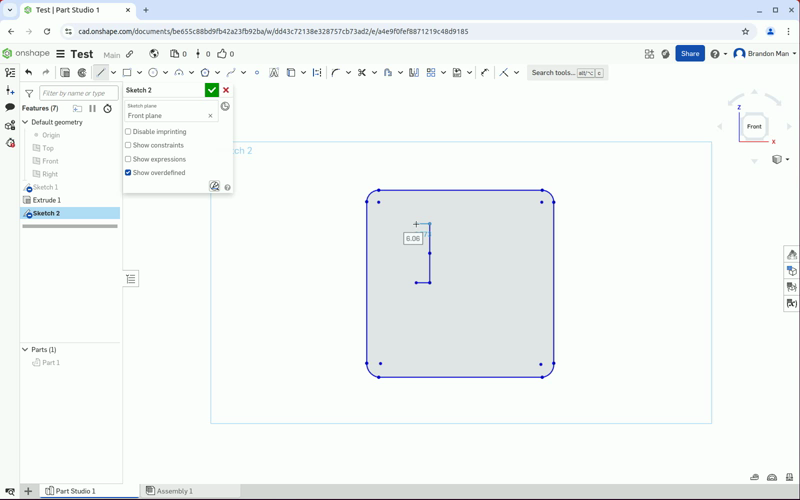
mouse_move(446, 223)
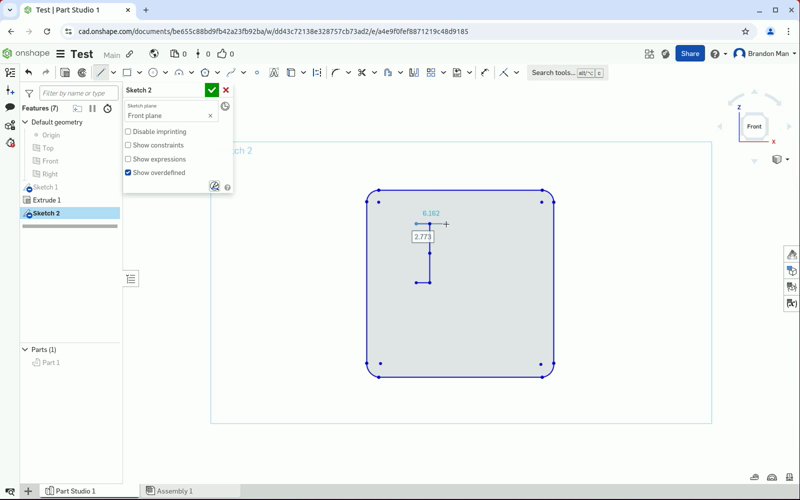
key_down(shift)
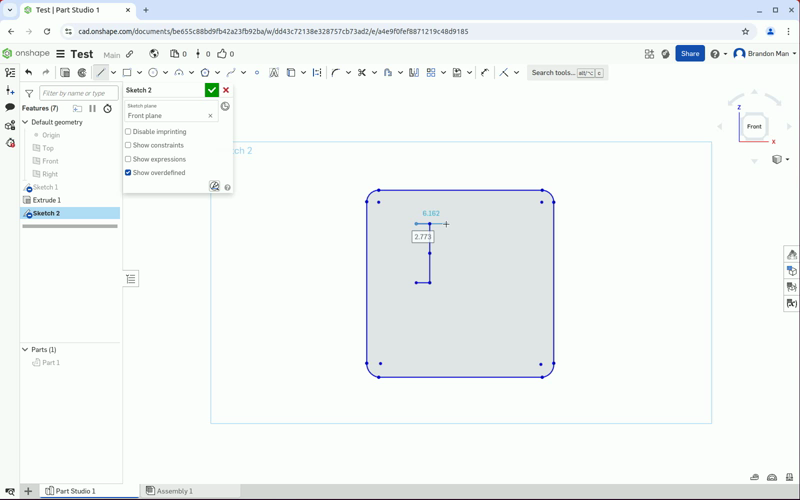
mouse_move(416, 282)
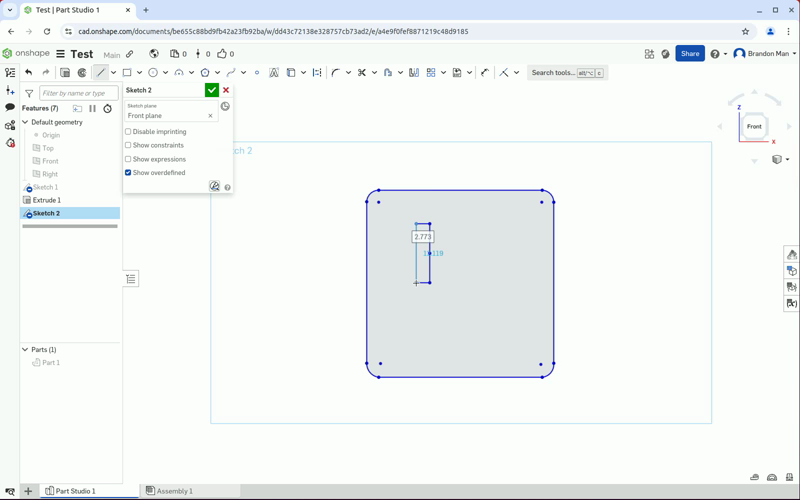
key_up(shift)
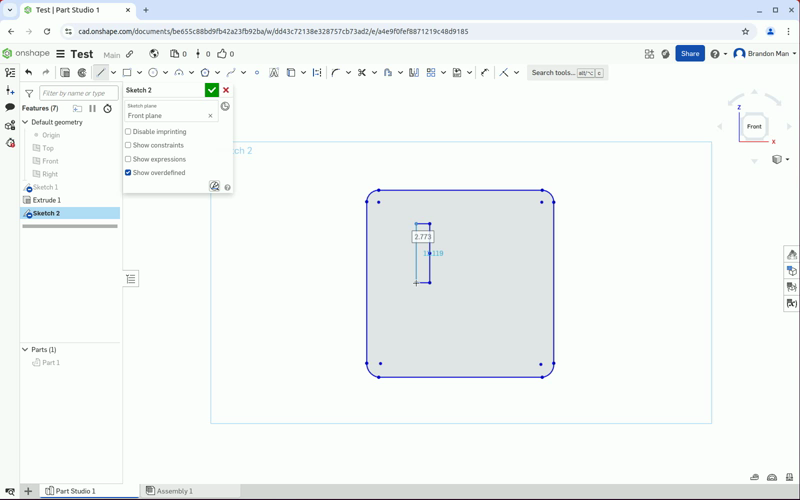
click(416, 282)
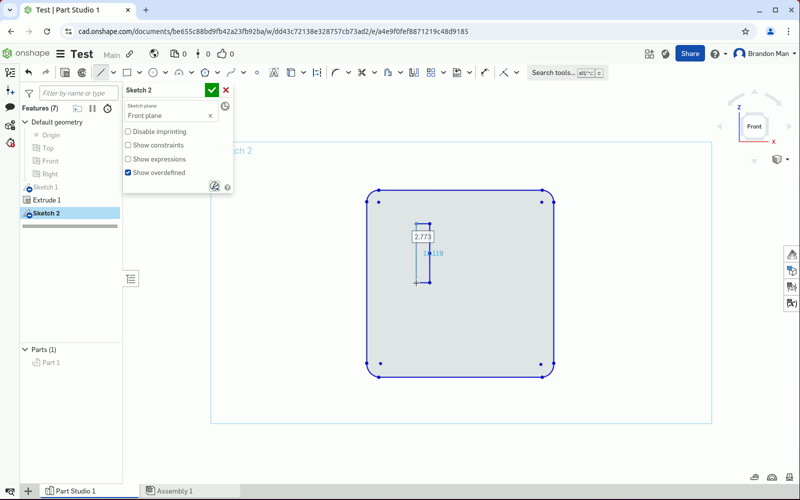
key(esc)
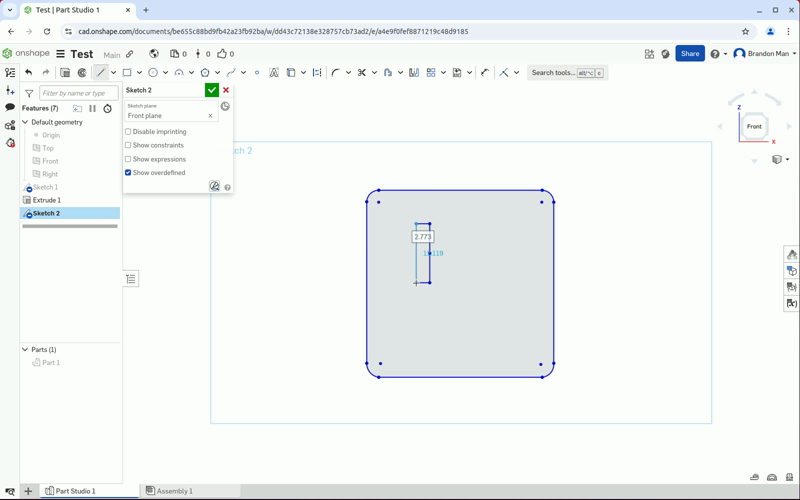
key(l)
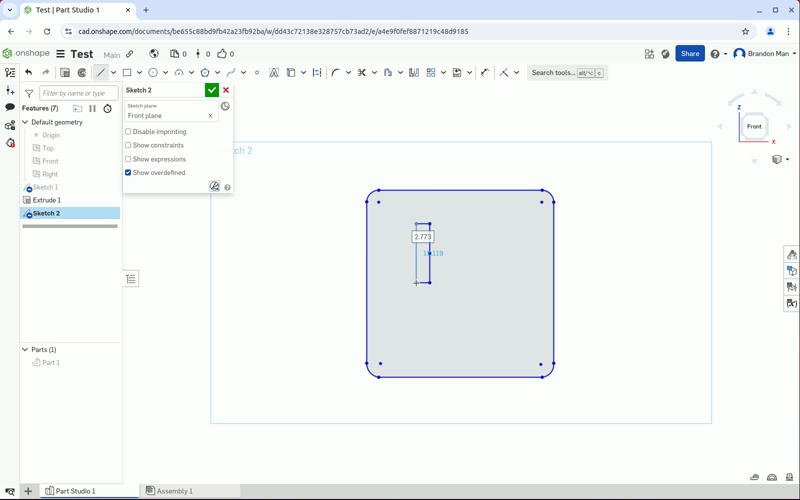
key_down(shift)
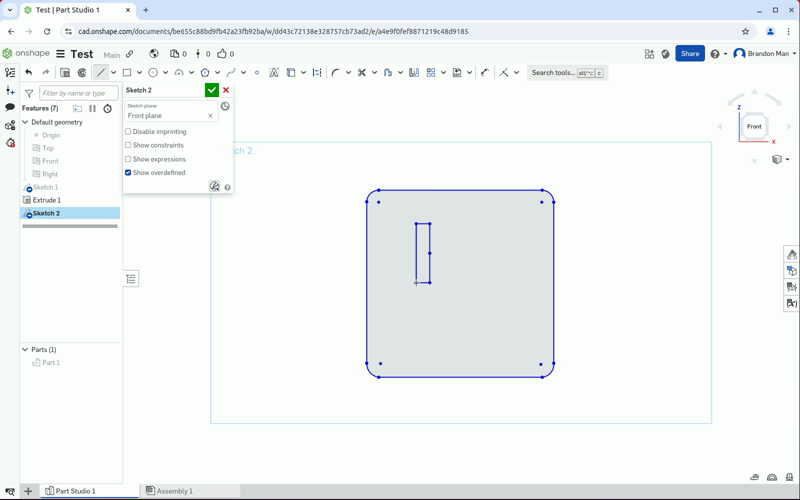
mouse_move(492, 278)
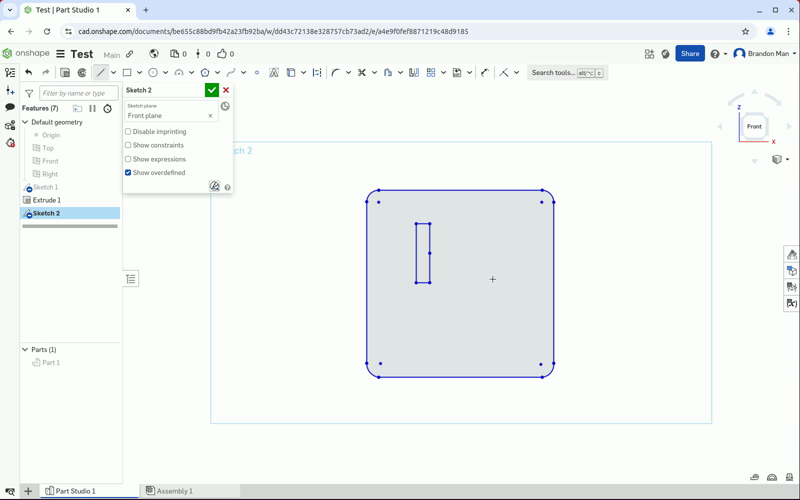
click(492, 278)
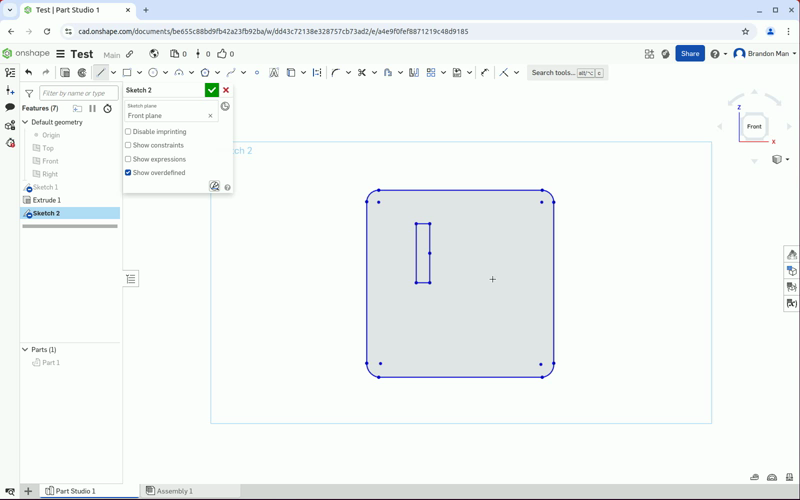
key_up(shift)
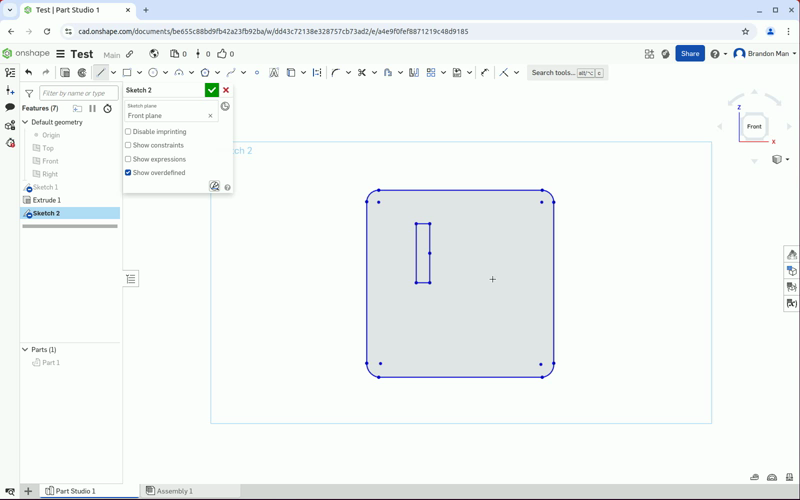
key_down(shift)
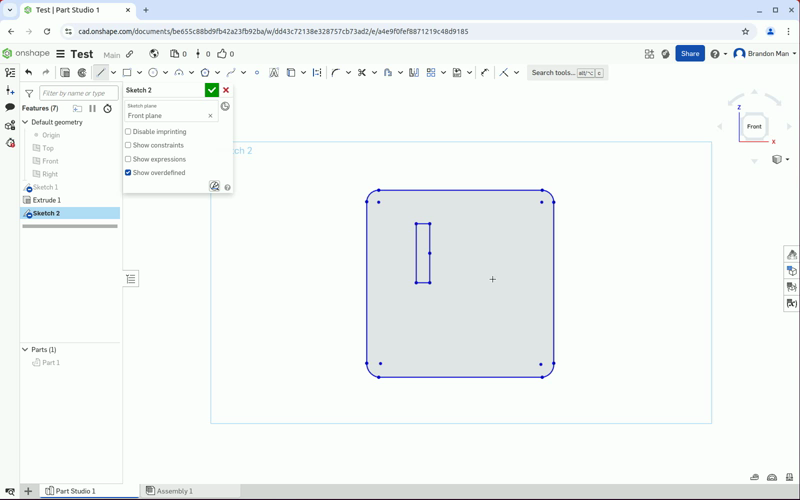
mouse_move(522, 278)
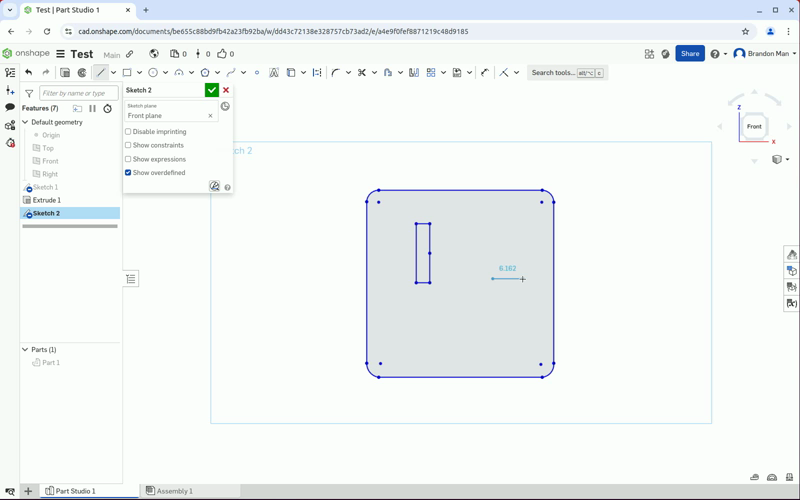
mouse_move(508, 278)
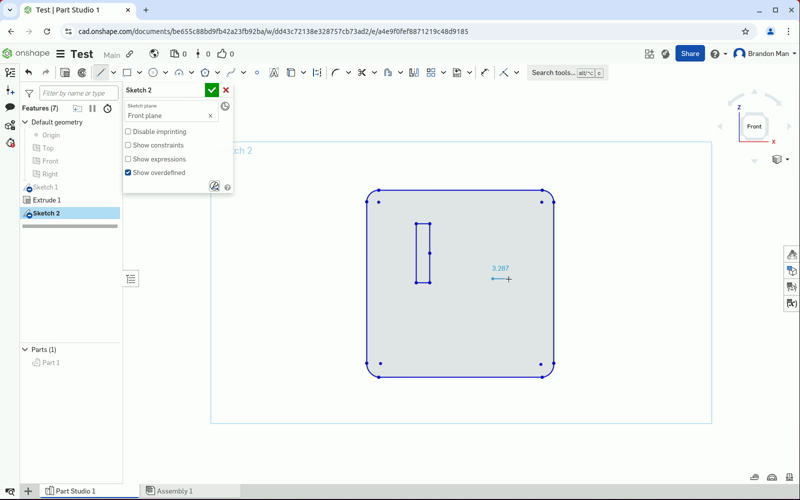
click(508, 278)
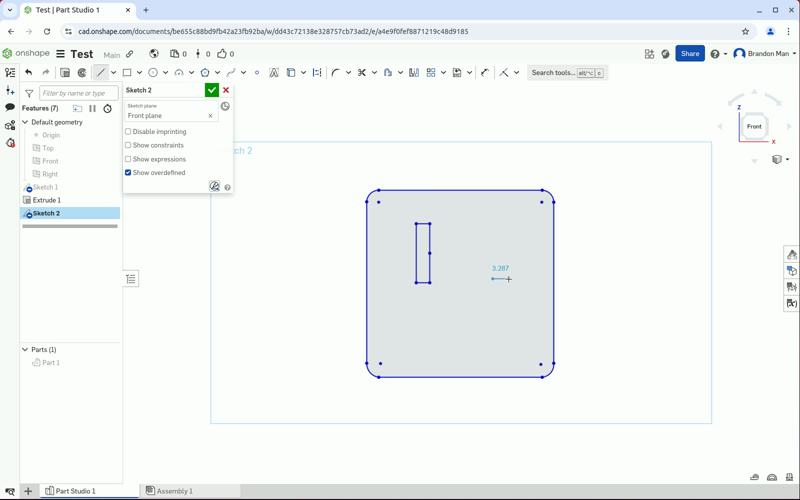
key_up(shift)
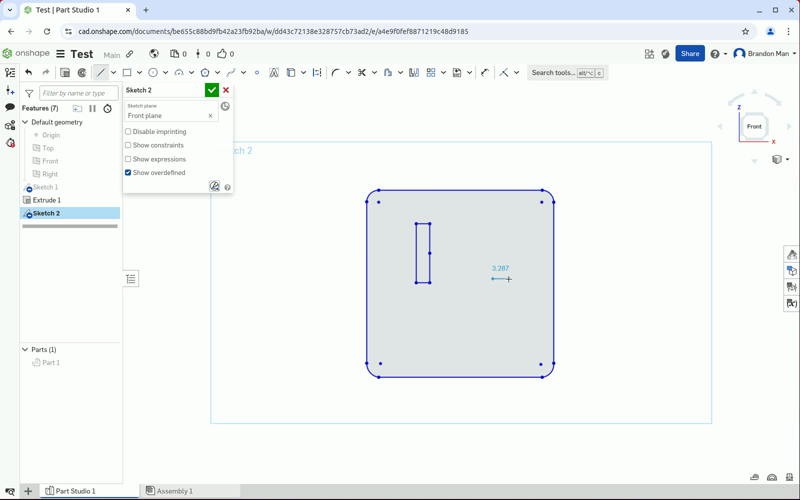
key_down(shift)
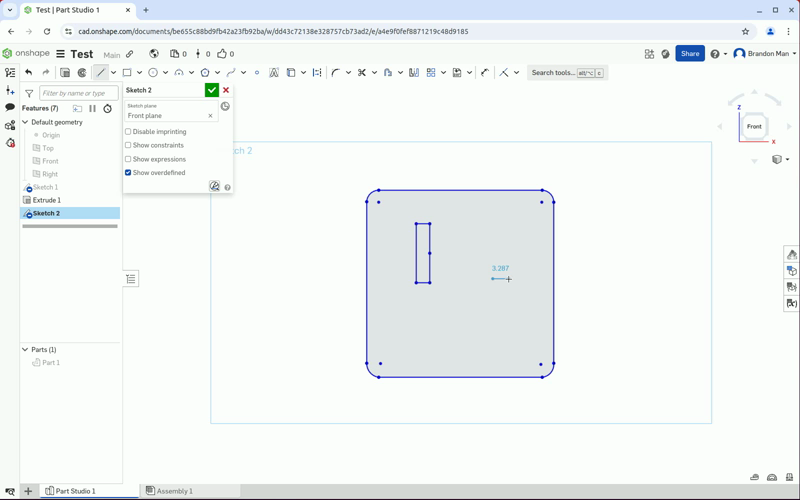
mouse_move(538, 278)
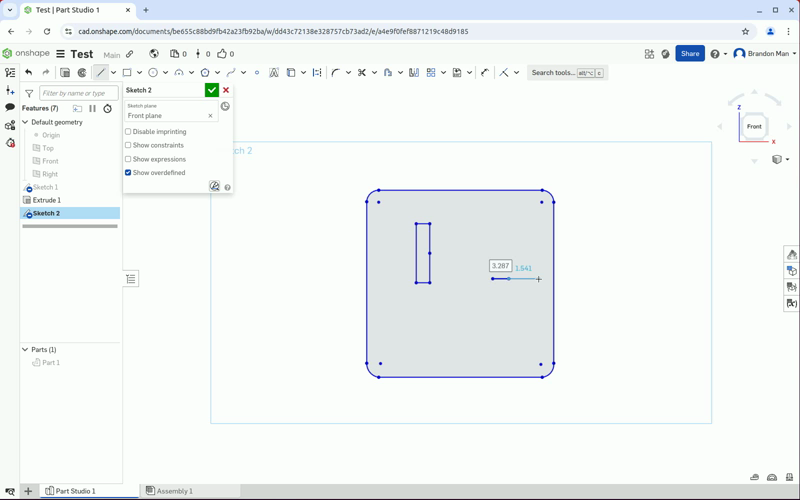
mouse_move(508, 227)
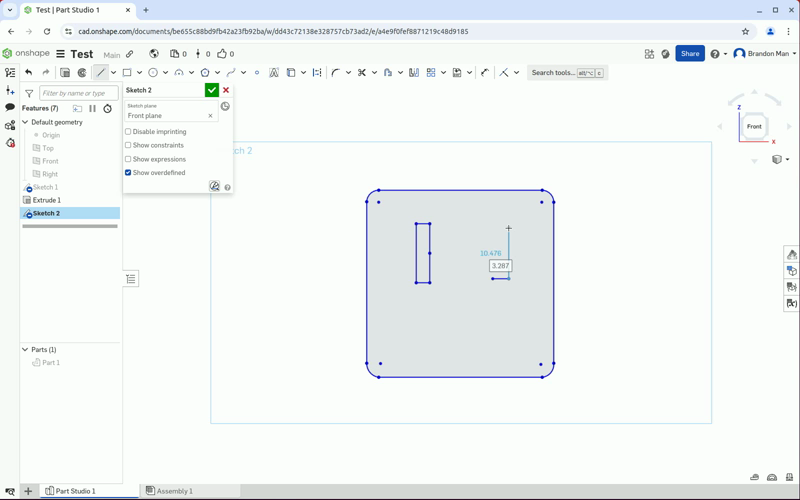
click(508, 227)
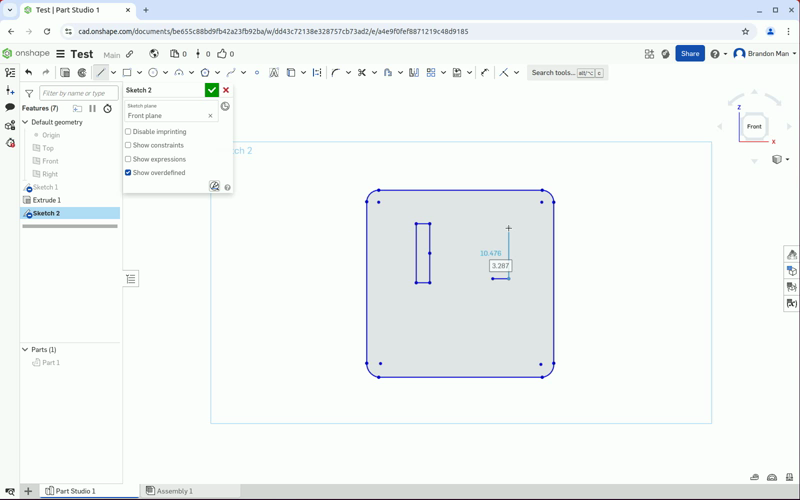
key_up(shift)
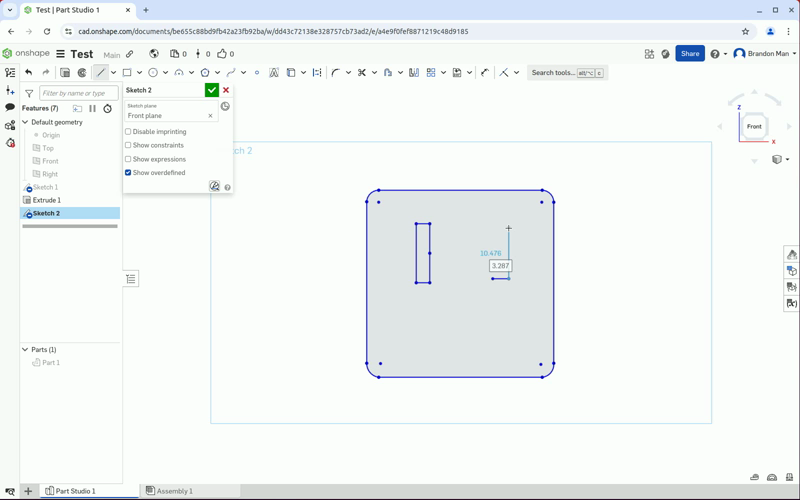
key_down(shift)
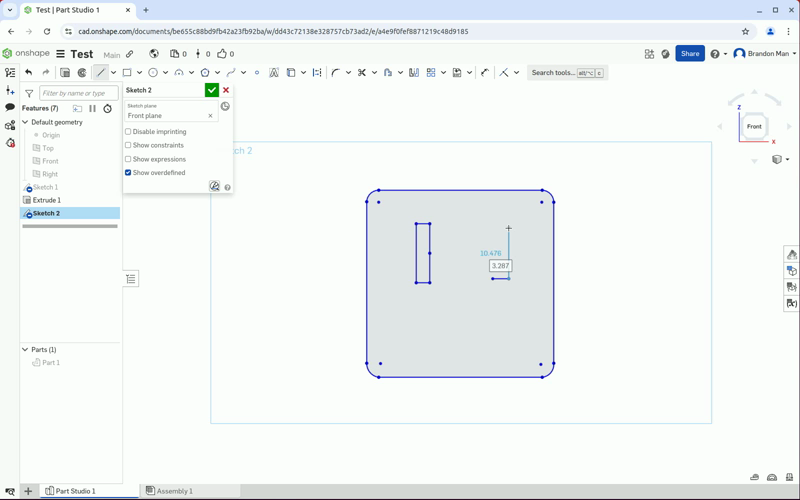
mouse_move(538, 227)
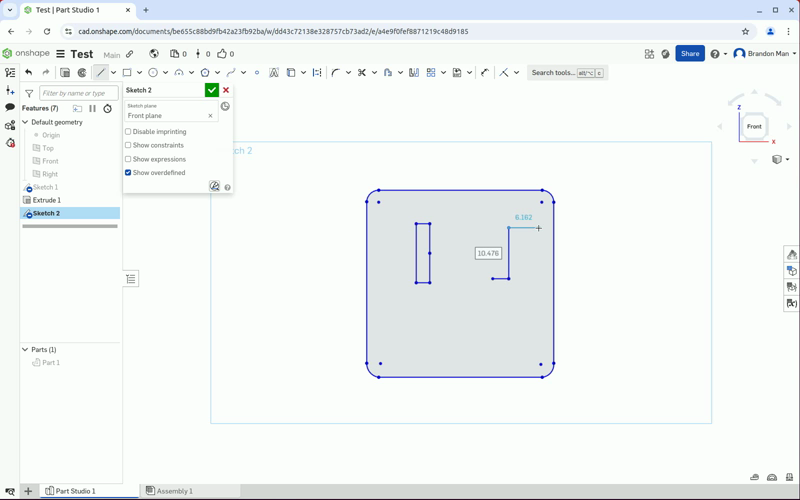
mouse_move(492, 227)
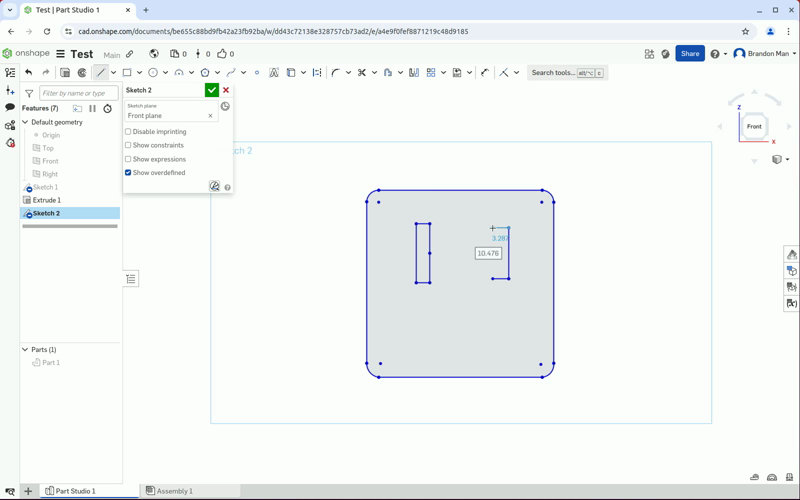
click(492, 227)
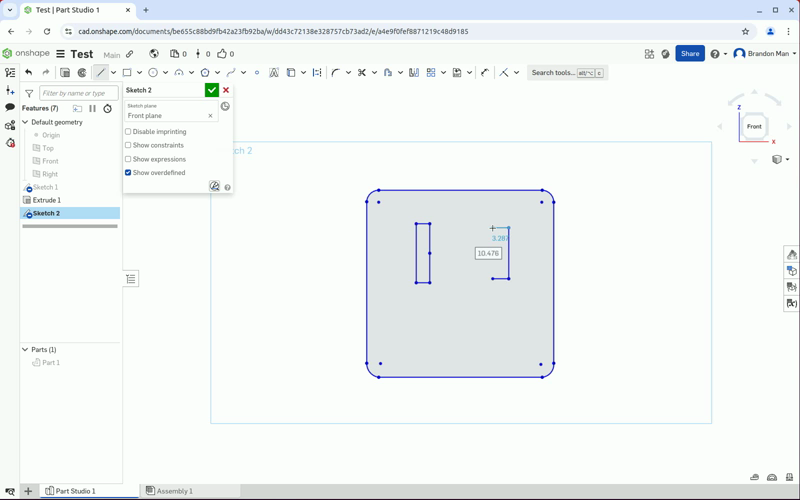
key_up(shift)
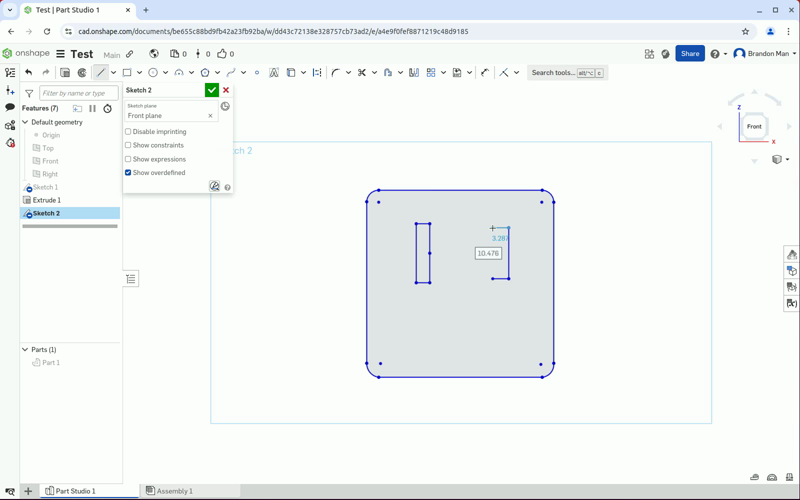
key_down(shift)
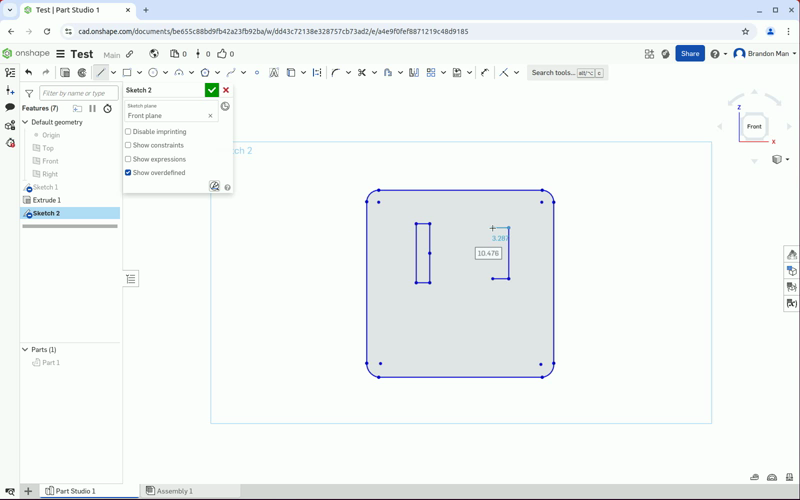
mouse_move(522, 227)
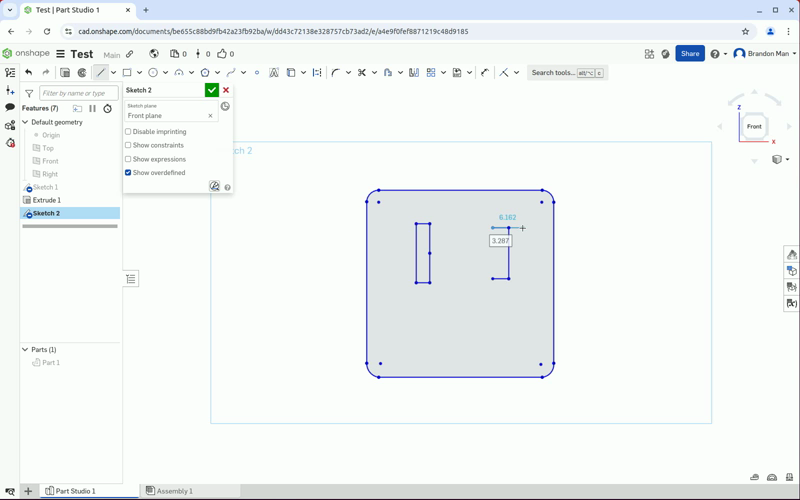
mouse_move(492, 253)
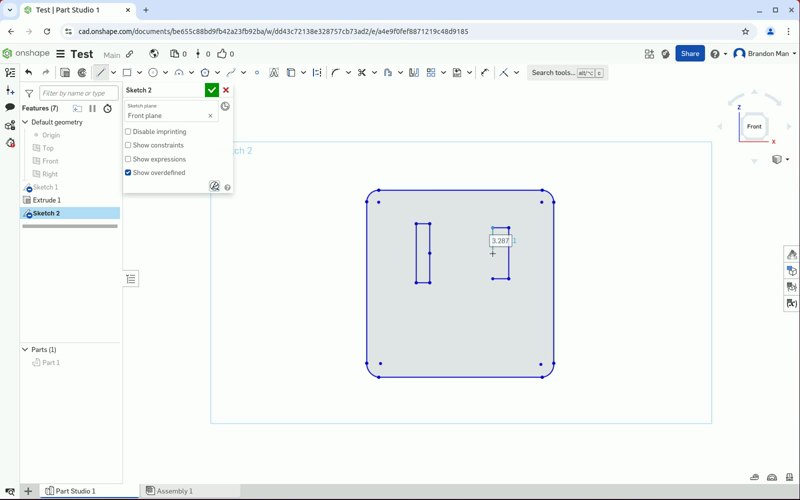
click(492, 253)
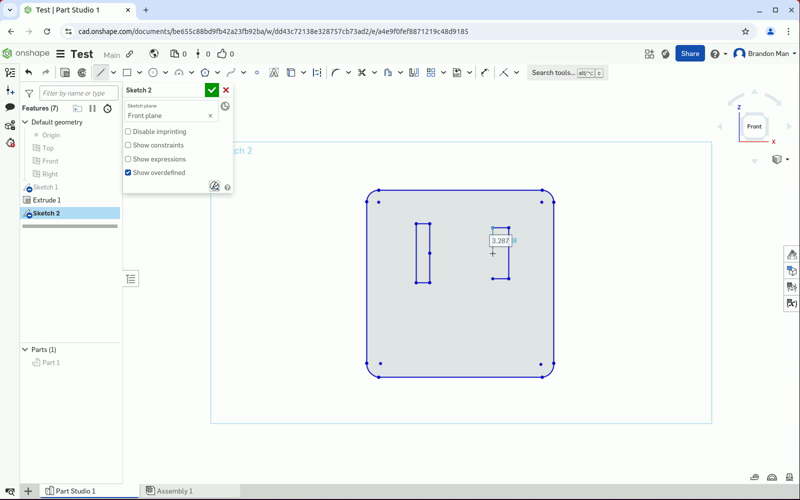
key_up(shift)
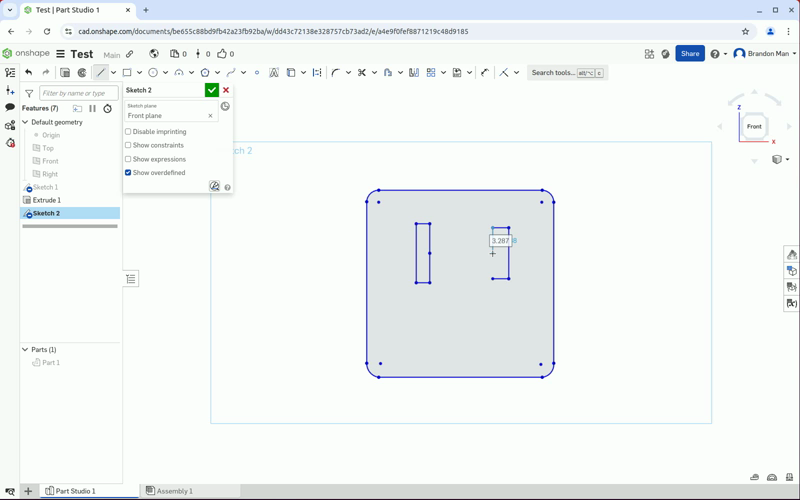
mouse_move(522, 253)
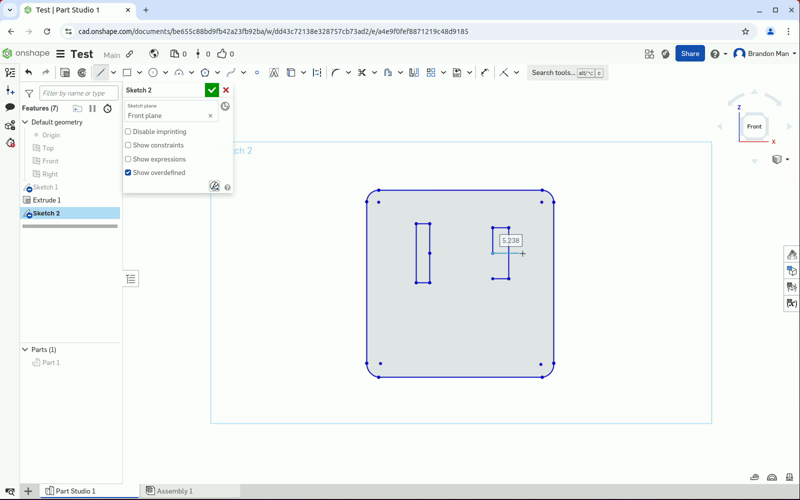
key_down(shift)
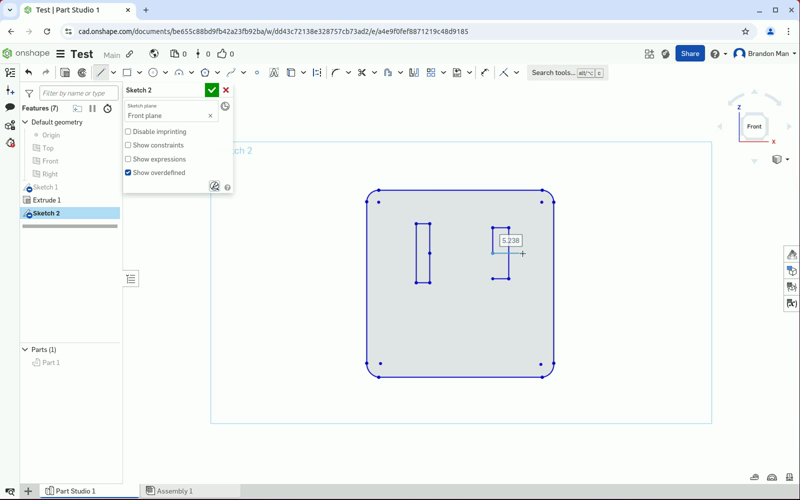
mouse_move(492, 278)
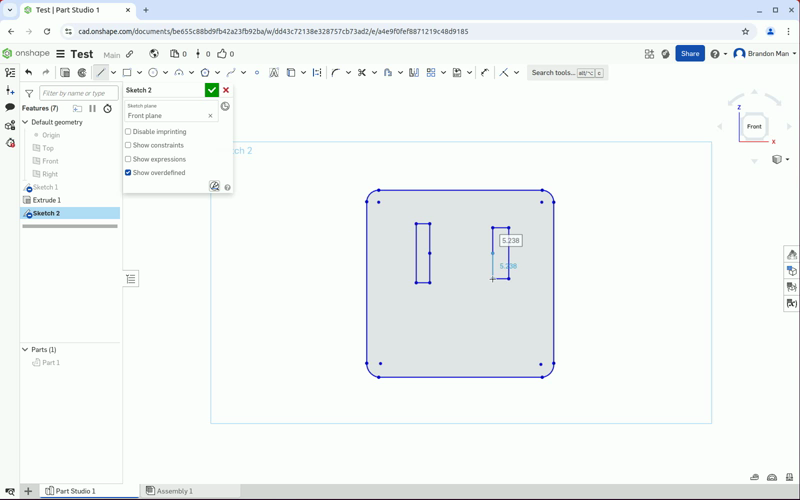
key_up(shift)
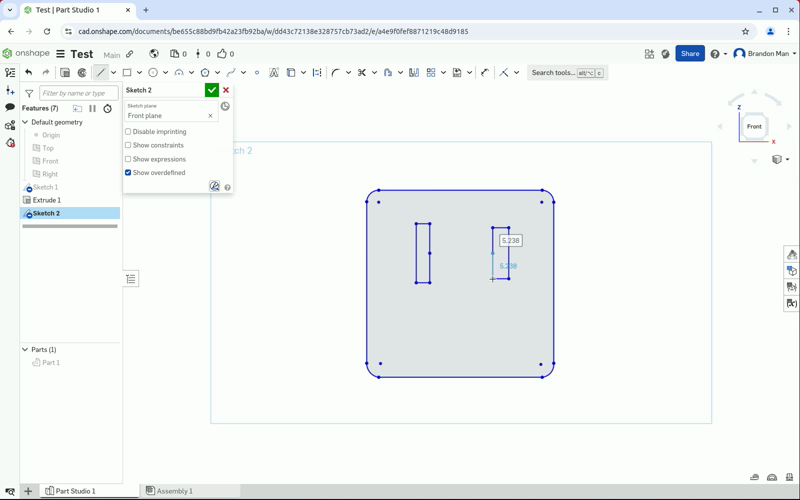
click(492, 278)
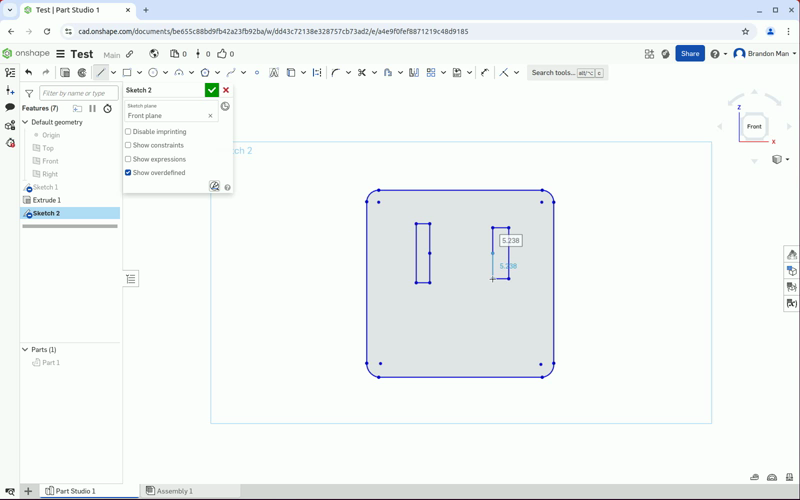
key(esc)
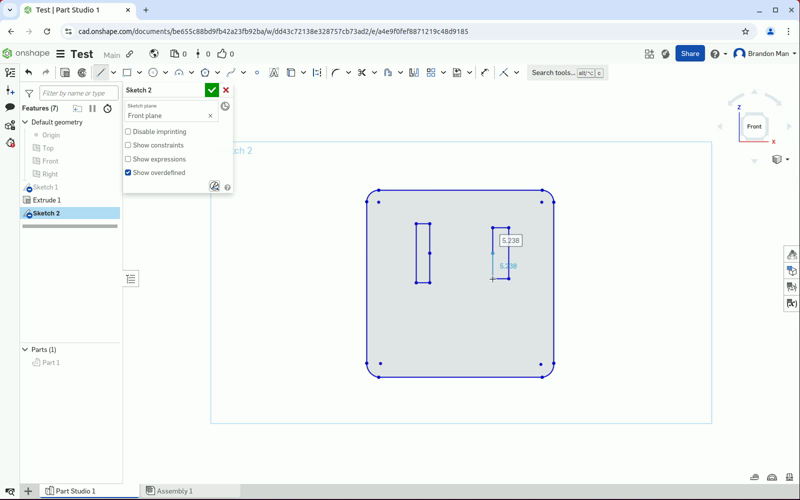
mouse_move(457, 318)
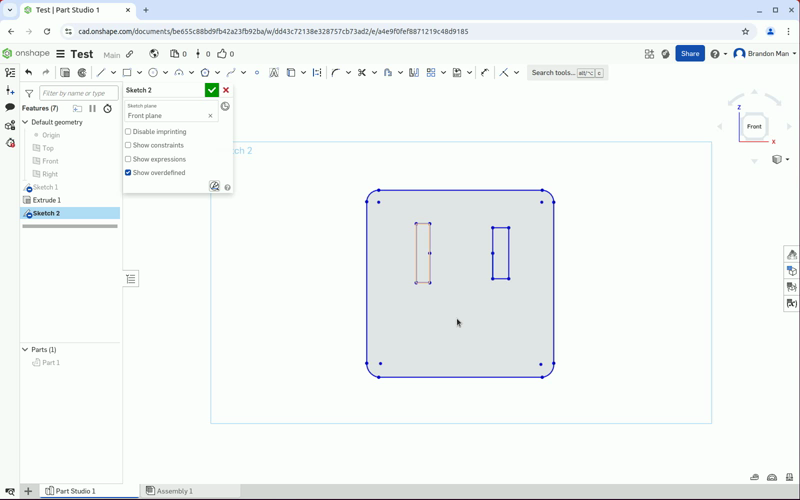
click(457, 318)
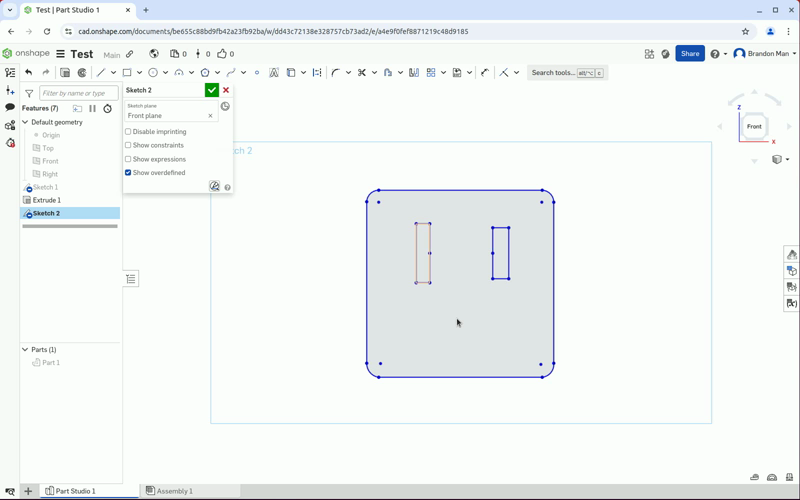
mouse_move(73, 352)
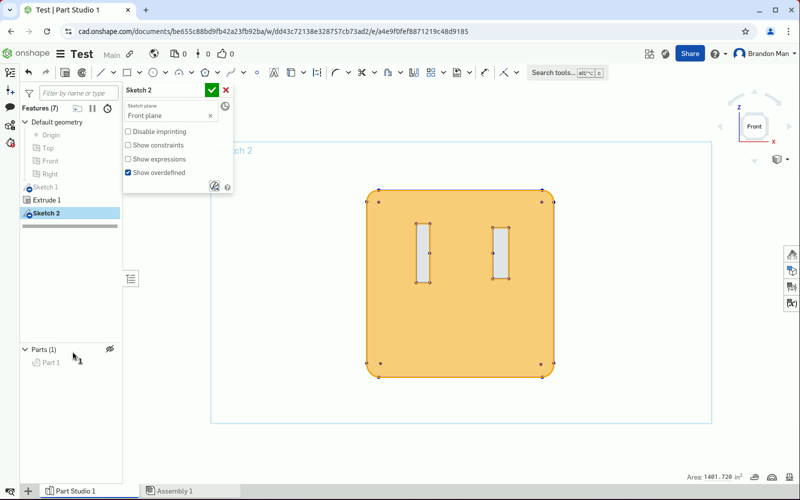
key(shift+y)
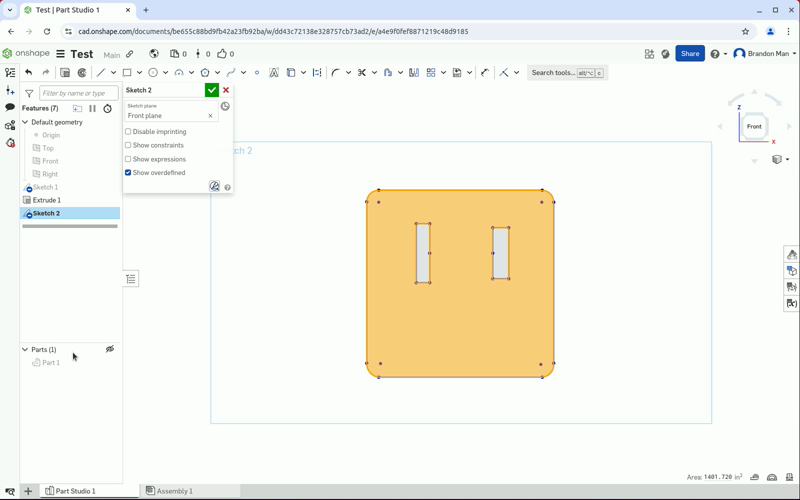
key(shift+e)
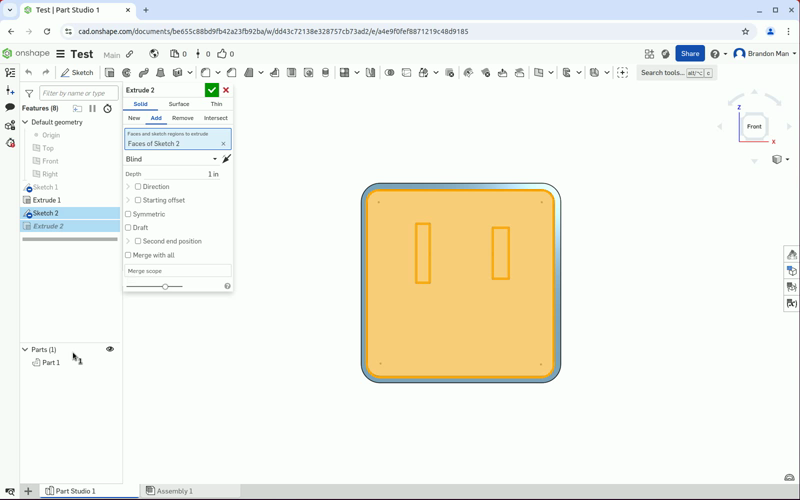
mouse_move(143, 106)
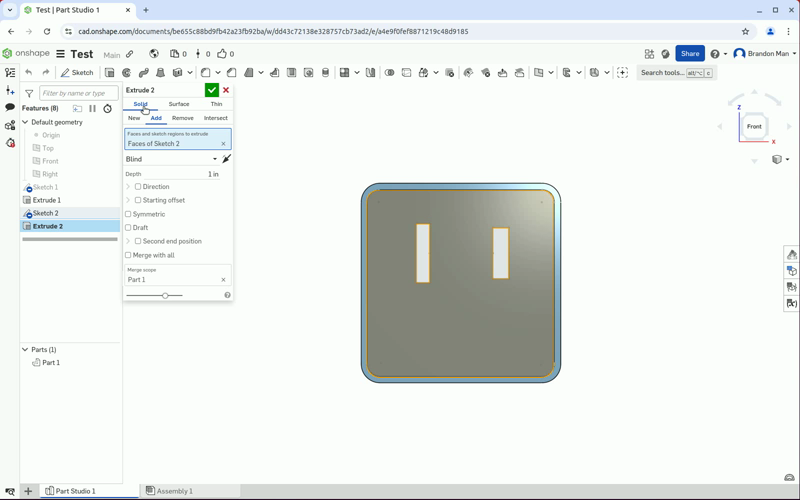
click(143, 106)
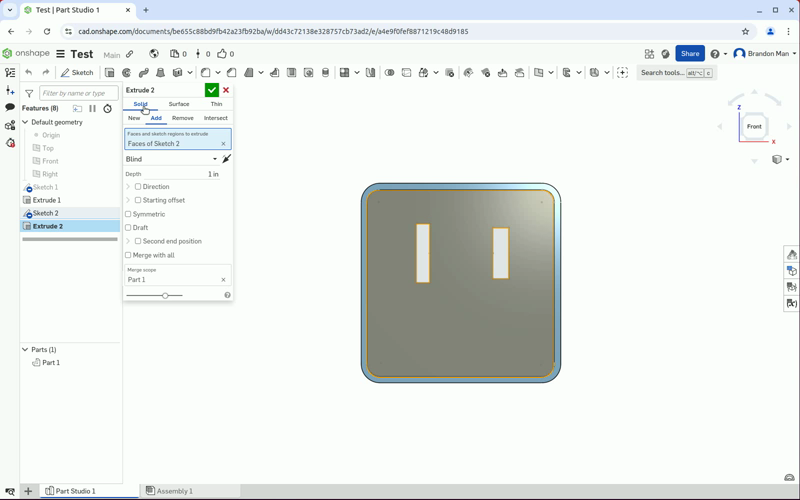
mouse_move(137, 120)
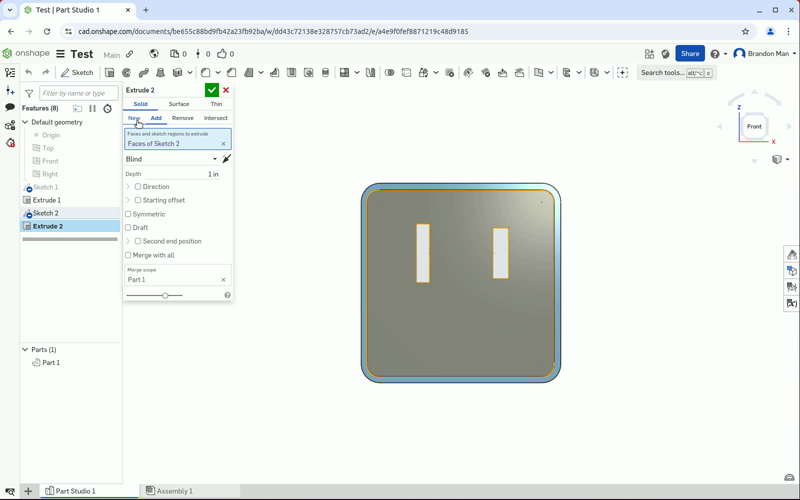
click(137, 120)
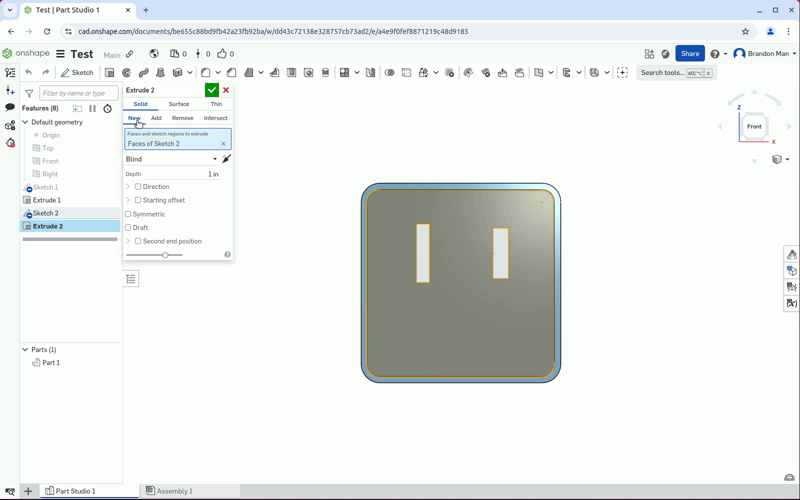
key(tab, 4)
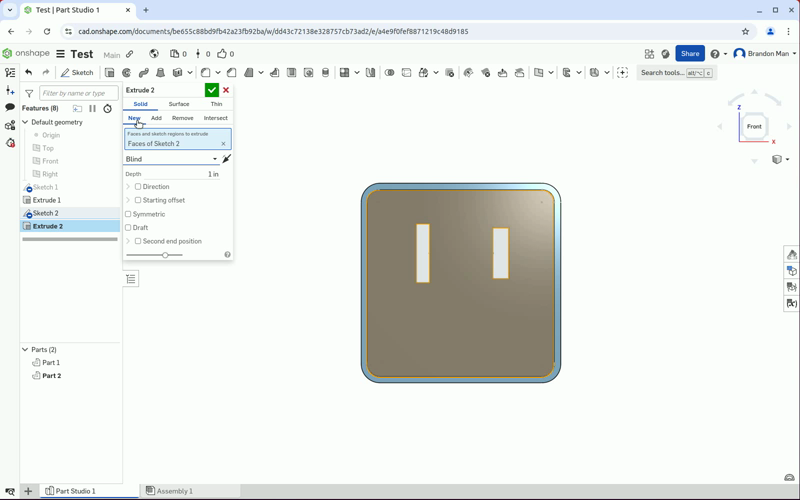
text(-1.204)
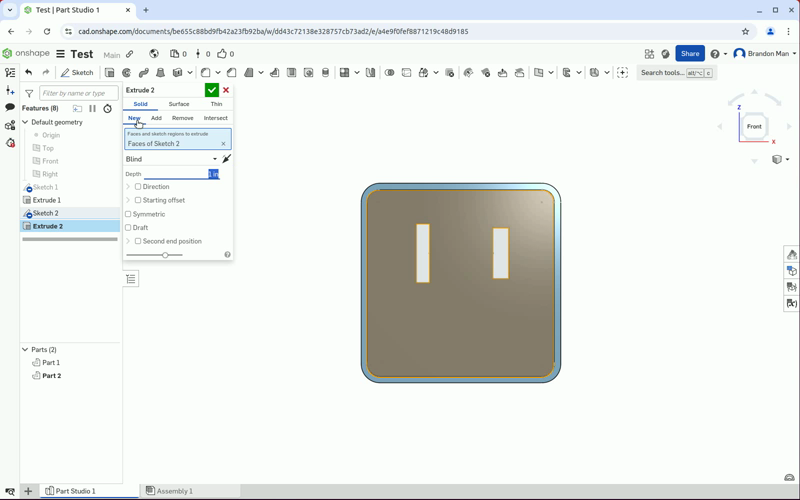
key(enter)
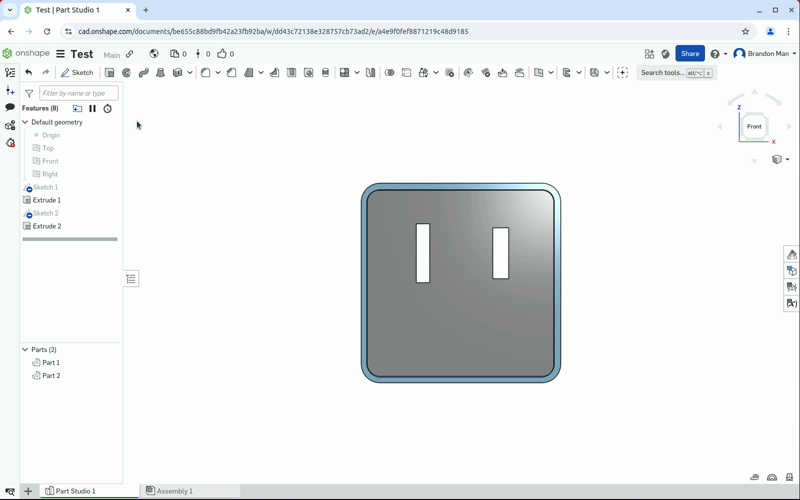
key(shift+h)
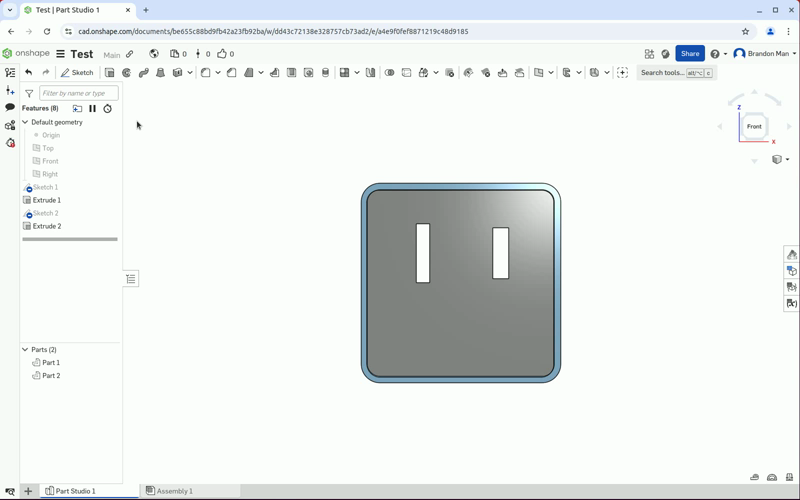
key(shift+h)
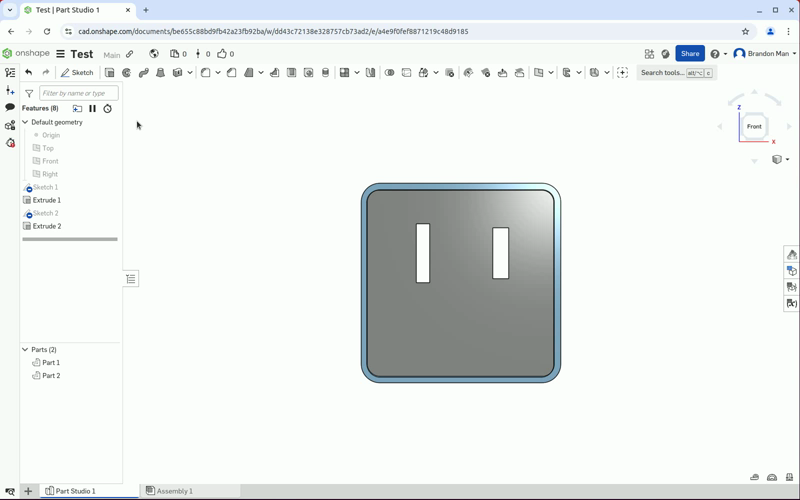
key(shift+7)
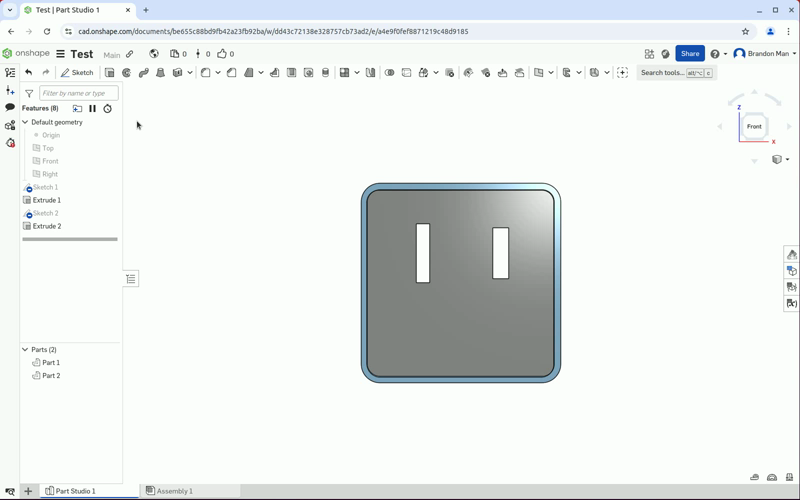
key(left, 2)
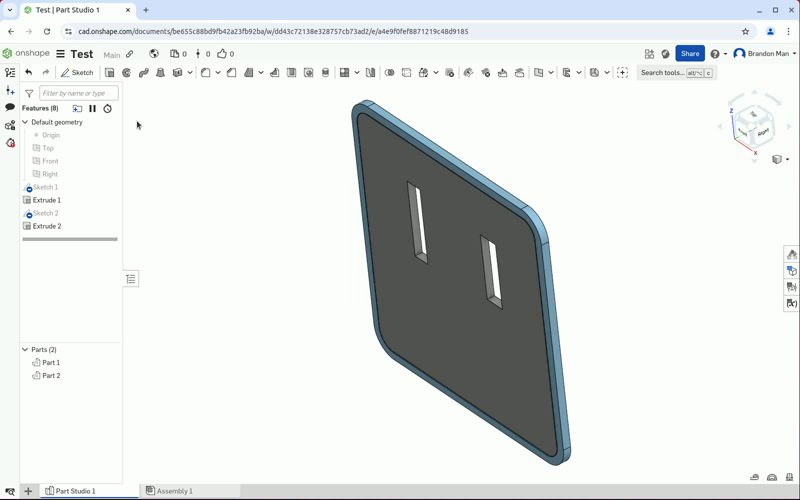
key(down, 2)
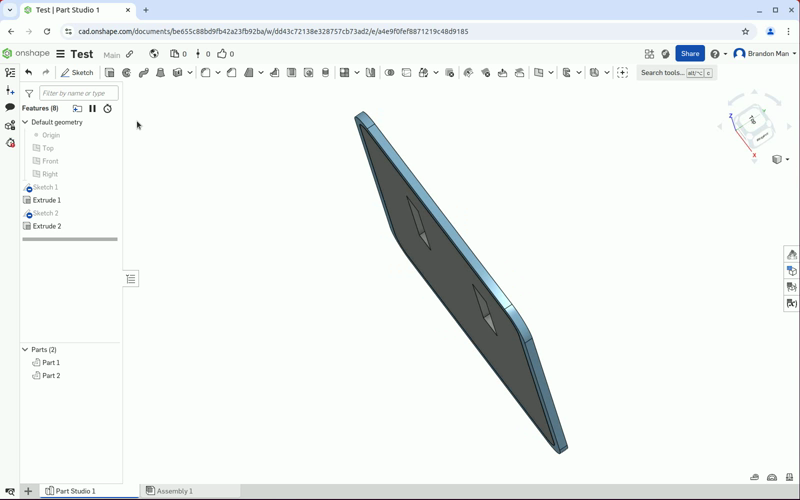
key(up, 2)
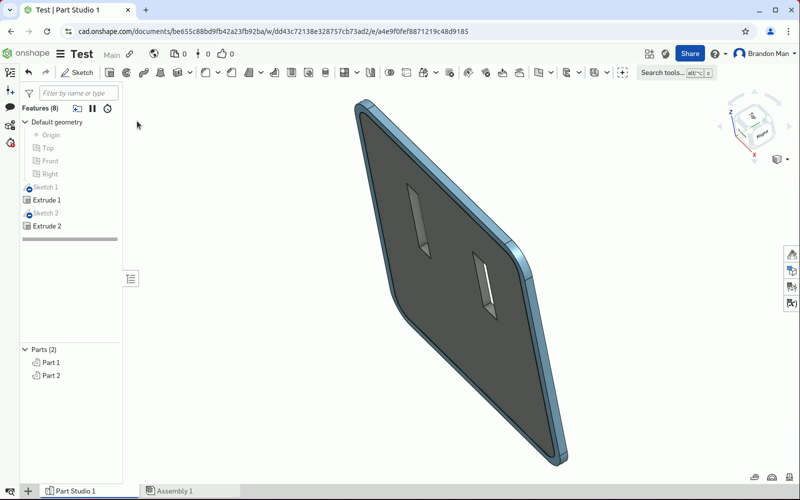
key(right, 2)
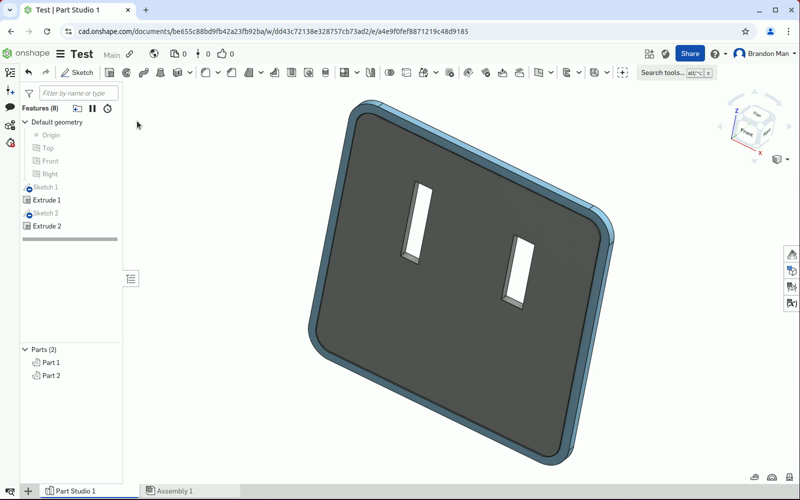
mouse_move(73, 189)
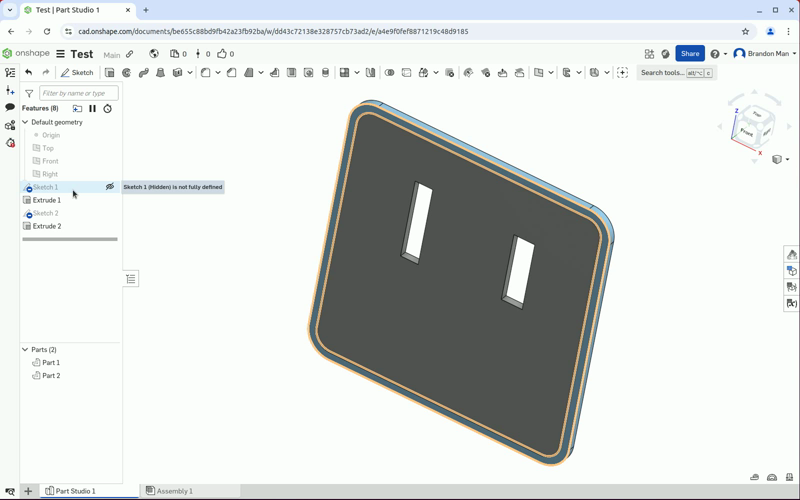
click(73, 189)